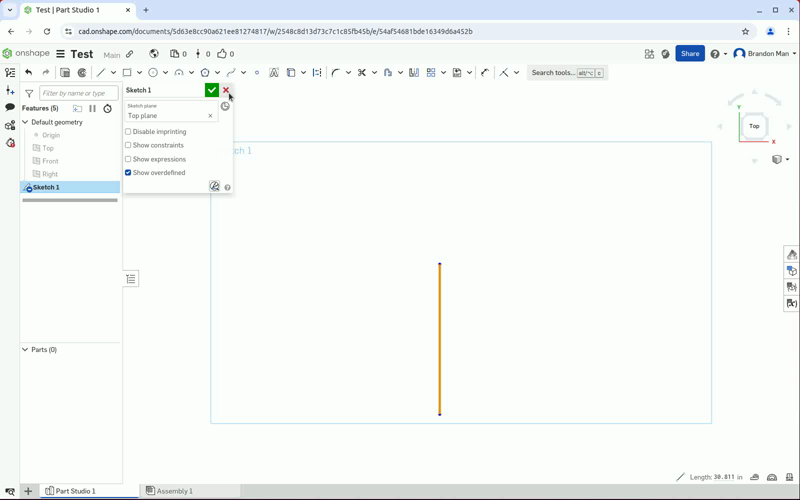
key(shift+h)
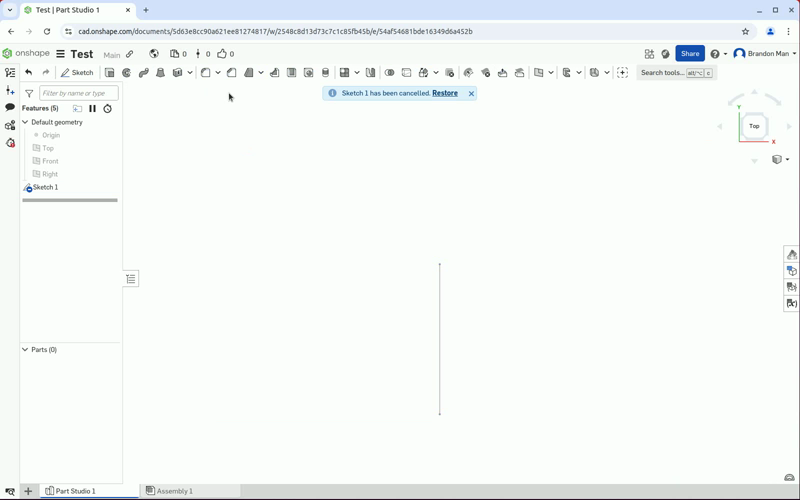
key(shift+s)
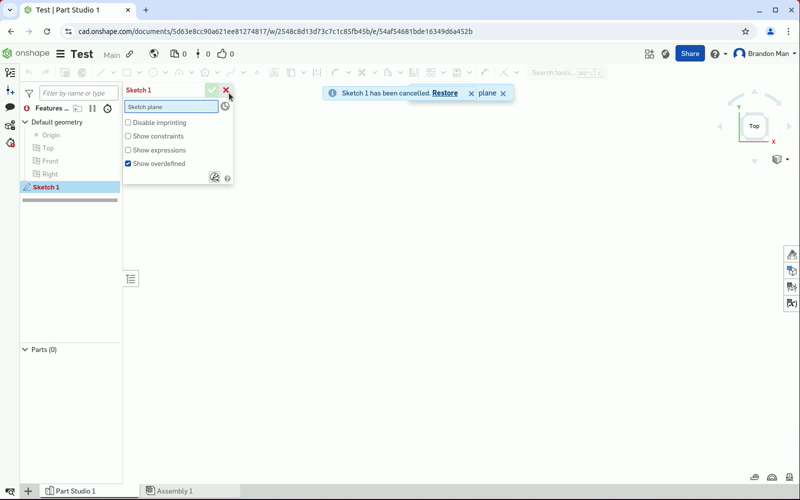
mouse_move(73, 150)
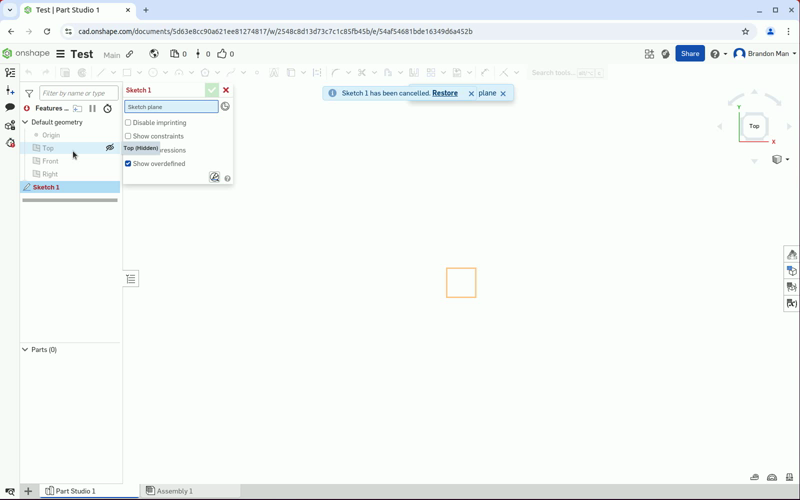
click(73, 150)
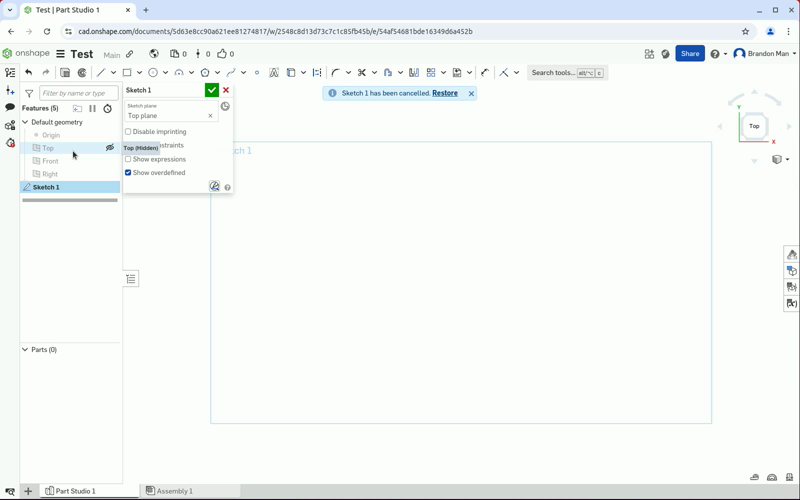
mouse_move(73, 352)
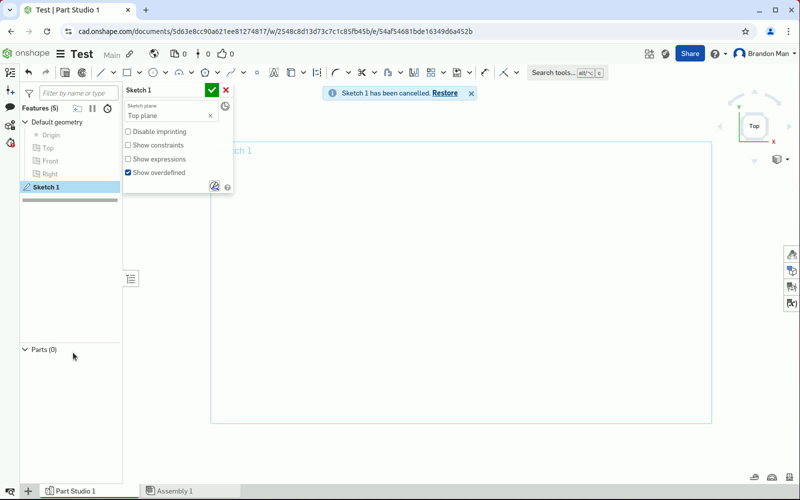
key(y)
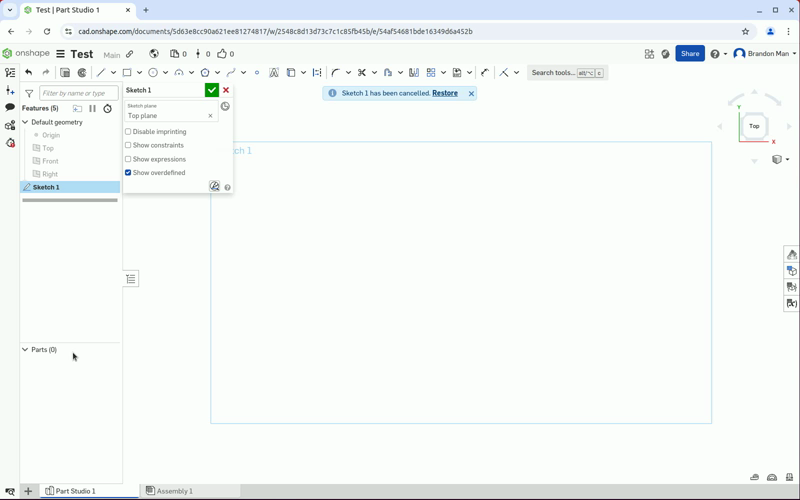
key(l)
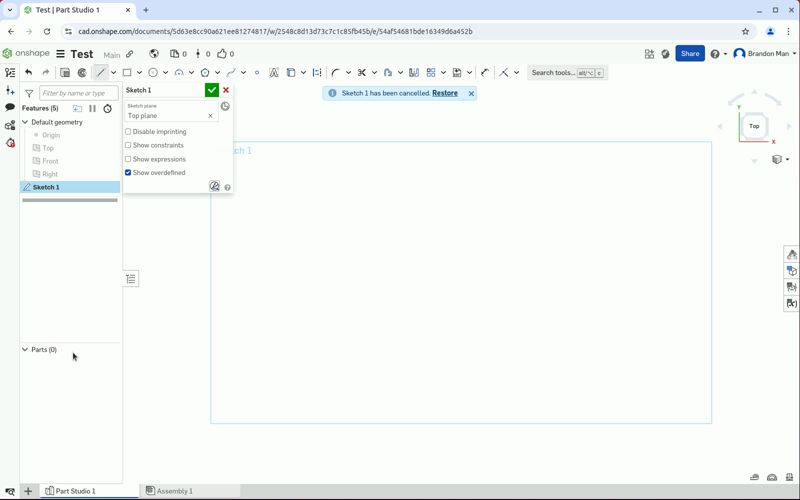
key_down(shift)
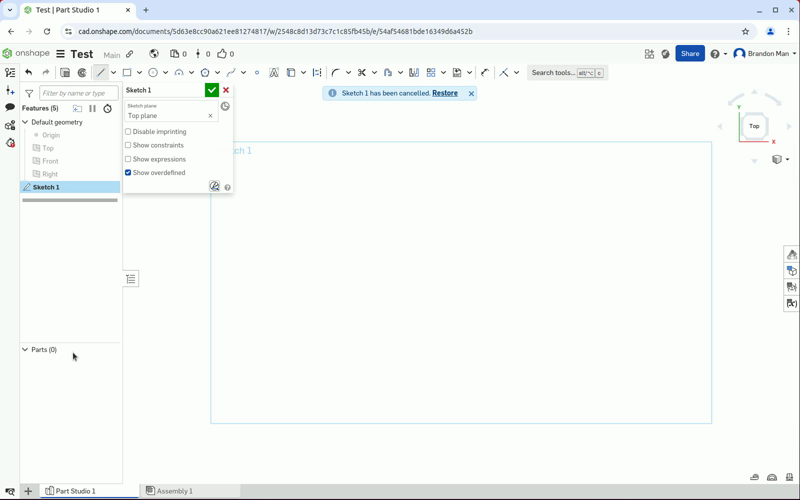
mouse_move(348, 341)
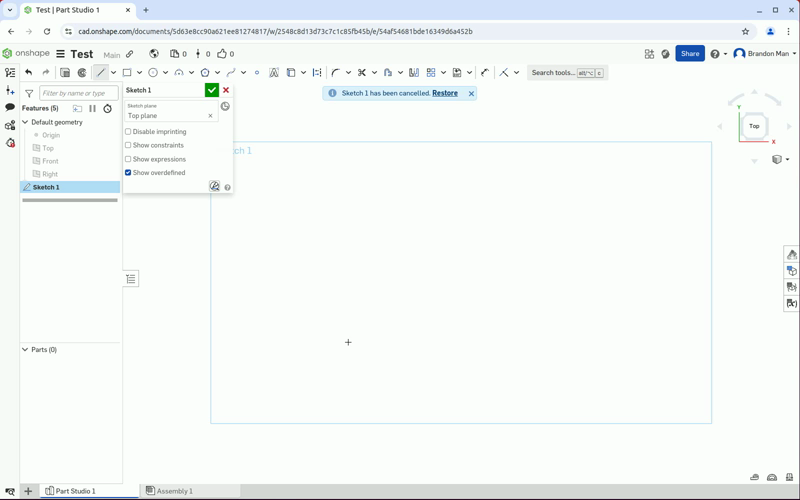
click(348, 341)
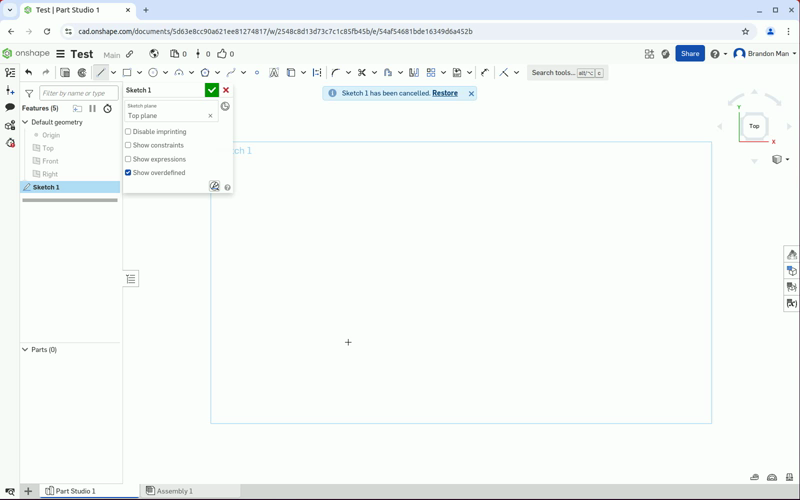
key_up(shift)
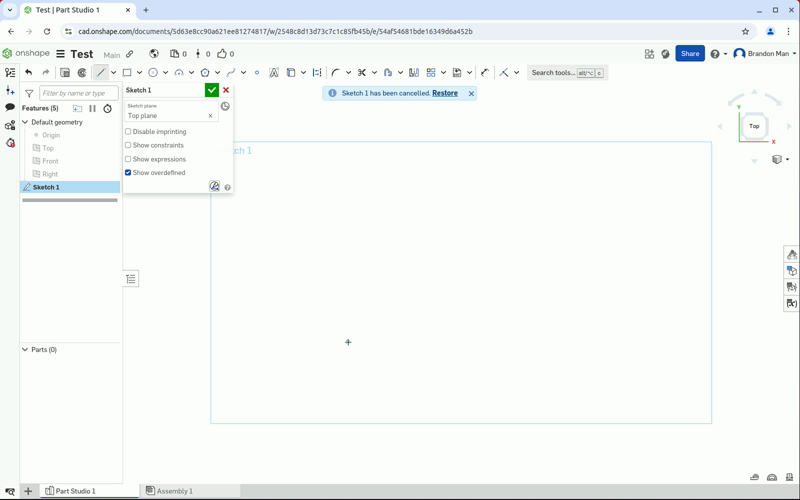
key_down(shift)
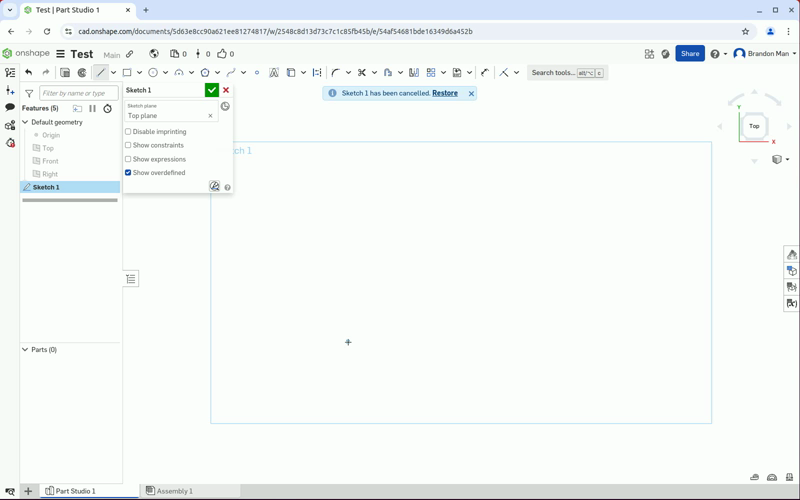
mouse_move(460, 341)
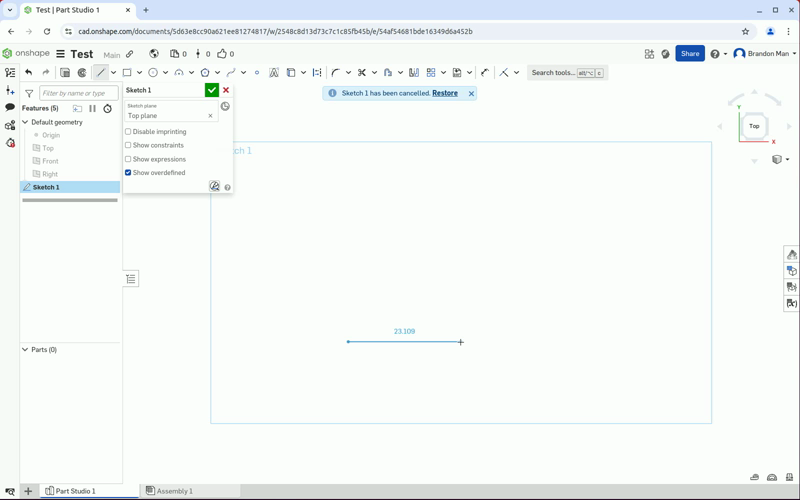
click(460, 341)
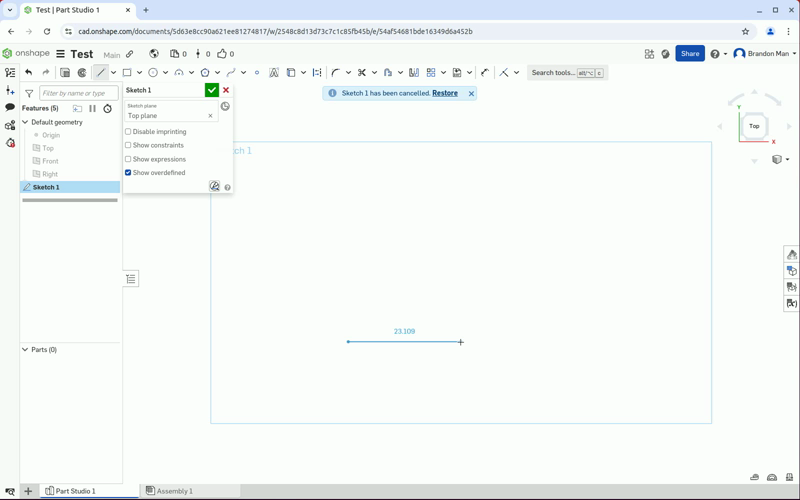
key_up(shift)
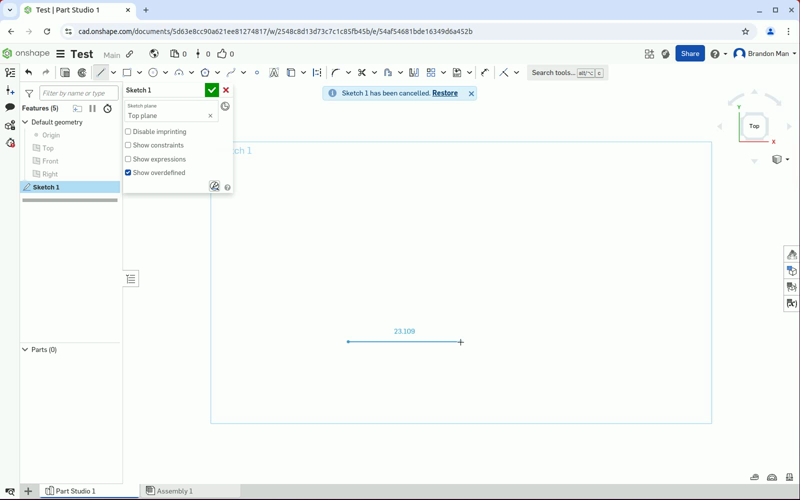
key_down(shift)
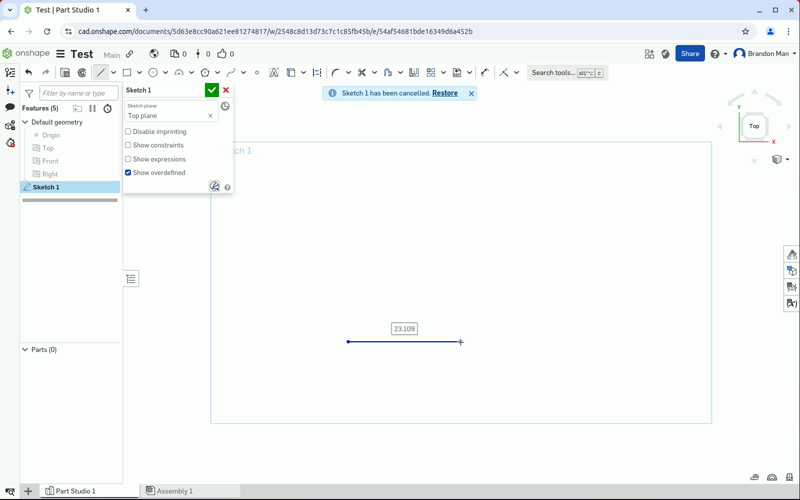
mouse_move(490, 341)
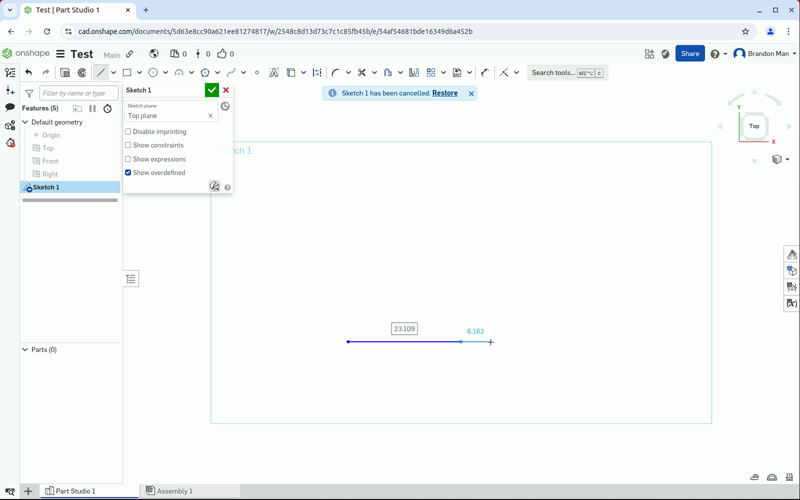
mouse_move(460, 316)
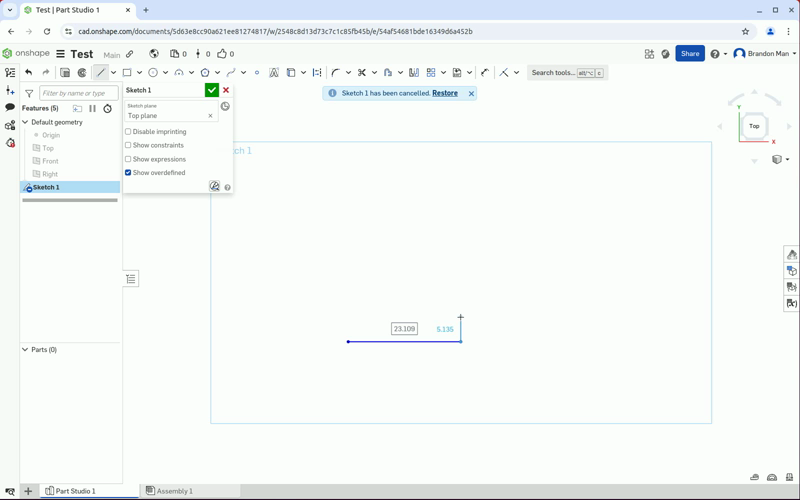
click(460, 316)
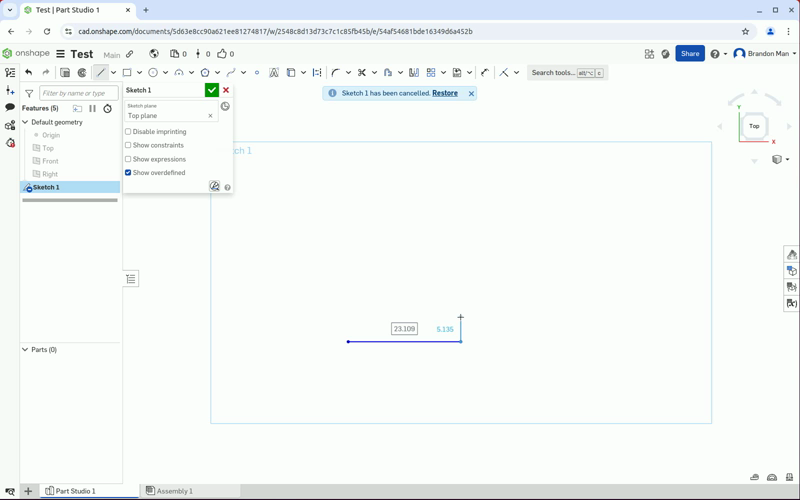
key_up(shift)
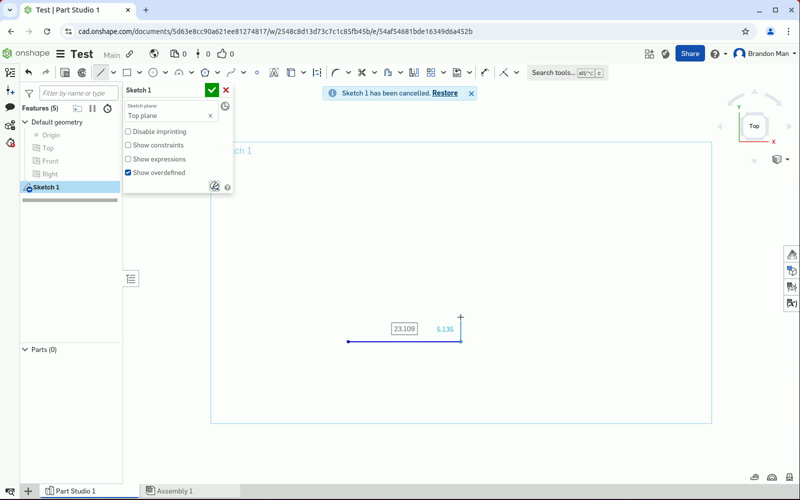
key_down(shift)
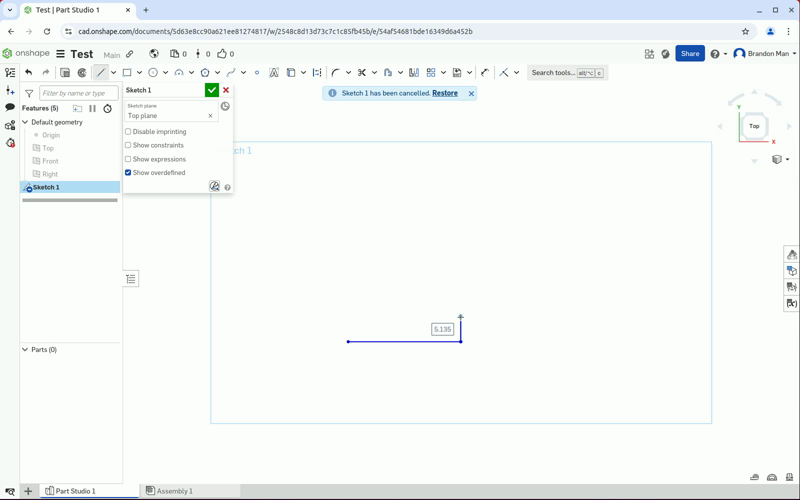
mouse_move(490, 316)
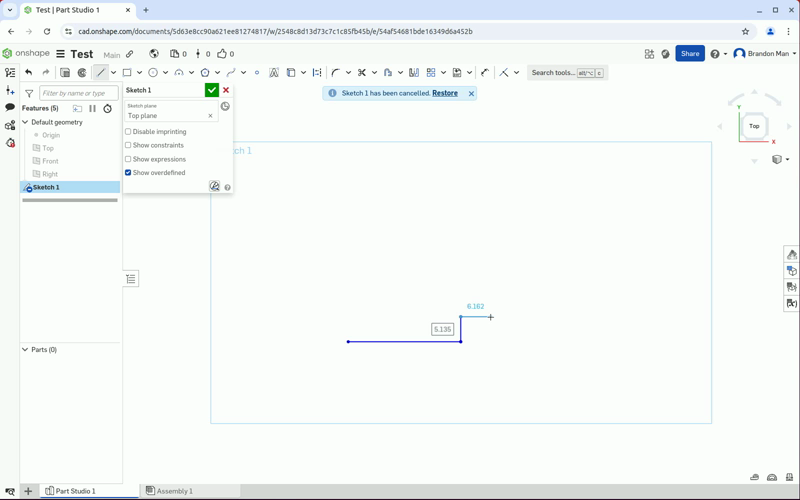
mouse_move(460, 307)
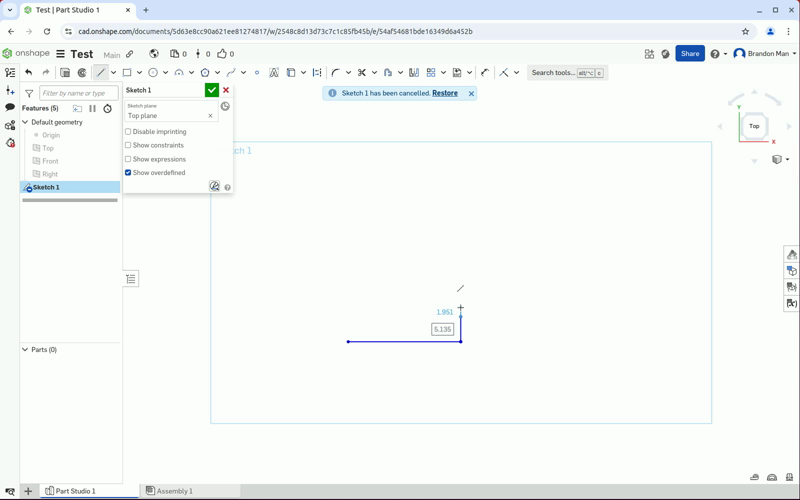
click(460, 307)
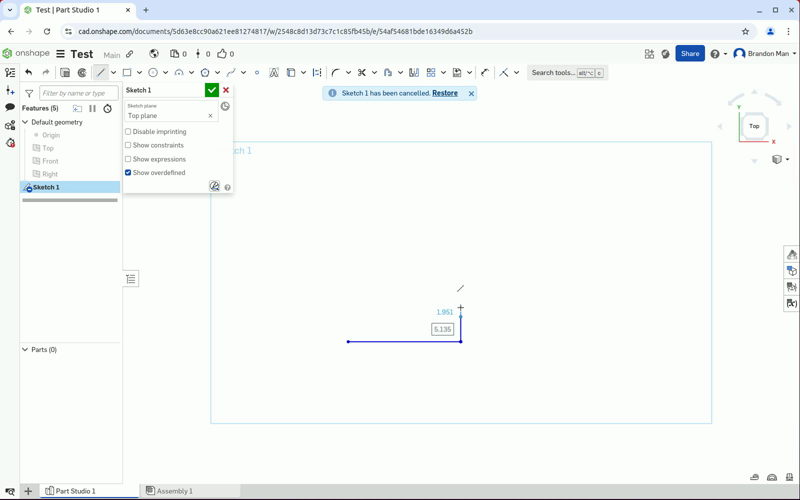
key_up(shift)
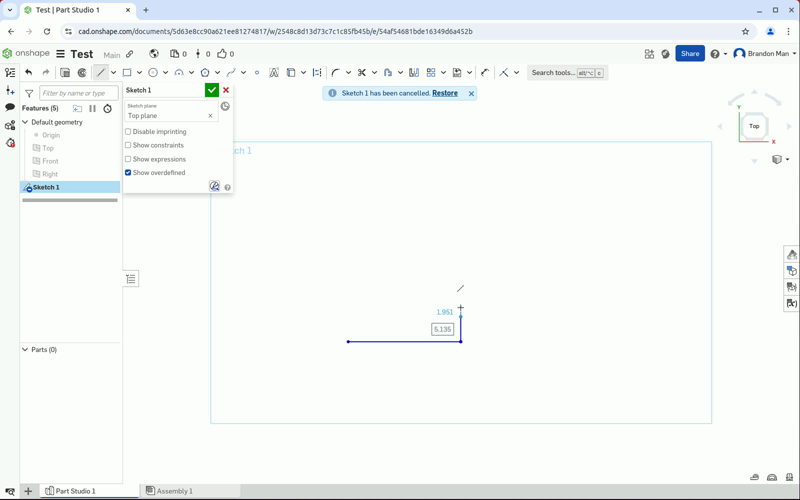
key_down(shift)
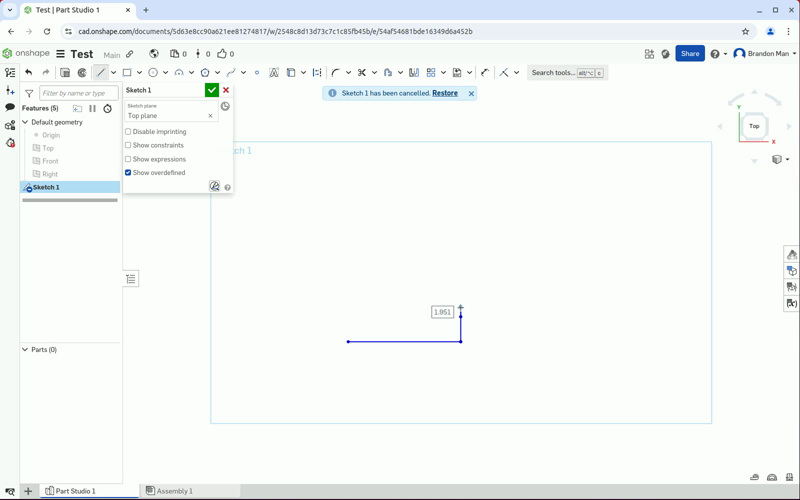
mouse_move(490, 307)
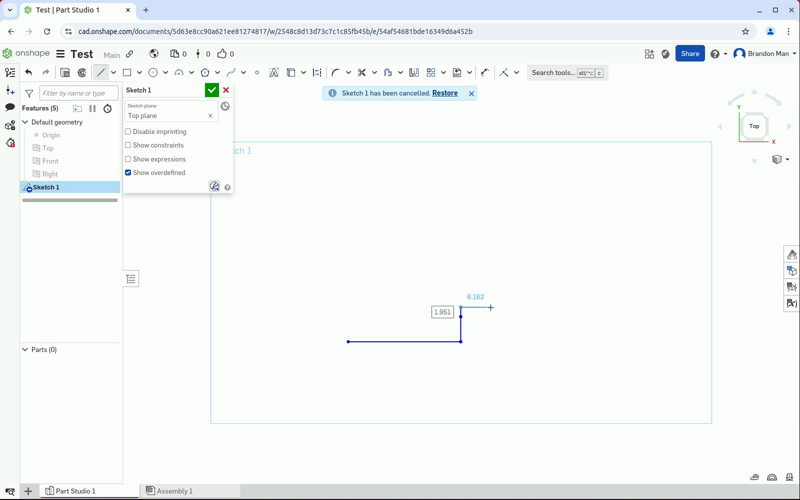
mouse_move(460, 282)
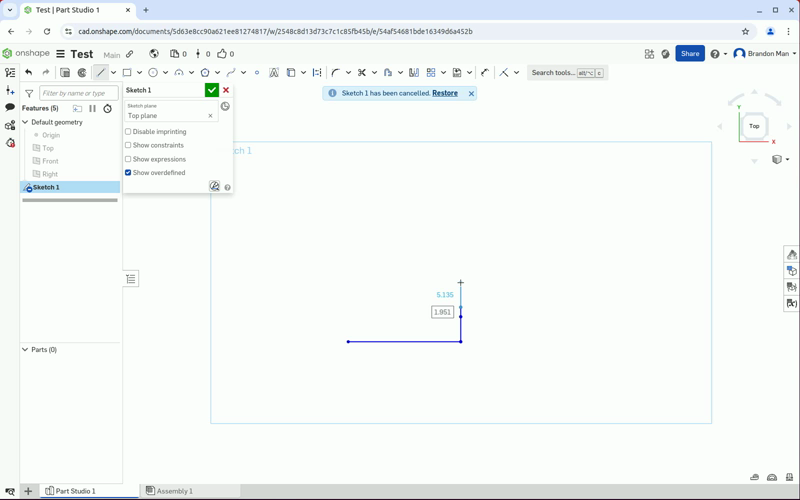
click(460, 282)
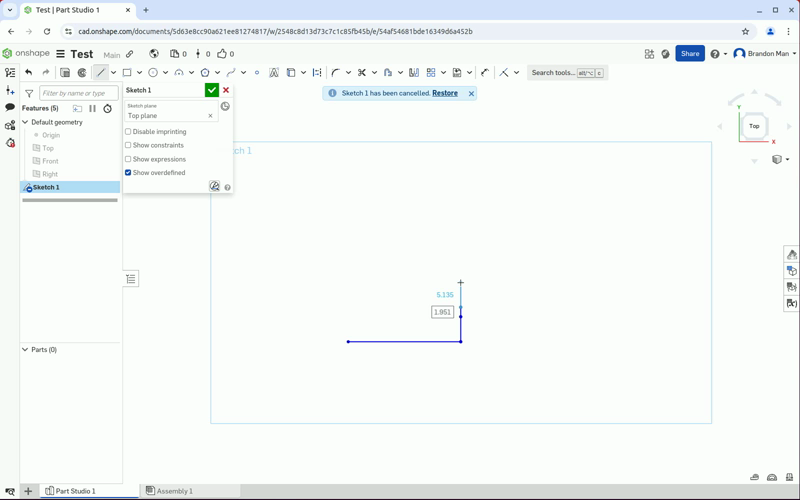
key_up(shift)
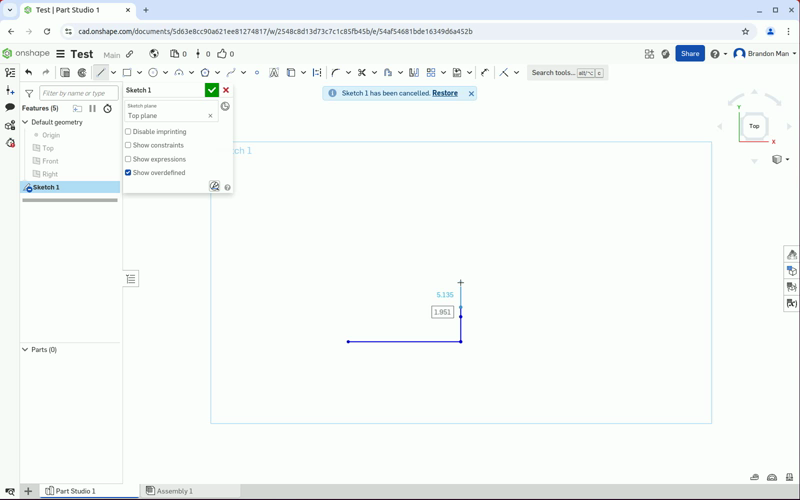
key_down(shift)
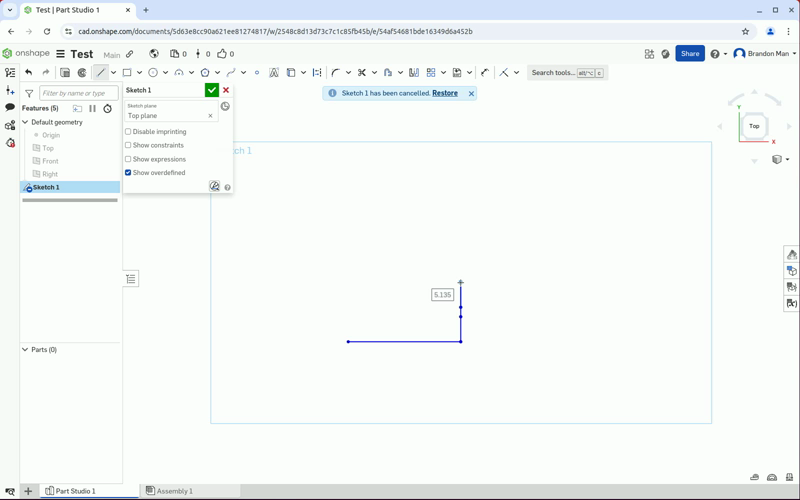
mouse_move(348, 282)
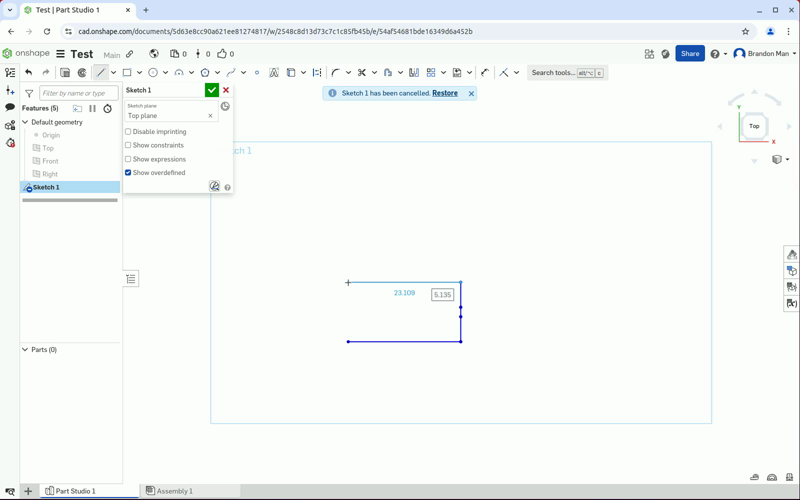
click(348, 282)
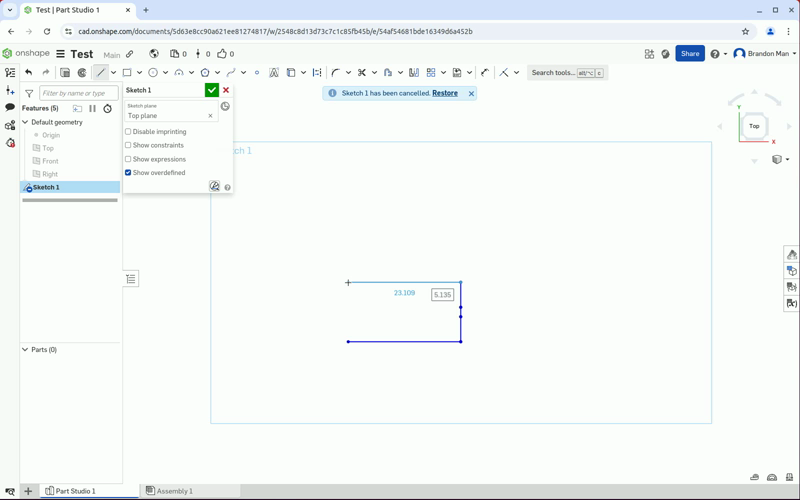
key_up(shift)
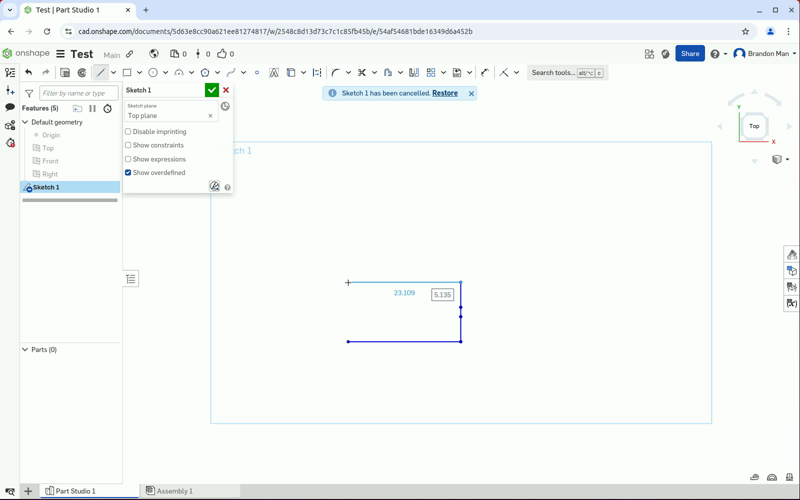
key_down(shift)
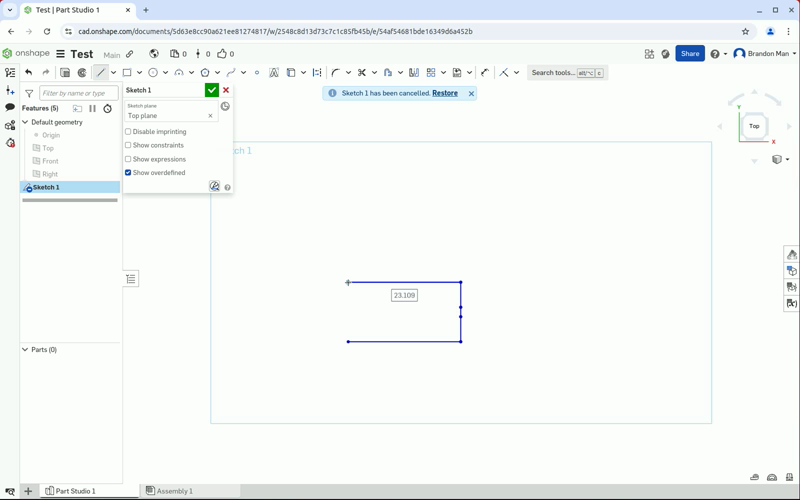
mouse_move(378, 282)
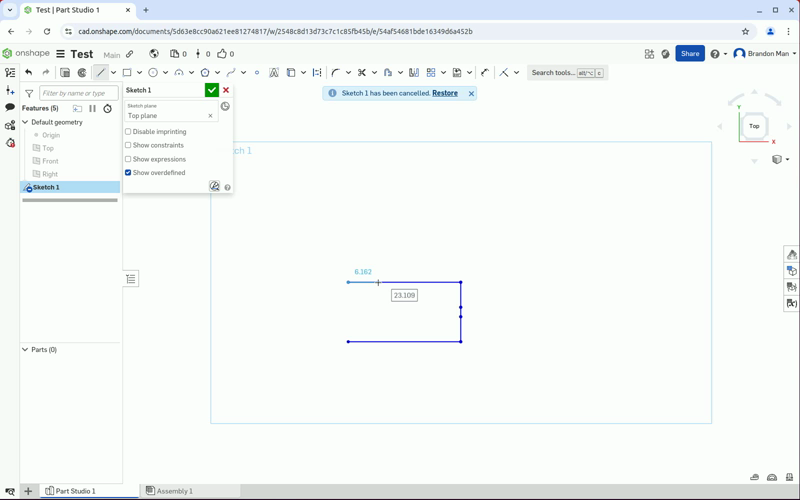
mouse_move(348, 307)
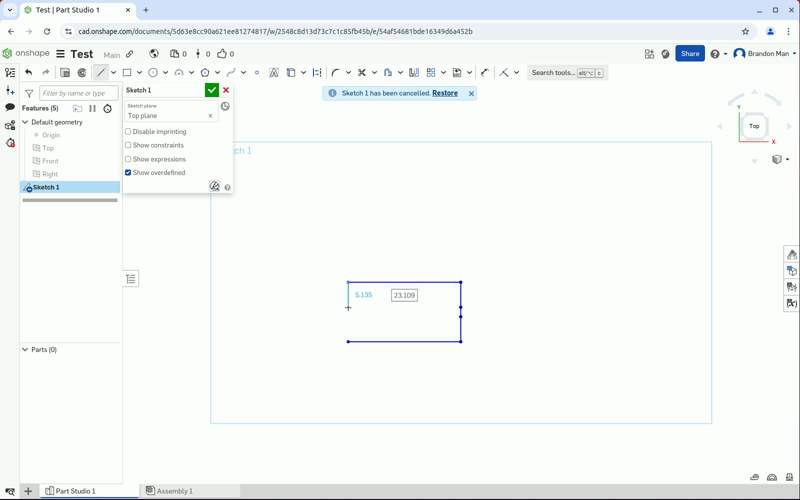
click(348, 307)
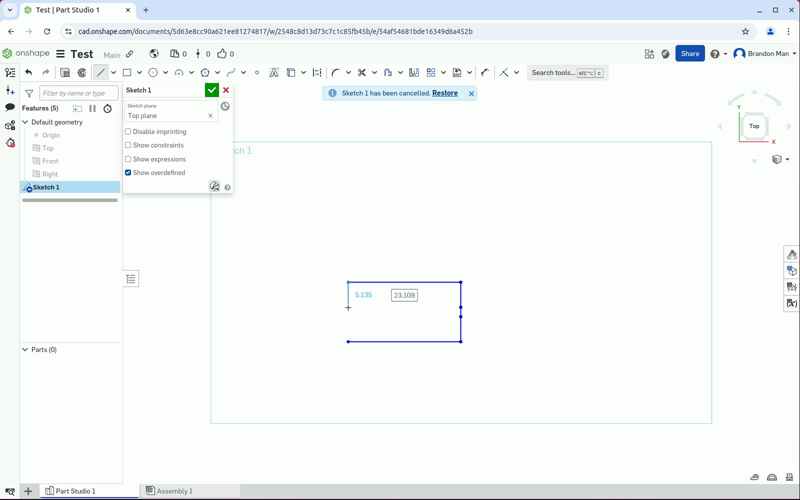
key_up(shift)
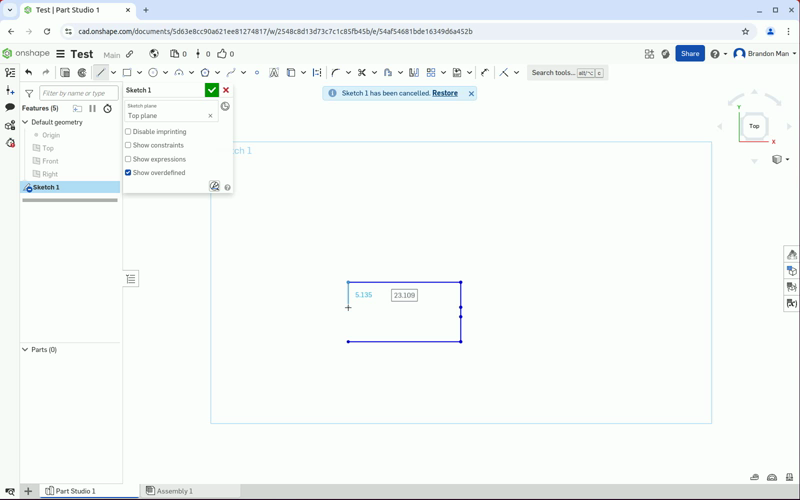
key_down(shift)
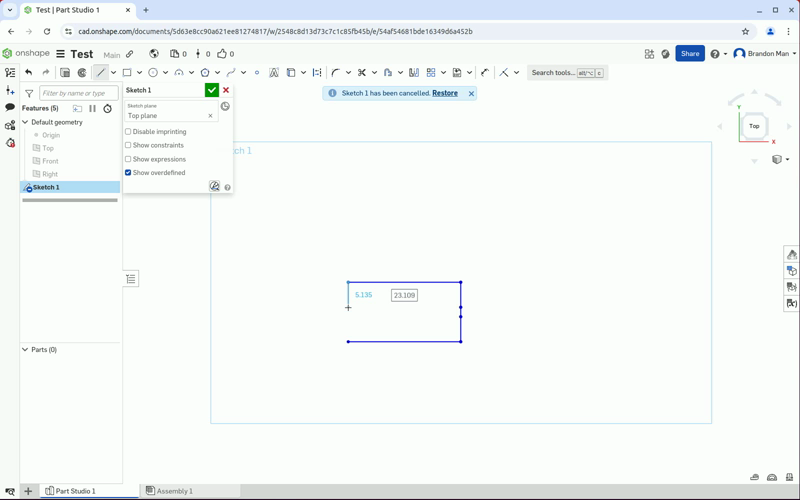
mouse_move(378, 307)
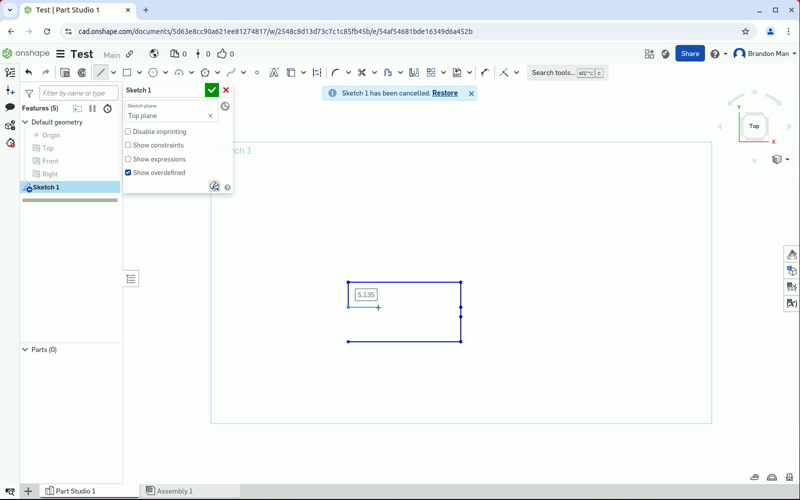
mouse_move(348, 316)
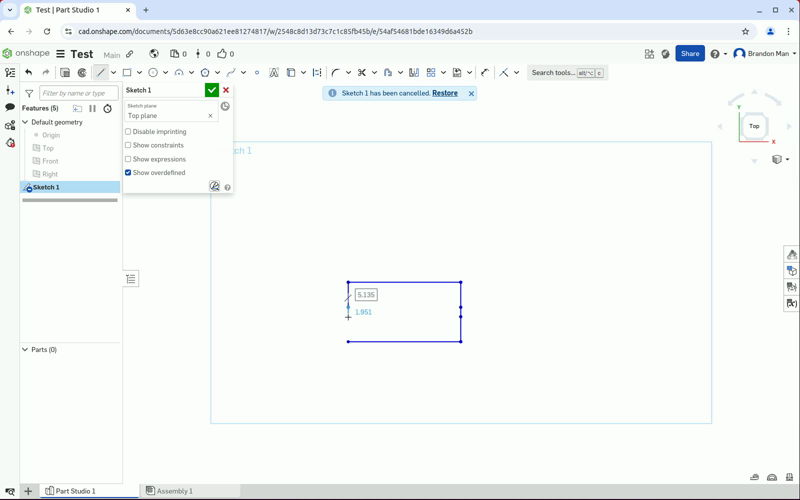
click(348, 316)
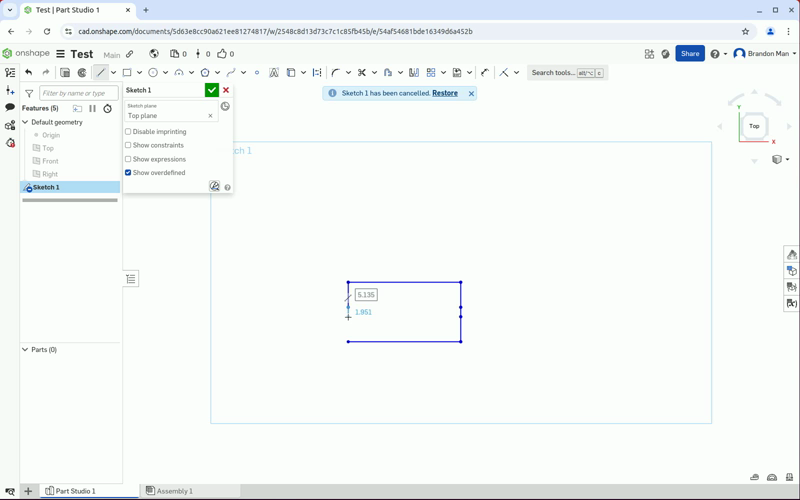
key_up(shift)
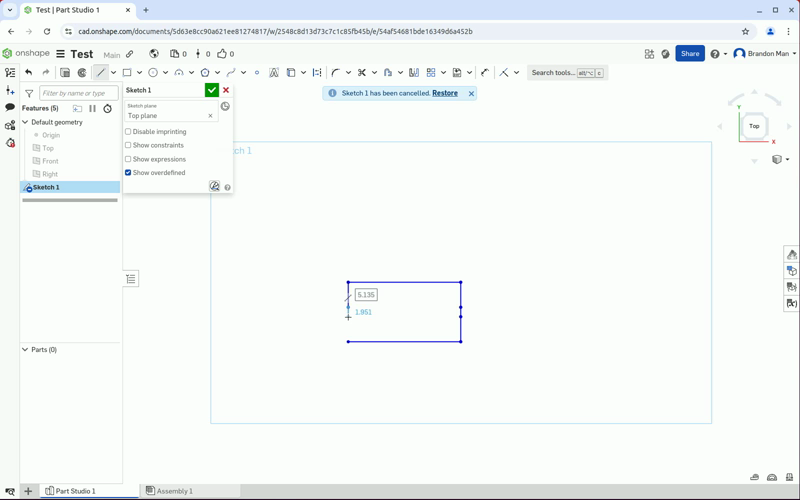
mouse_move(378, 316)
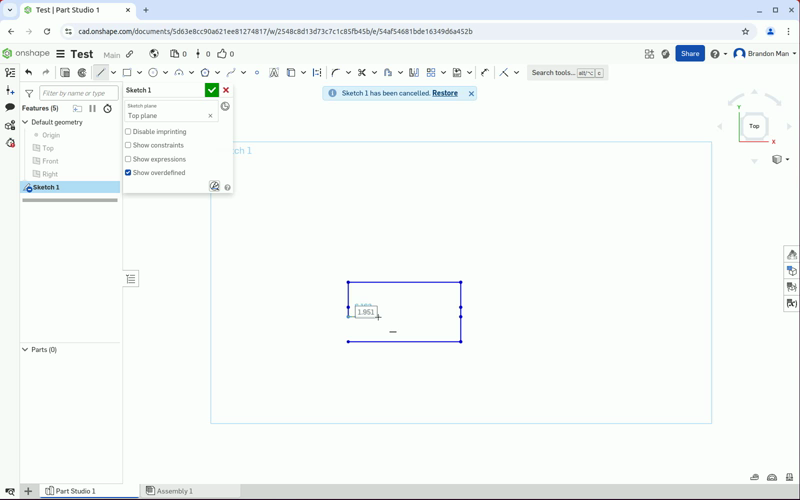
key_down(shift)
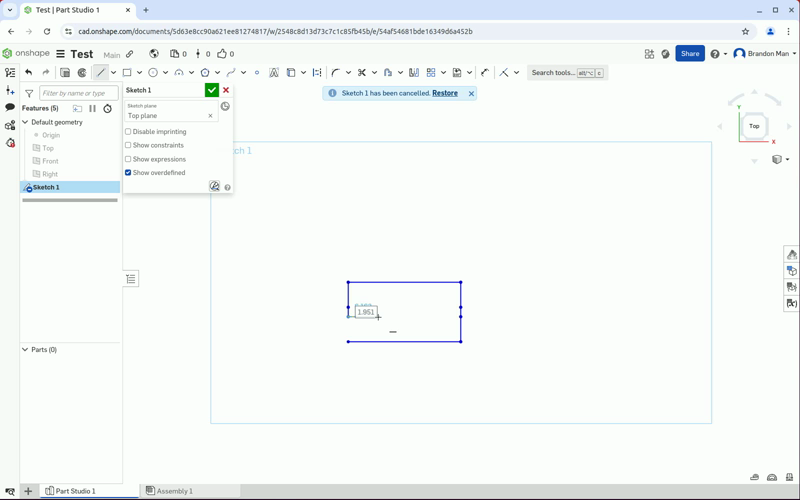
mouse_move(348, 341)
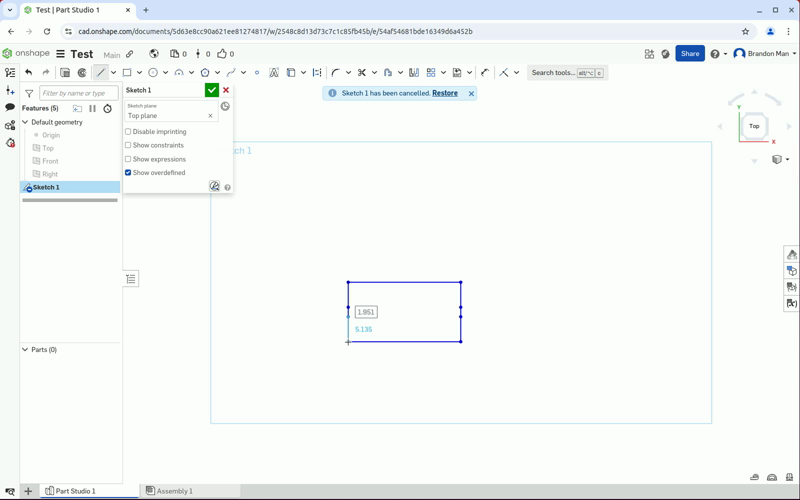
key_up(shift)
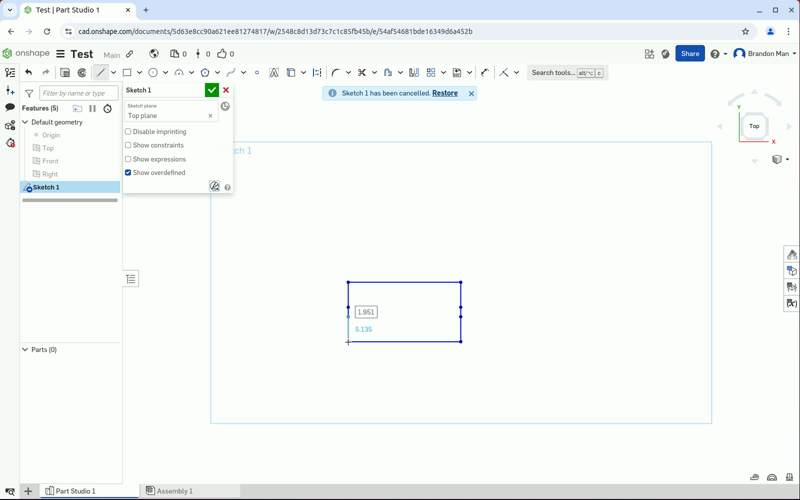
click(348, 341)
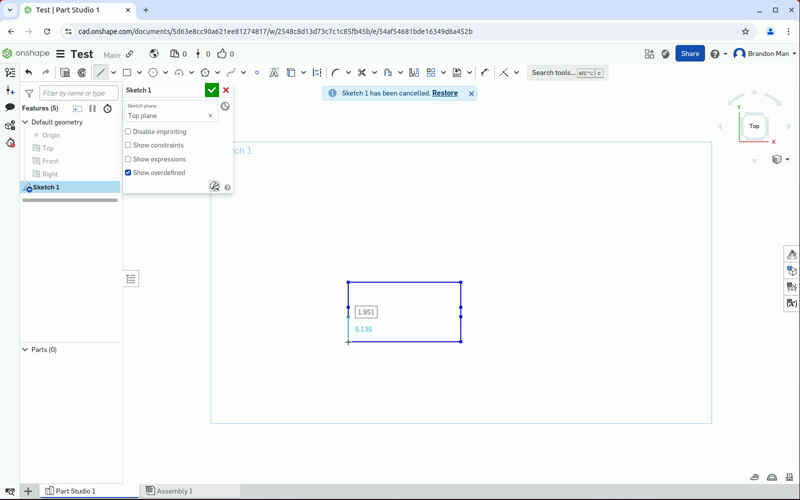
key(esc)
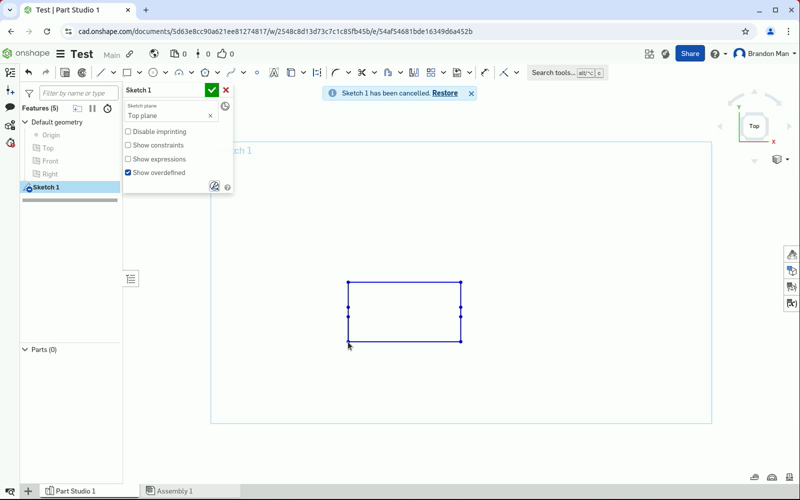
key(l)
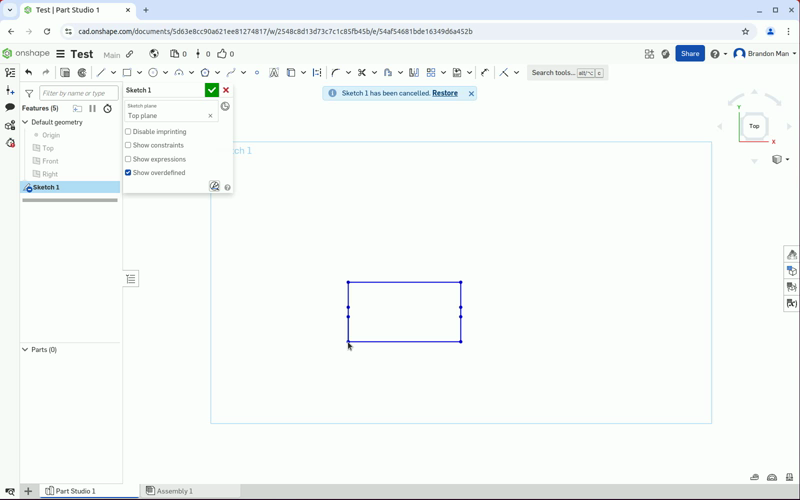
key_down(shift)
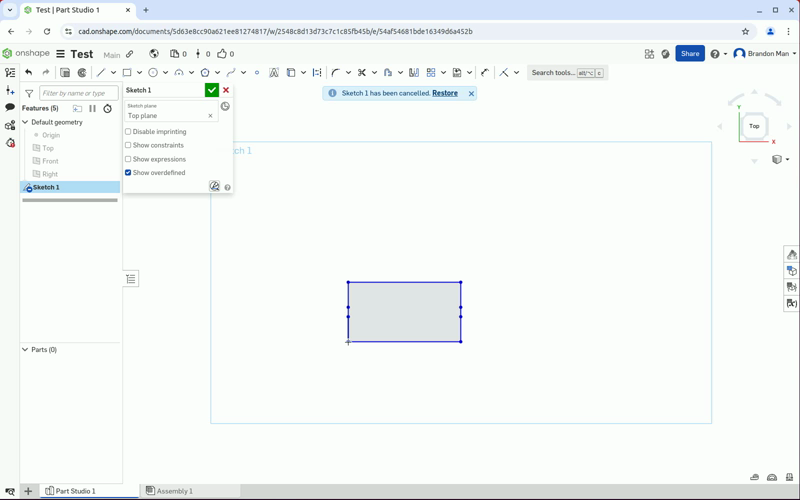
mouse_move(362, 316)
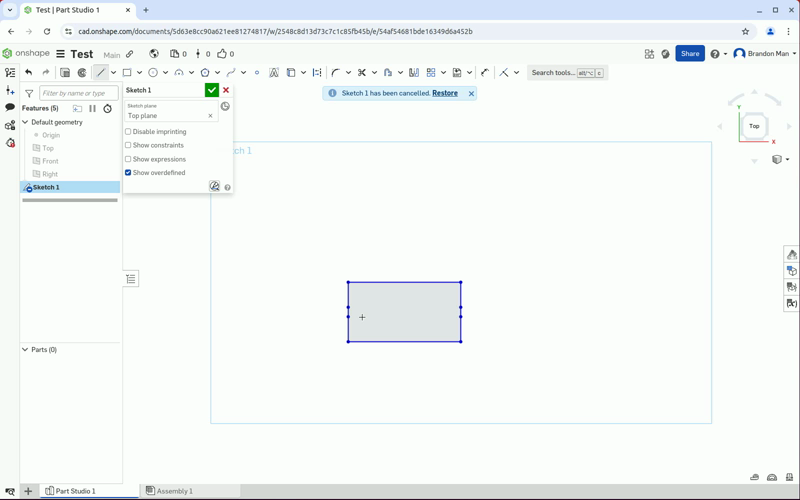
click(362, 316)
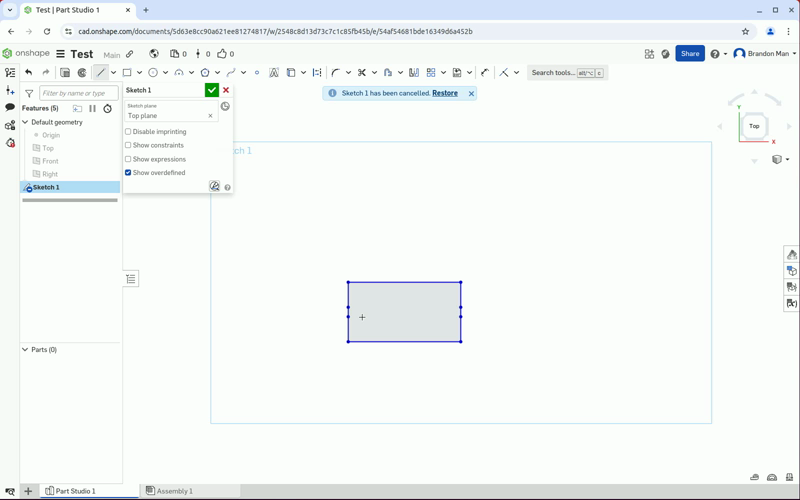
key_up(shift)
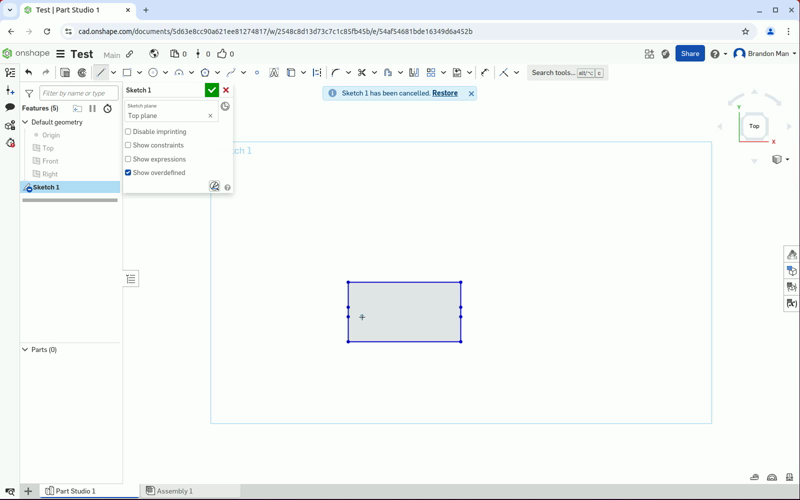
key_down(shift)
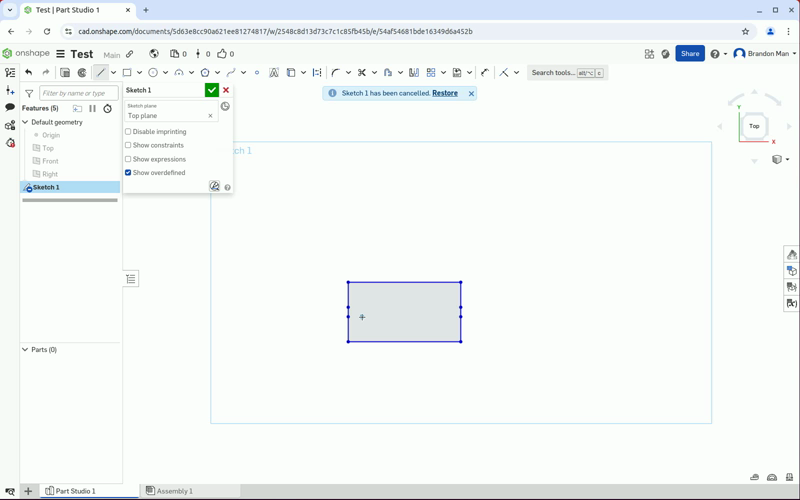
mouse_move(392, 316)
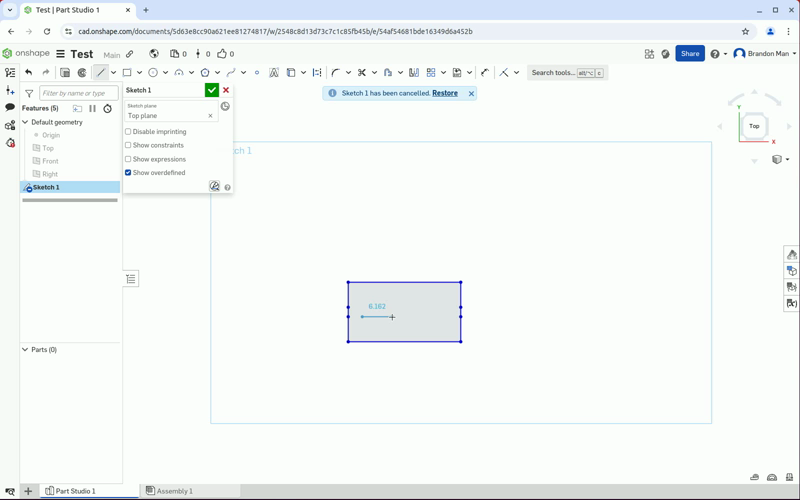
mouse_move(404, 316)
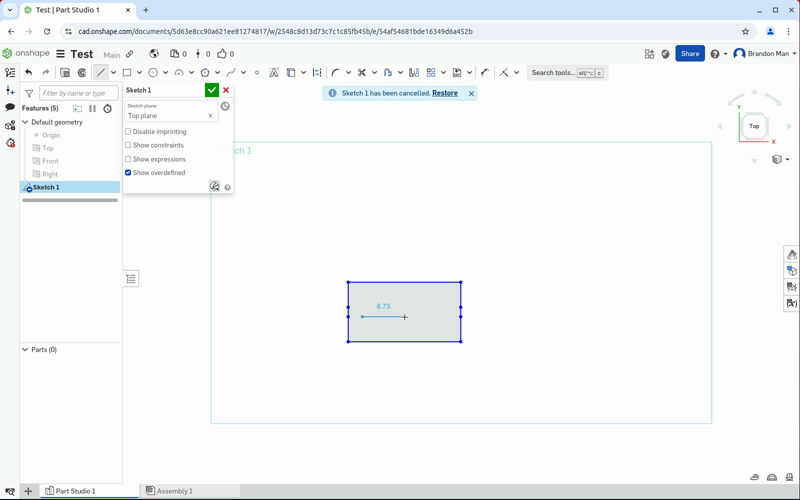
click(404, 316)
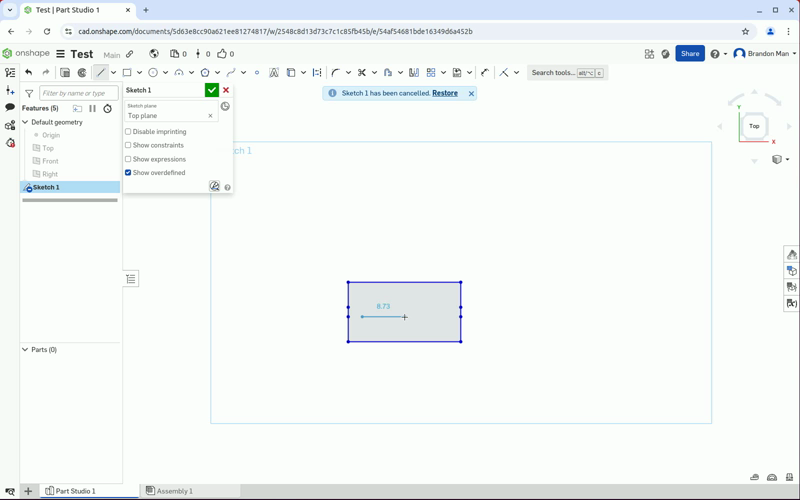
key_up(shift)
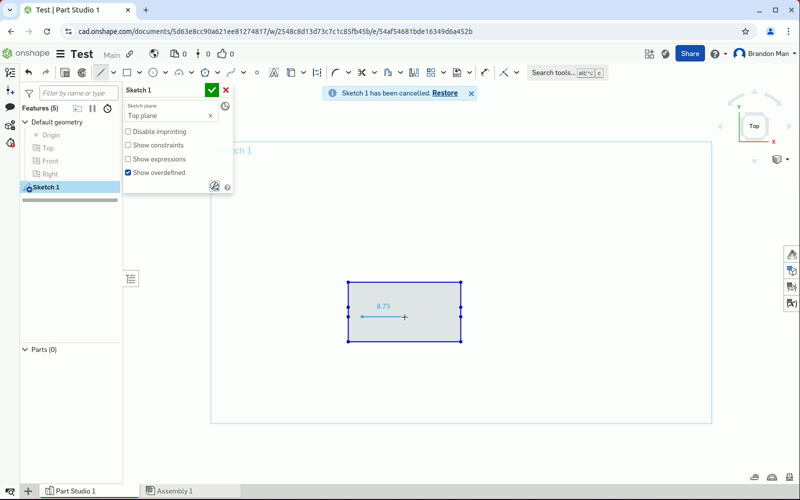
key_down(shift)
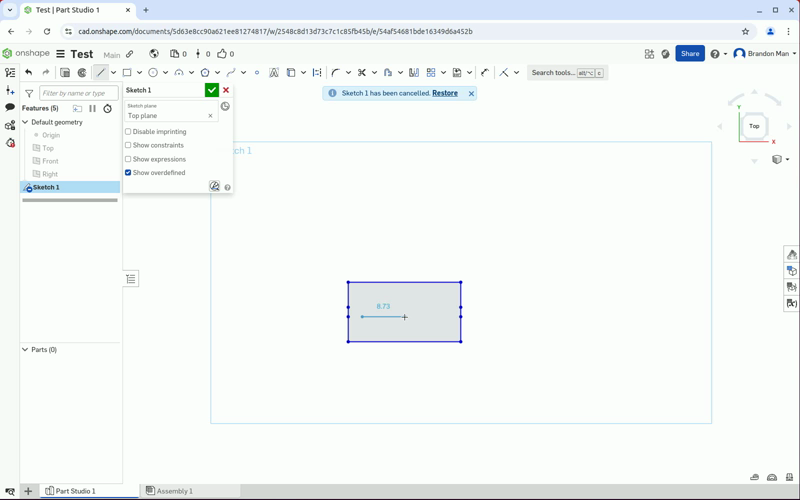
mouse_move(434, 316)
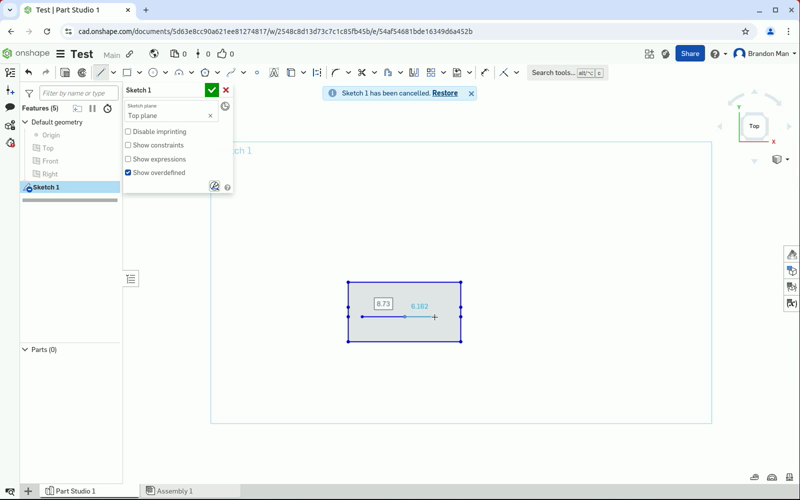
mouse_move(446, 316)
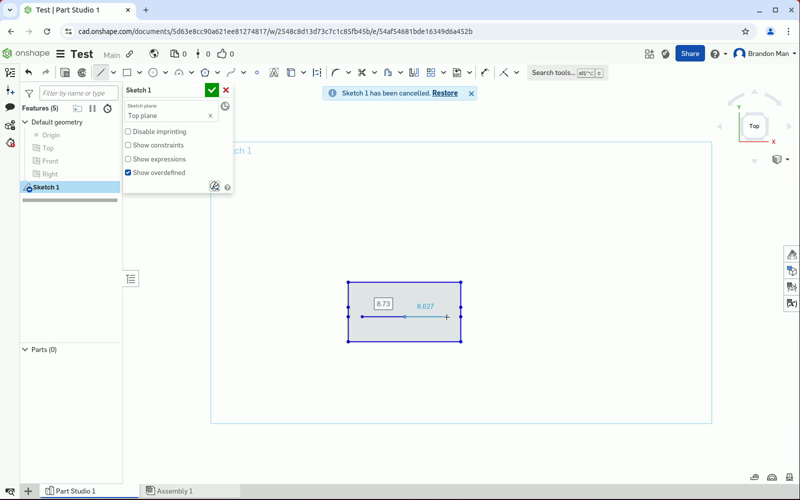
click(446, 316)
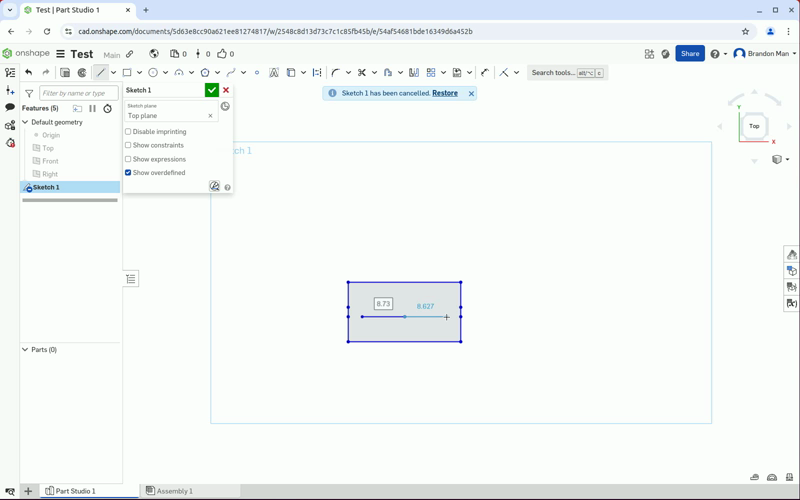
key_up(shift)
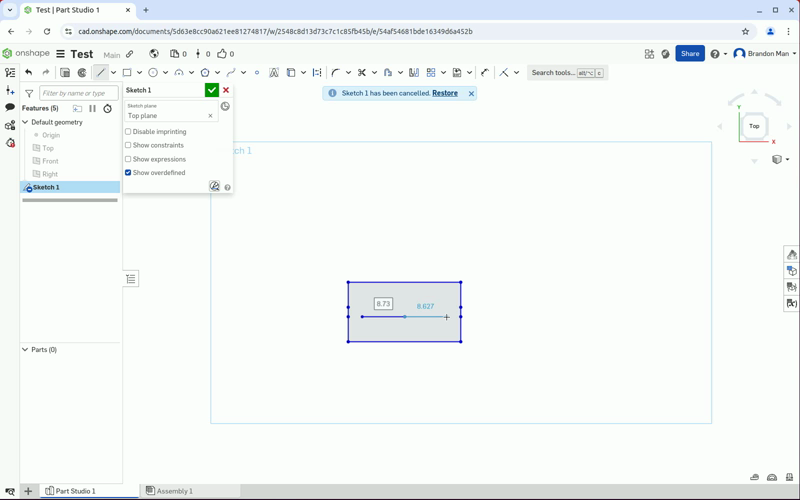
key_down(shift)
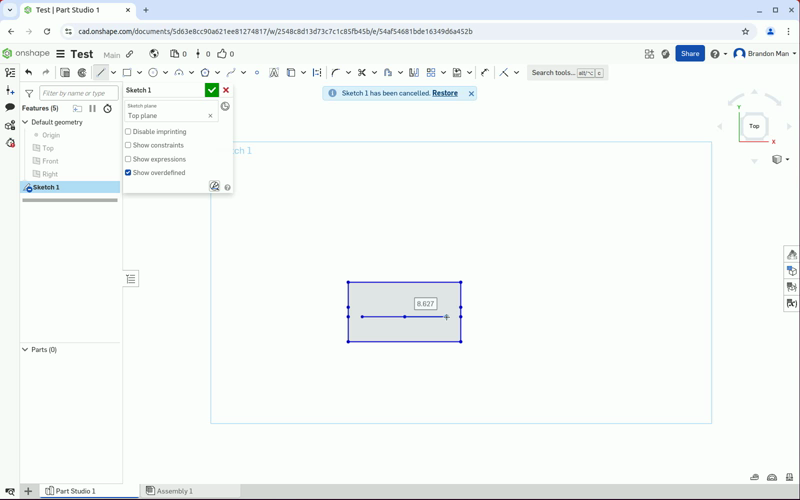
mouse_move(476, 316)
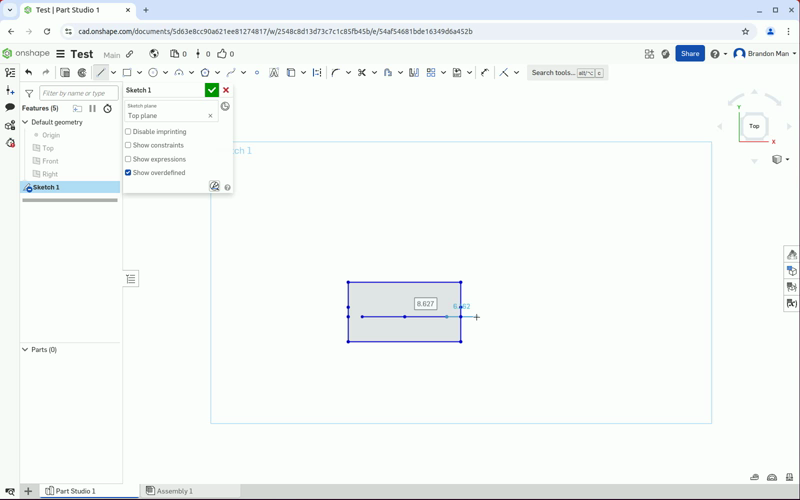
mouse_move(446, 312)
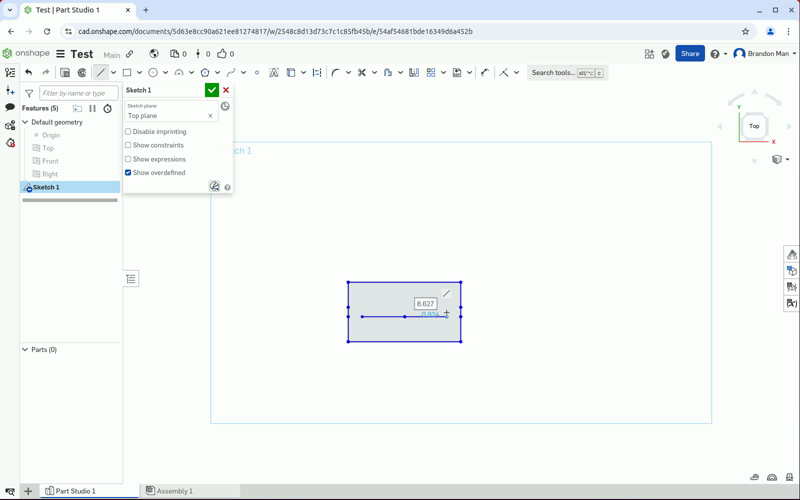
scroll(6)
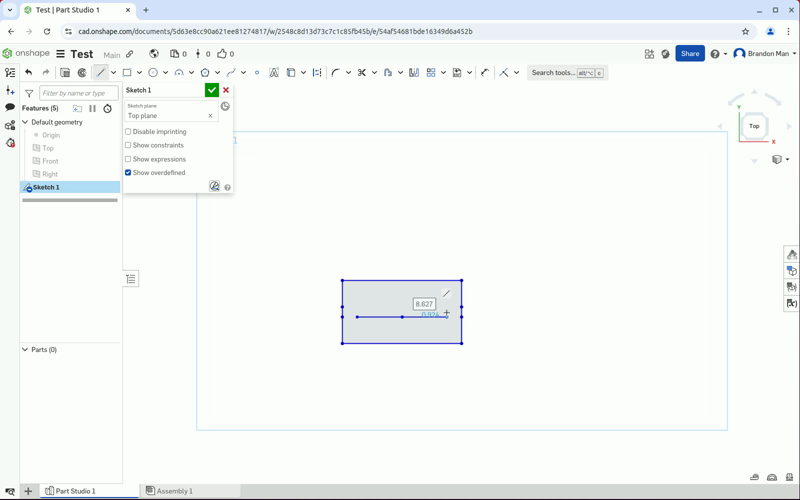
scroll(6)
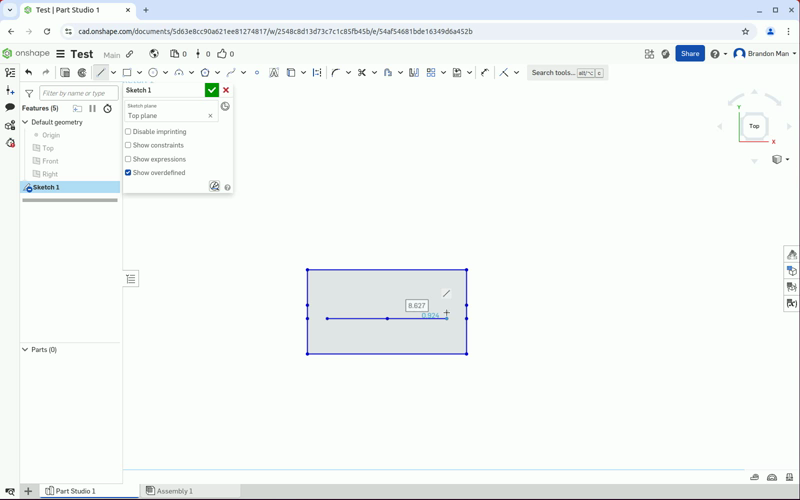
scroll(6)
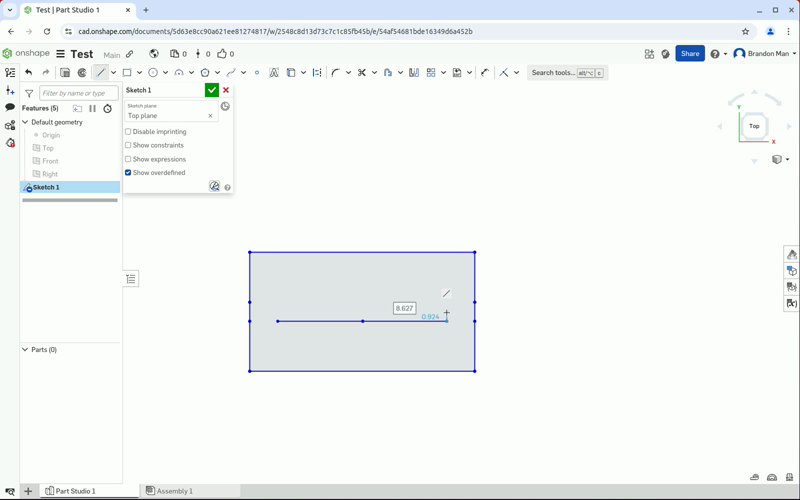
scroll(6)
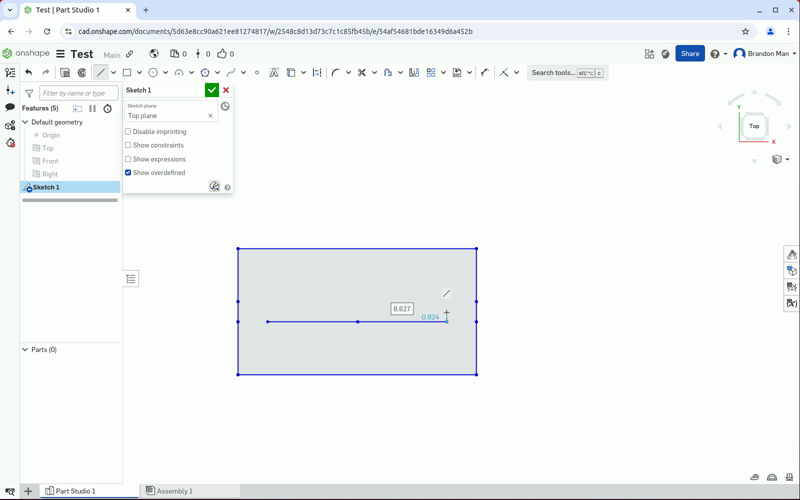
scroll(6)
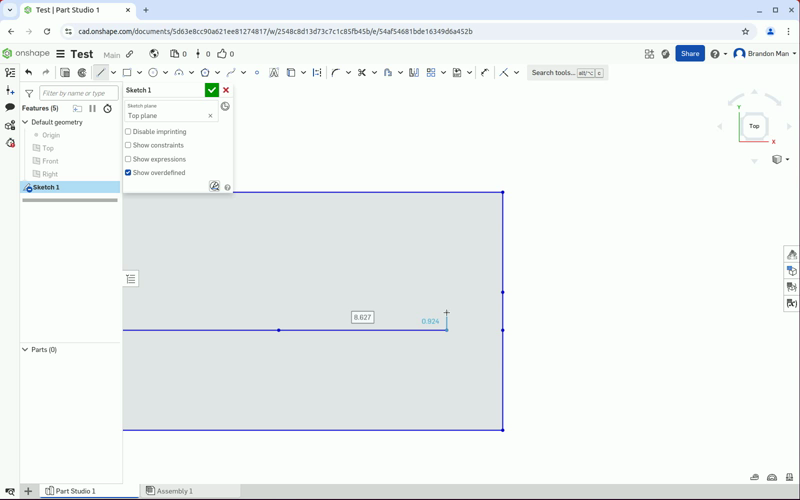
scroll(6)
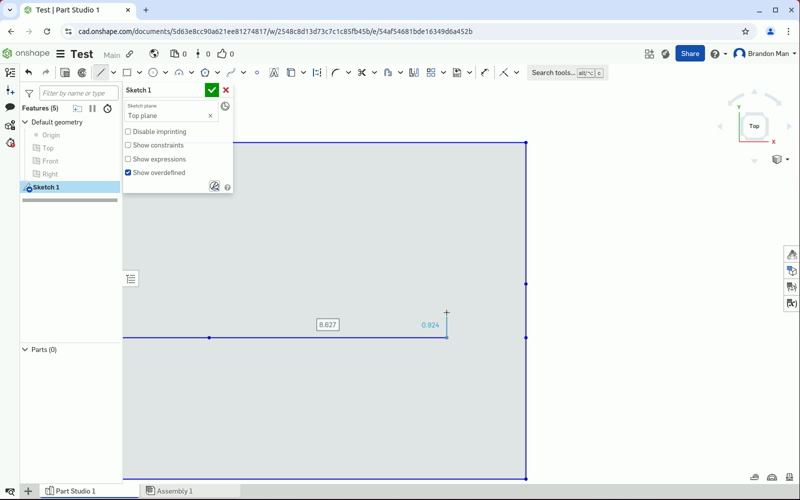
scroll(6)
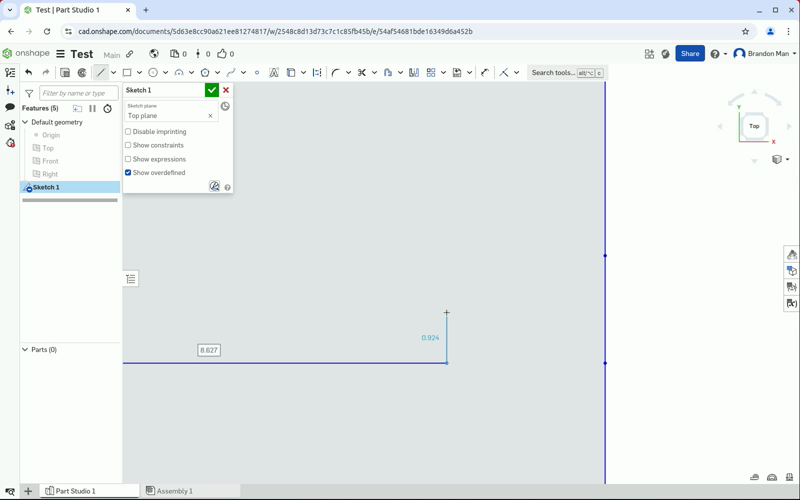
click(446, 312)
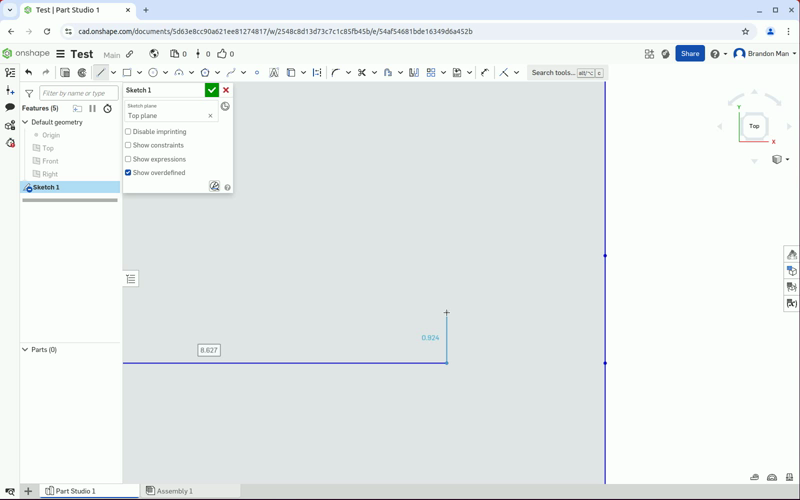
scroll(-6)
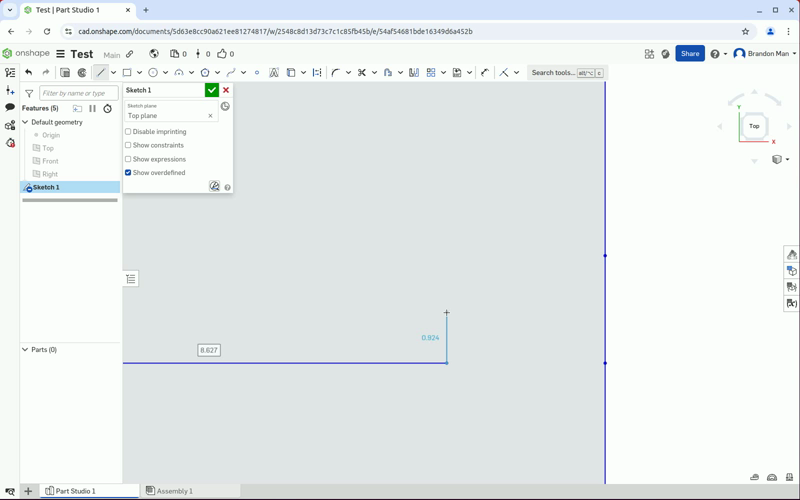
scroll(-6)
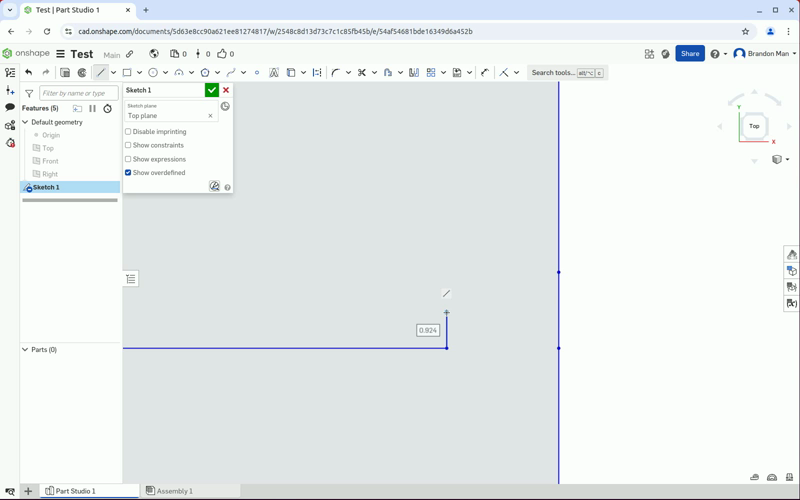
scroll(-6)
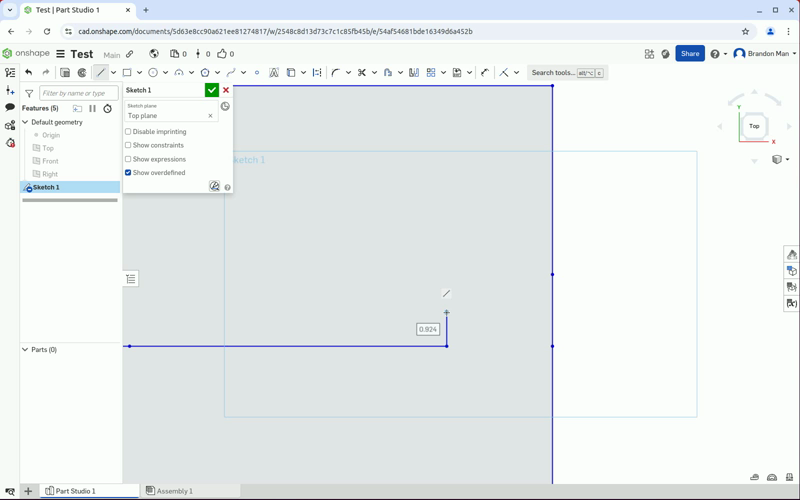
scroll(-6)
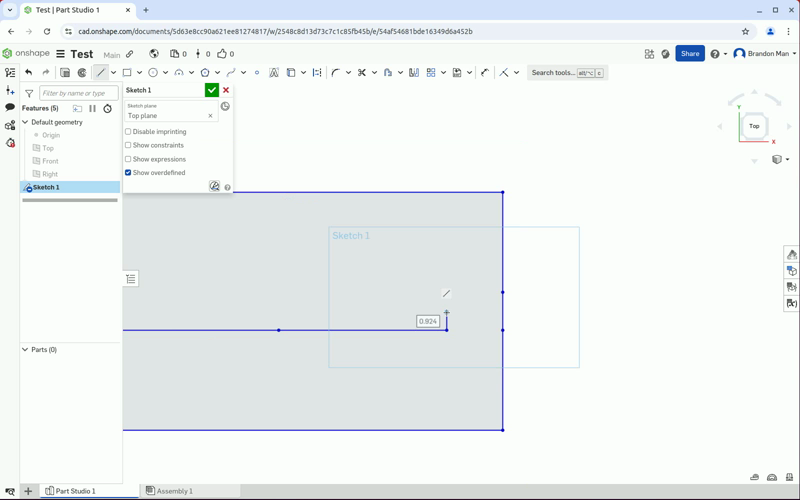
scroll(-6)
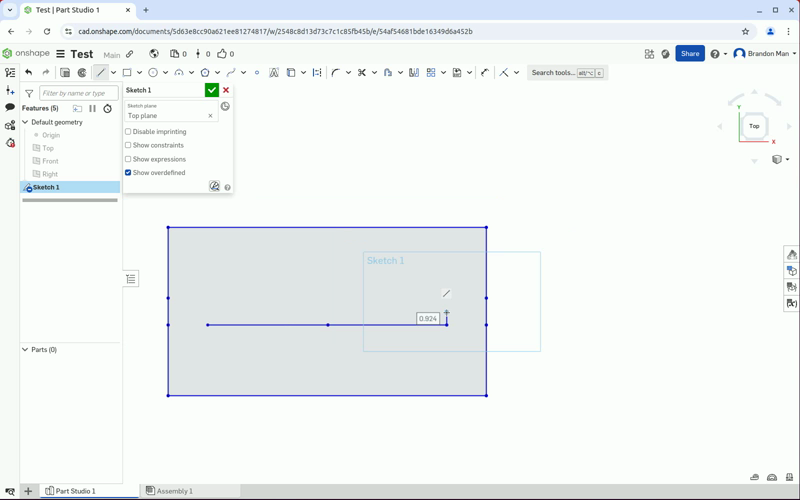
scroll(-6)
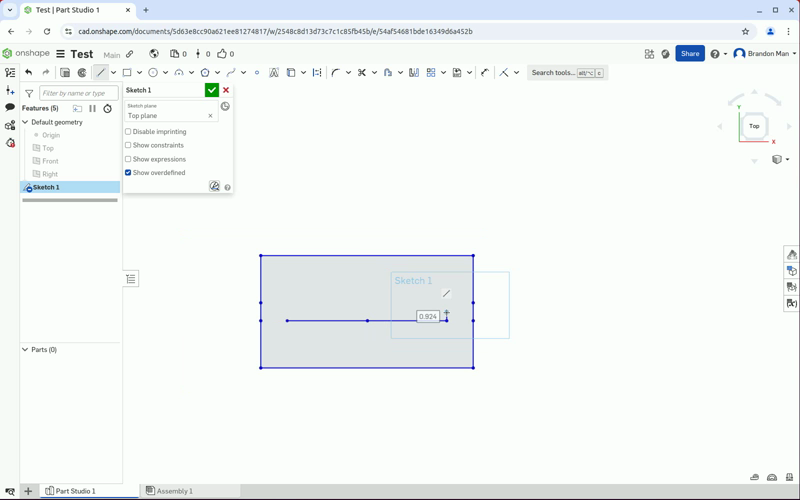
scroll(-6)
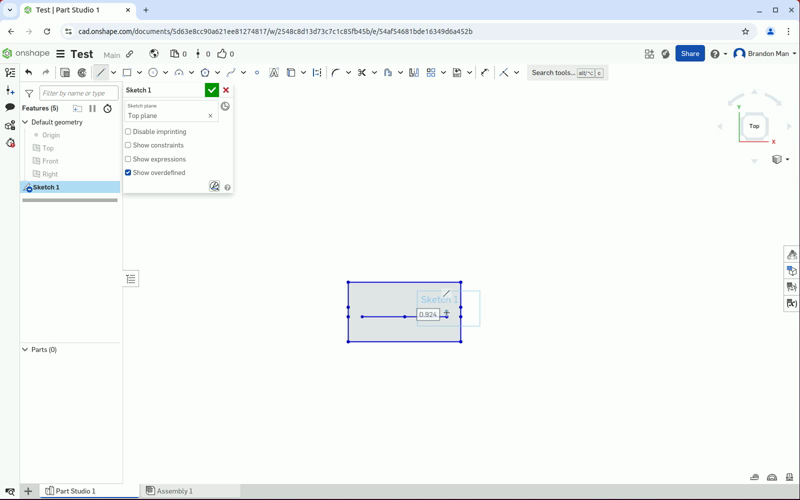
key_up(shift)
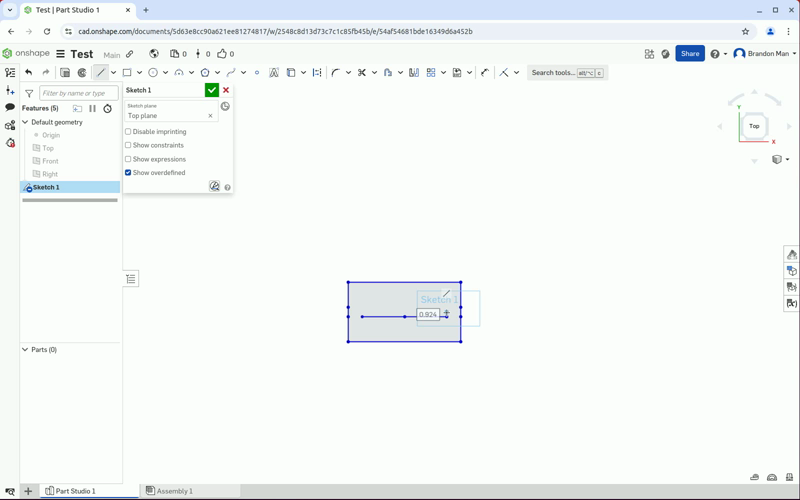
key_down(shift)
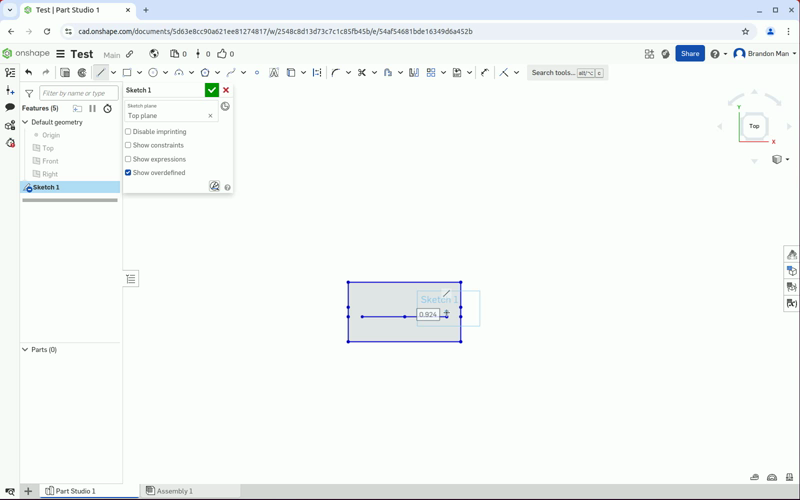
mouse_move(476, 312)
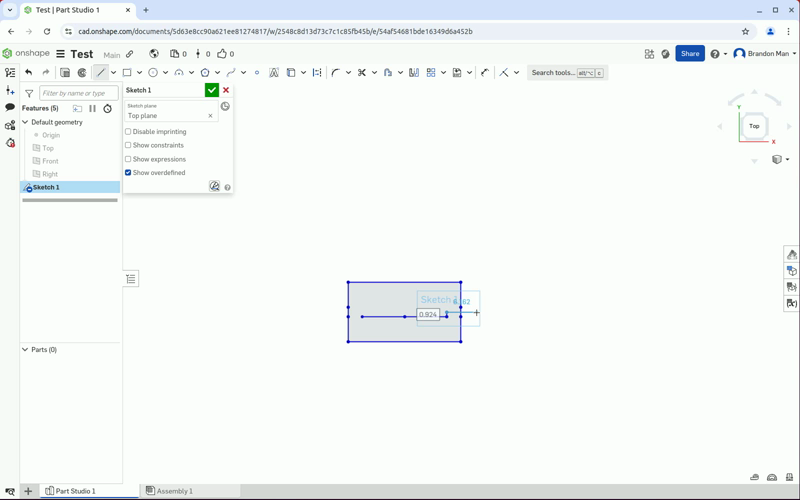
mouse_move(446, 308)
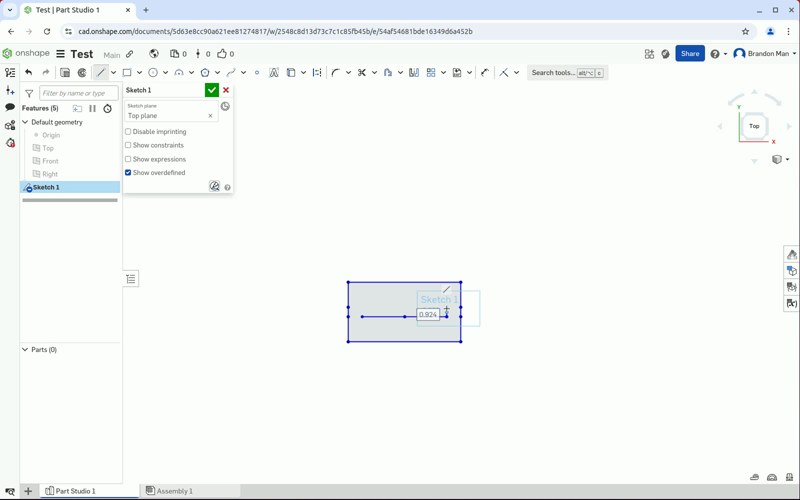
scroll(6)
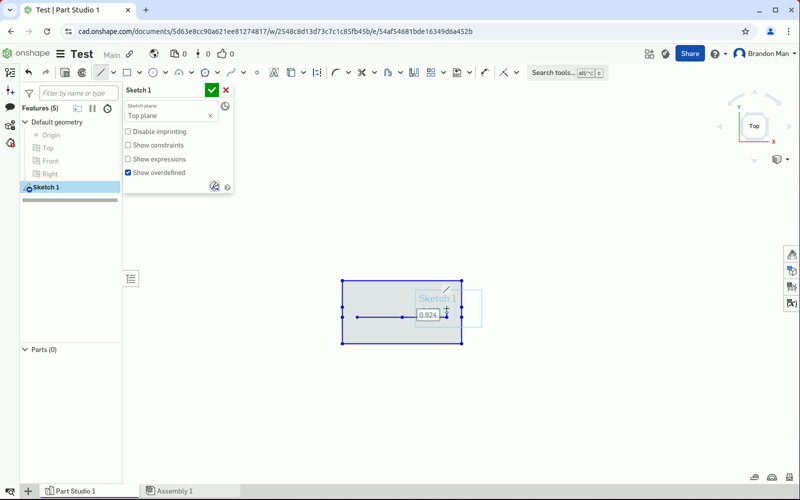
scroll(6)
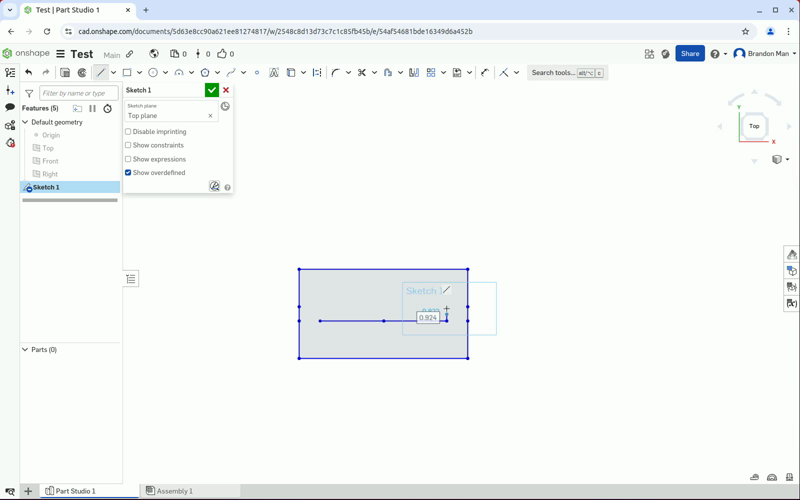
scroll(6)
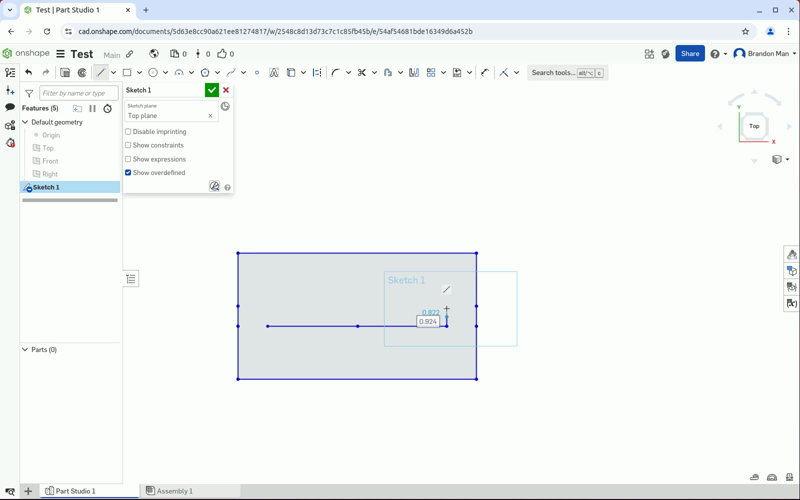
scroll(6)
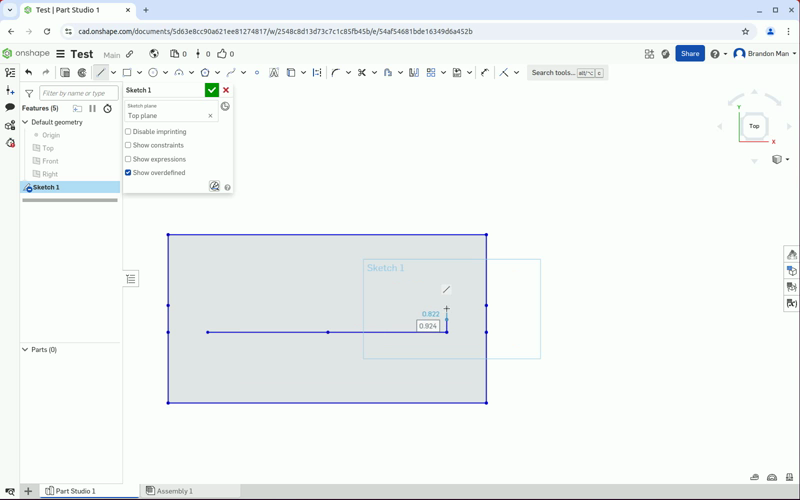
scroll(6)
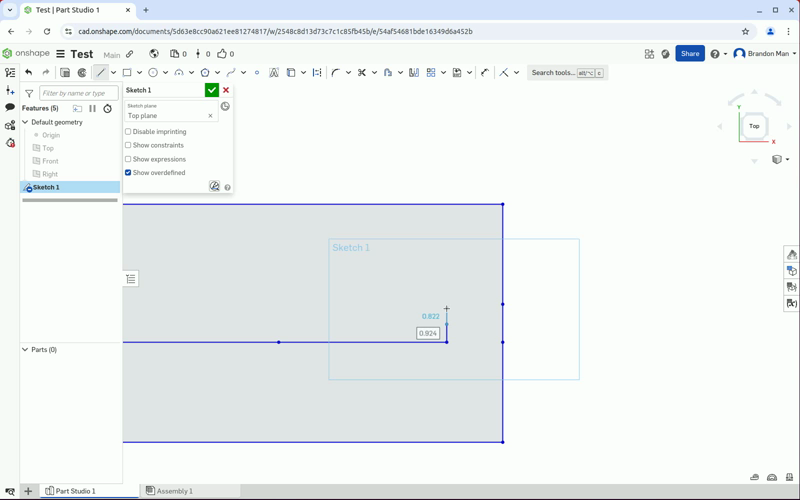
scroll(6)
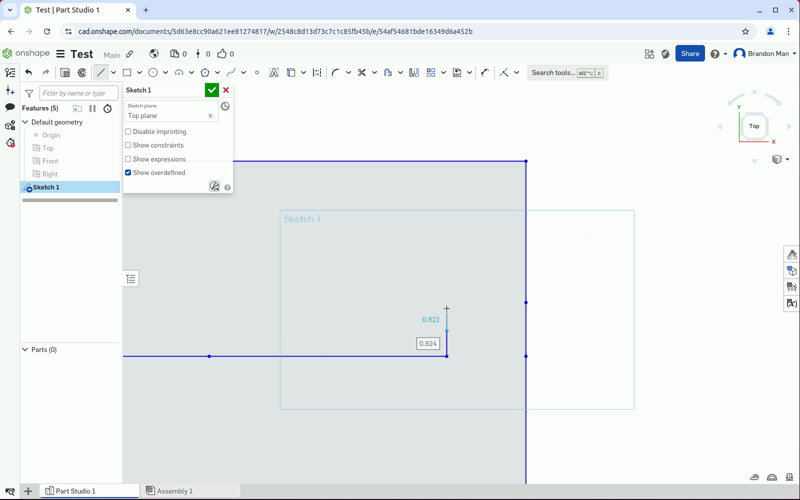
scroll(6)
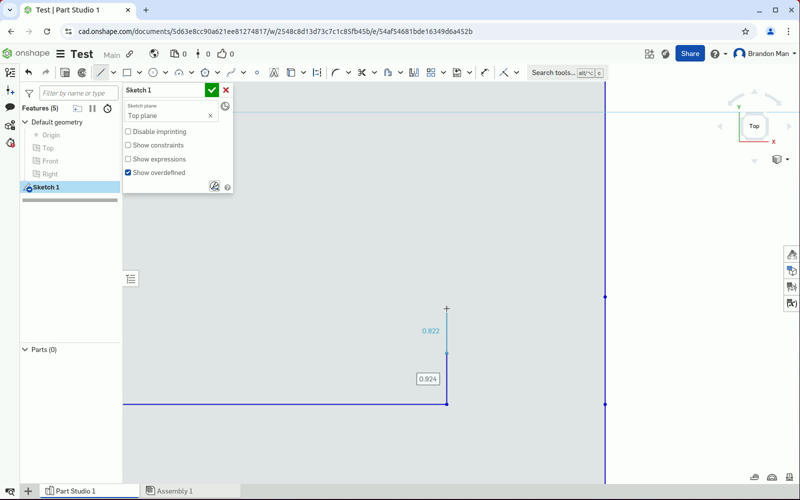
click(446, 308)
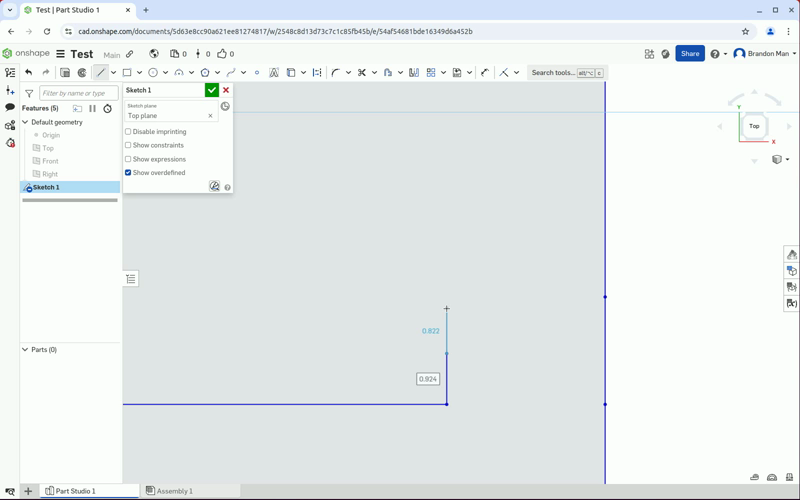
scroll(-6)
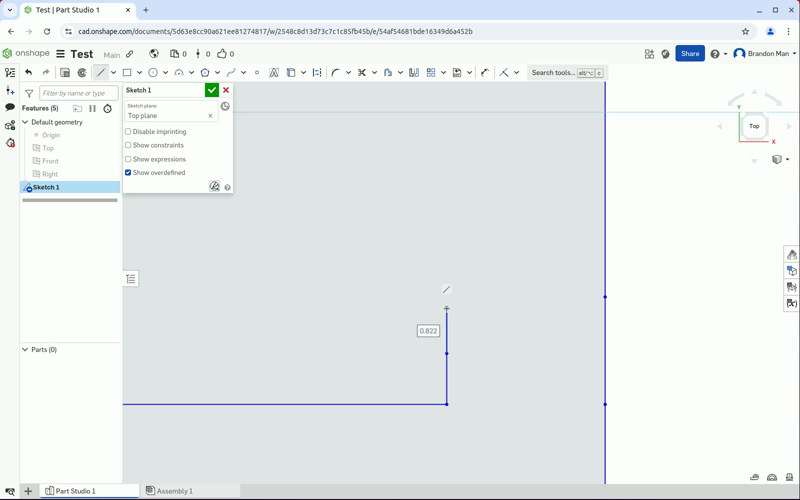
scroll(-6)
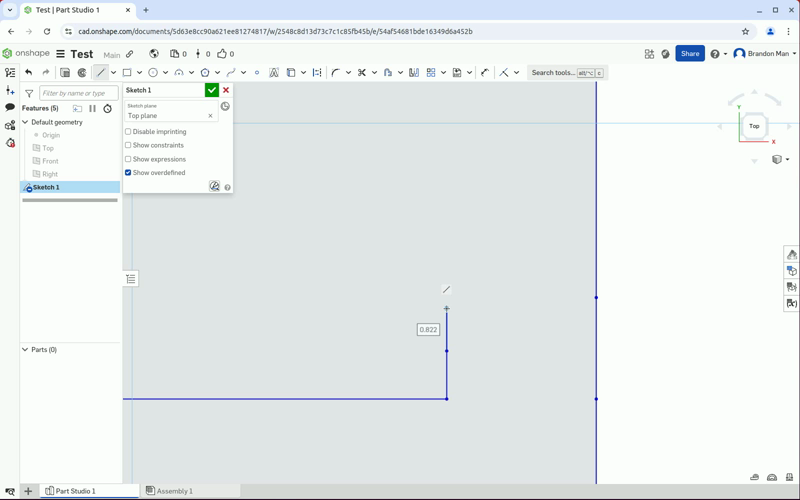
scroll(-6)
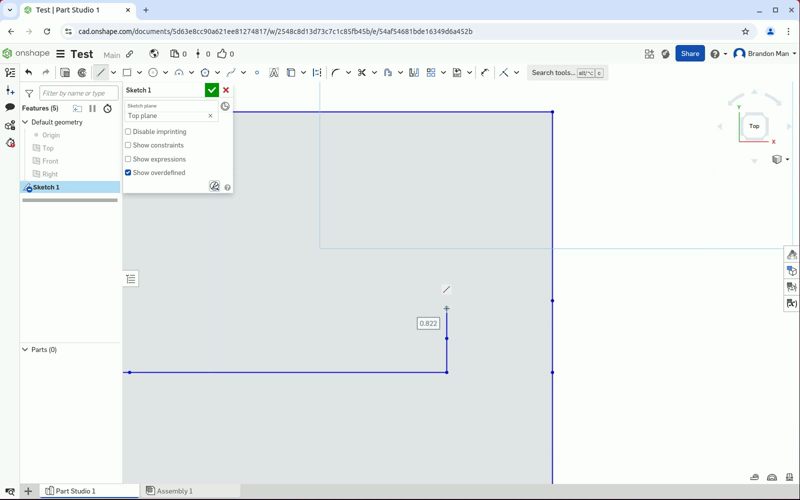
scroll(-6)
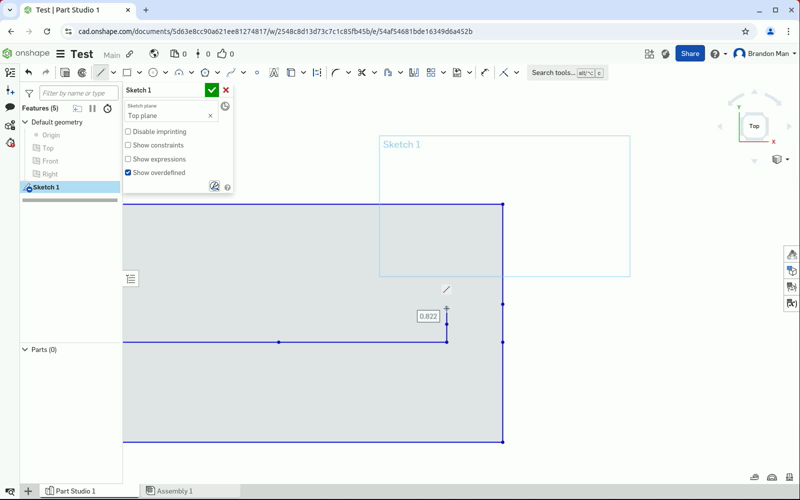
scroll(-6)
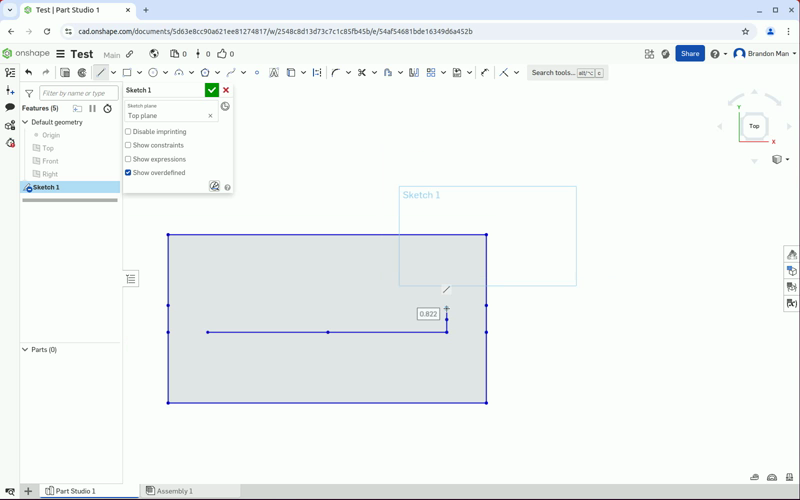
scroll(-6)
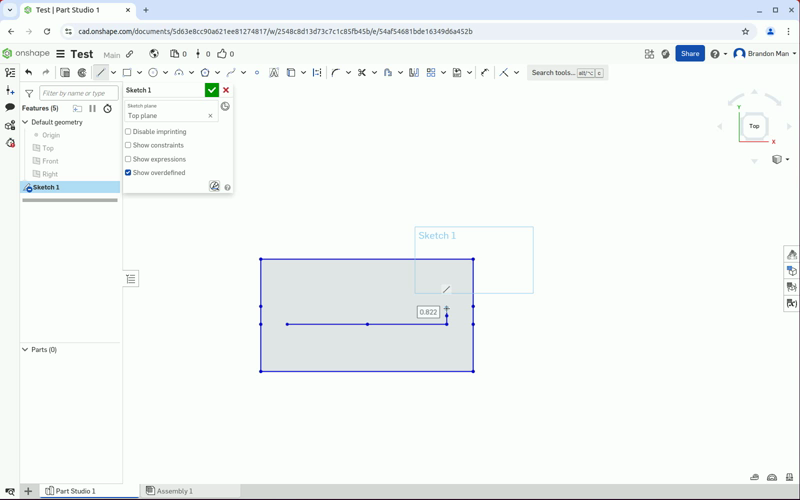
scroll(-6)
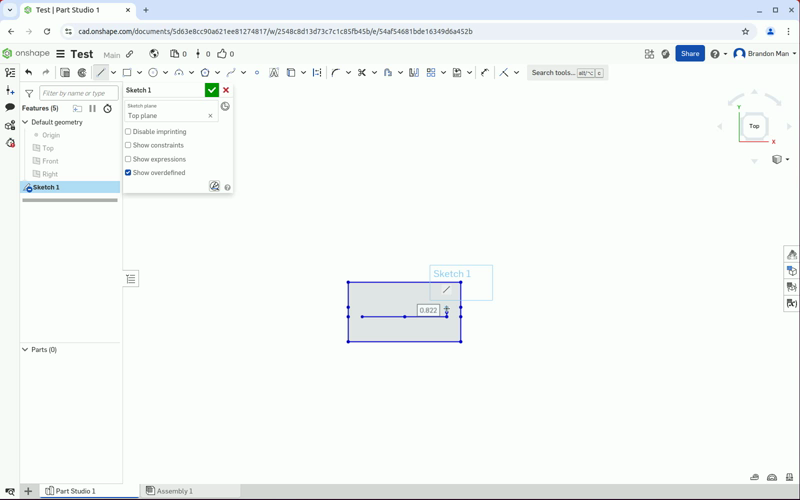
key_up(shift)
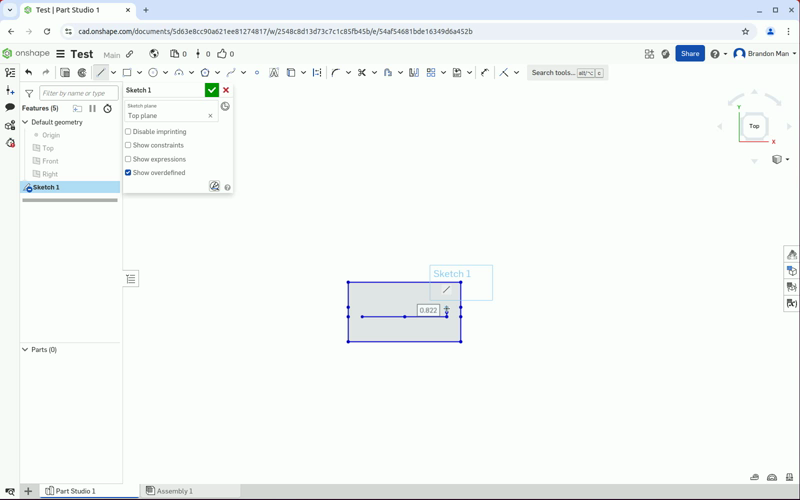
key_down(shift)
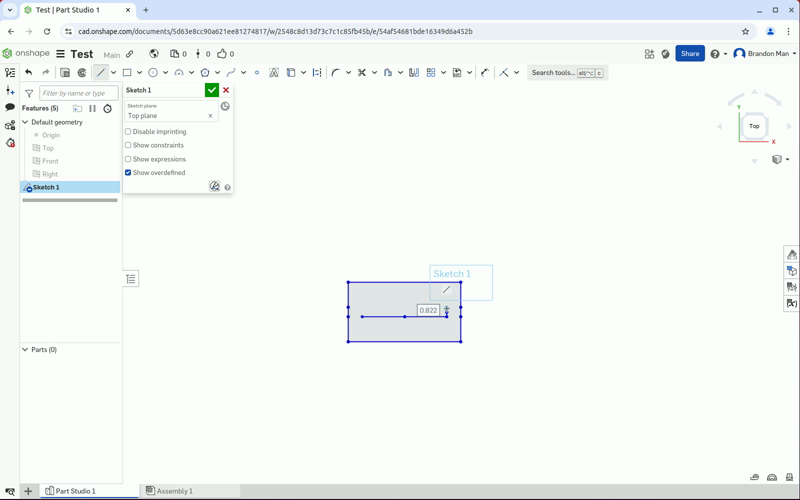
mouse_move(476, 308)
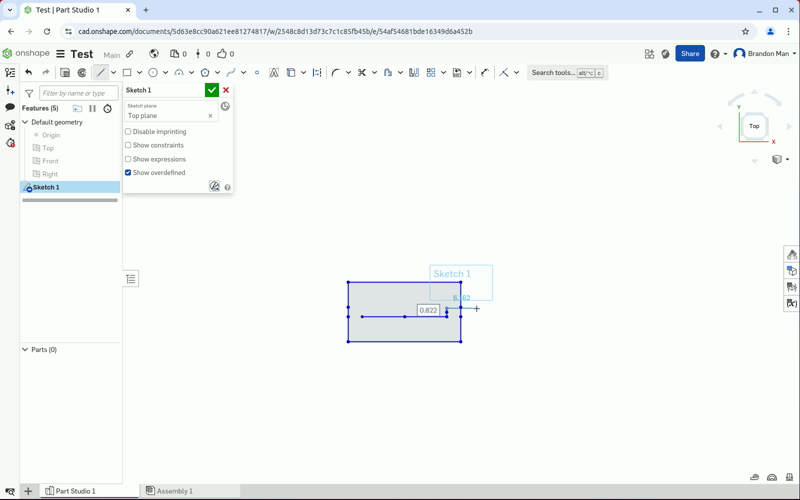
mouse_move(404, 308)
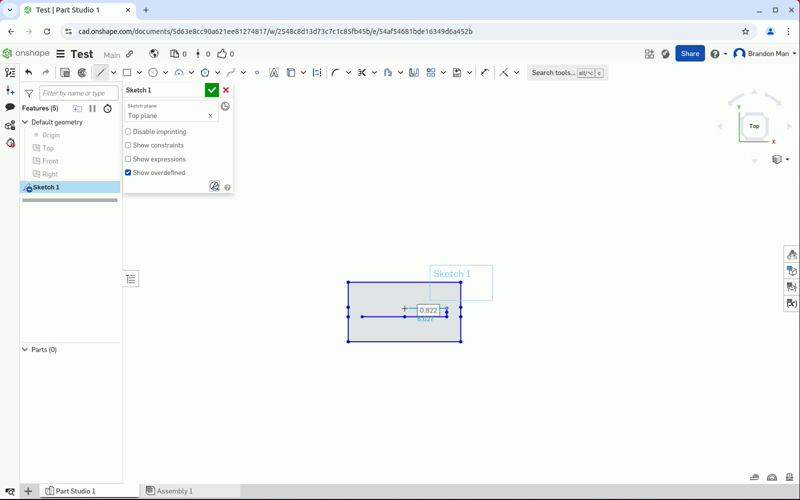
click(404, 308)
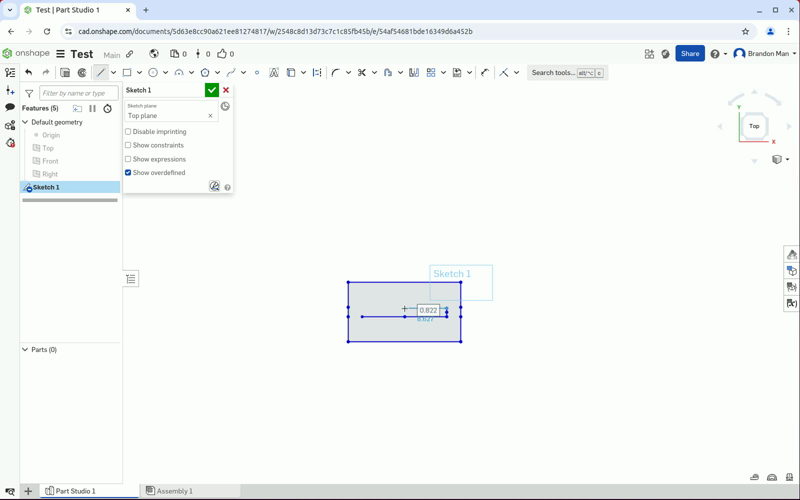
key_up(shift)
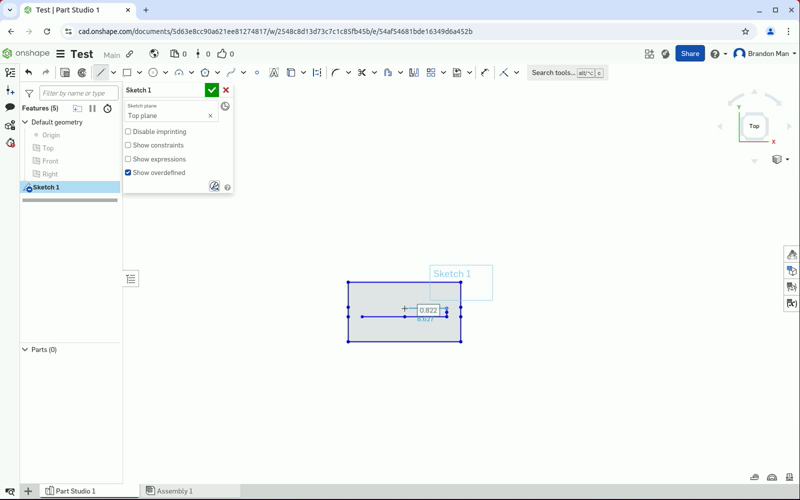
key_down(shift)
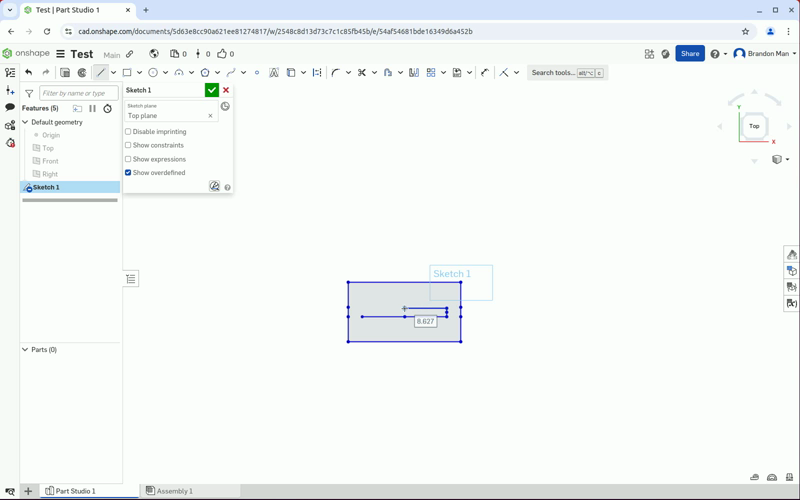
mouse_move(434, 308)
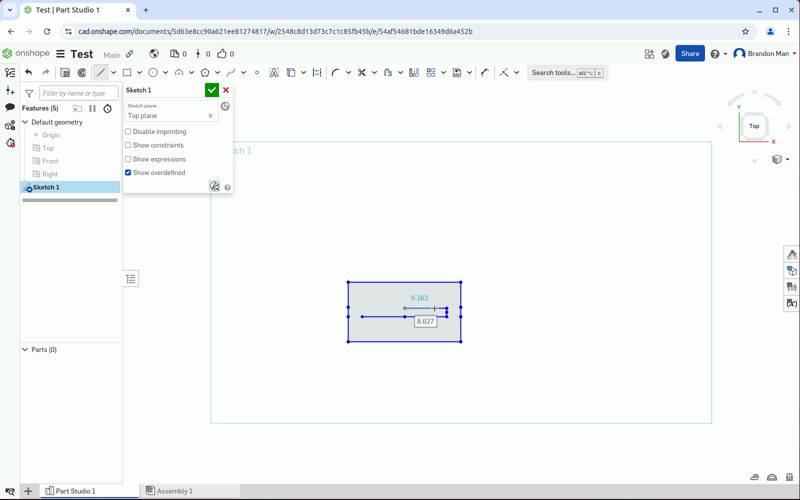
mouse_move(362, 308)
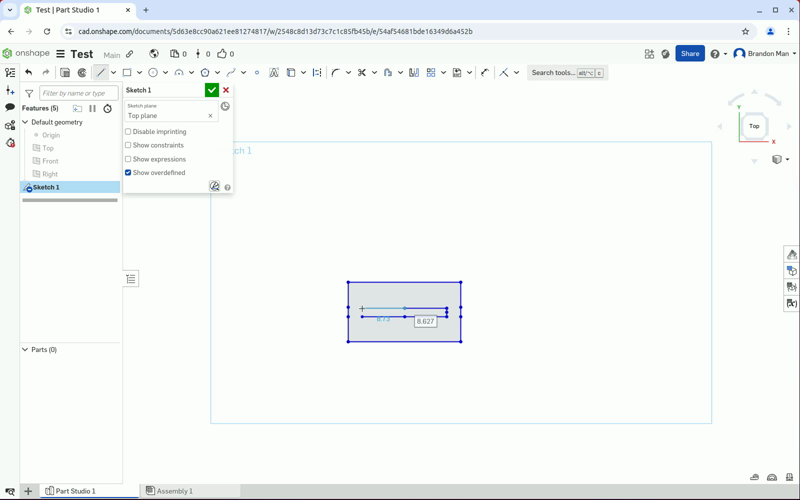
click(362, 308)
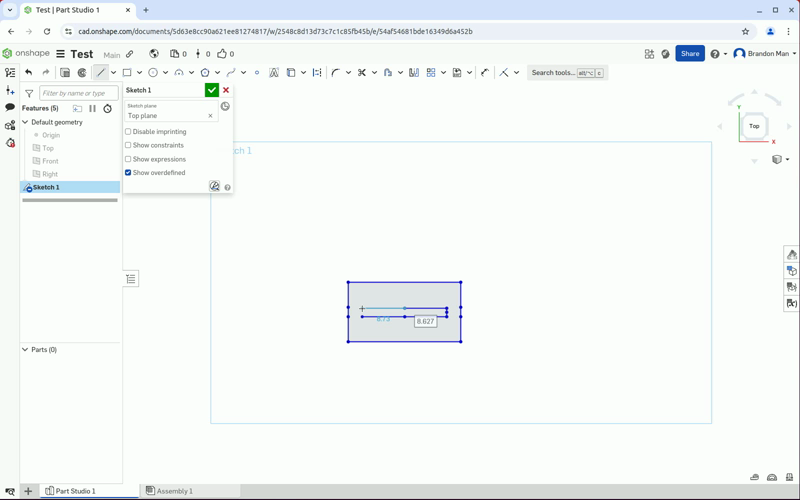
key_up(shift)
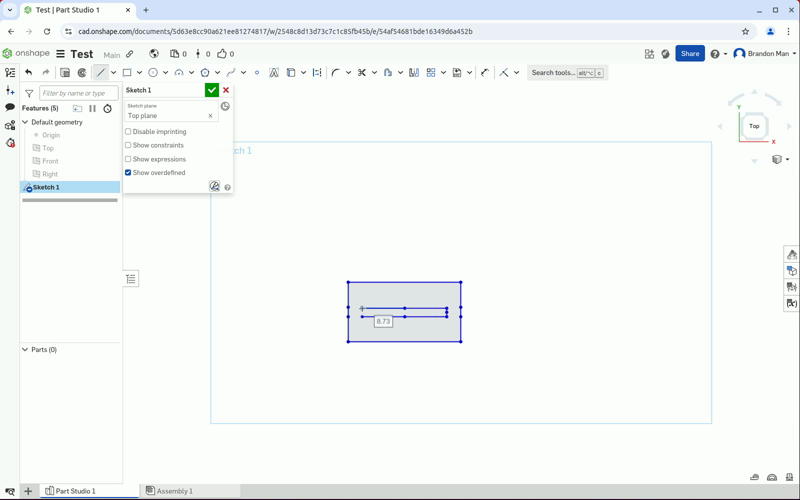
key_down(shift)
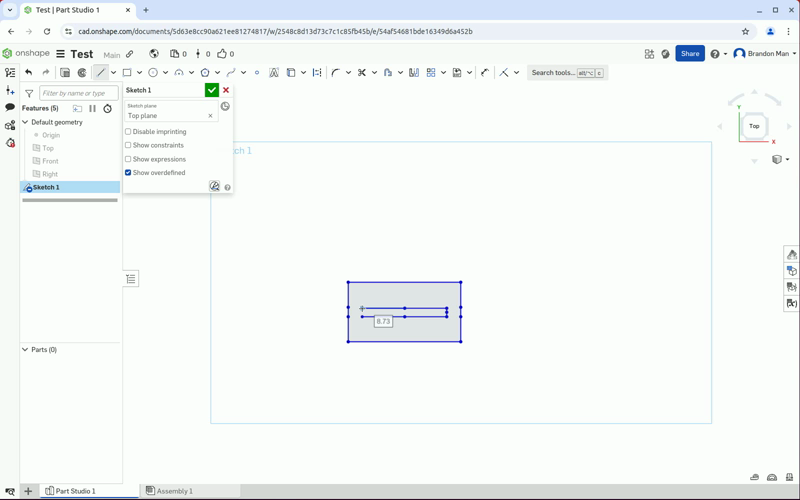
mouse_move(392, 308)
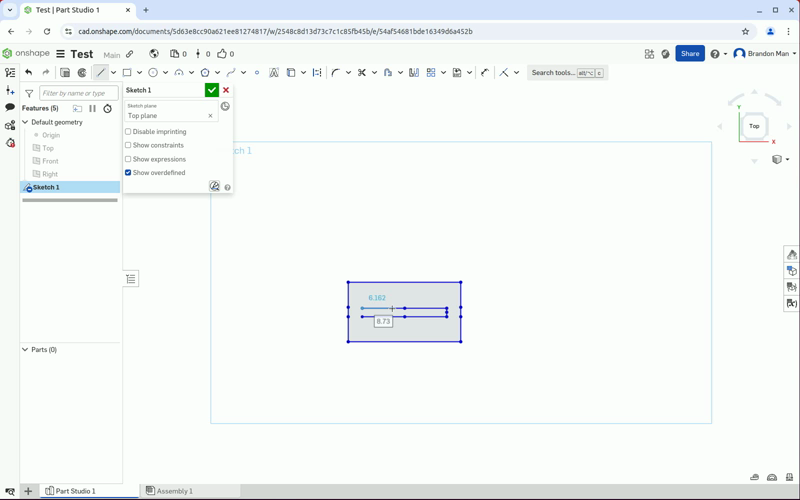
mouse_move(362, 312)
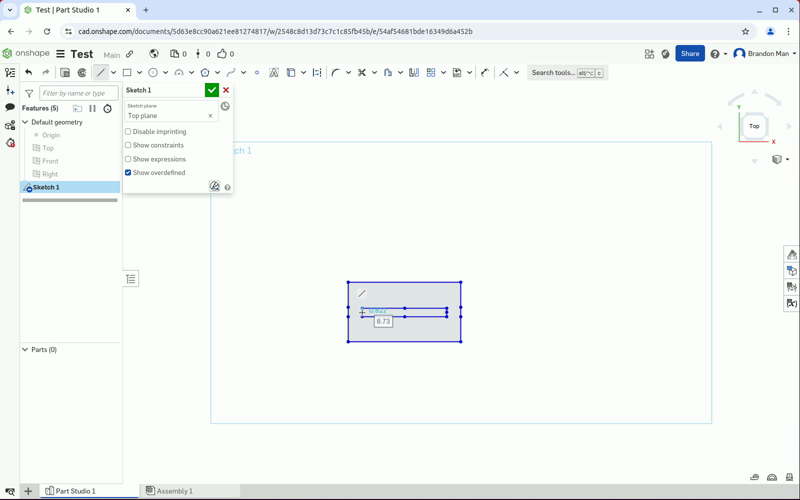
scroll(6)
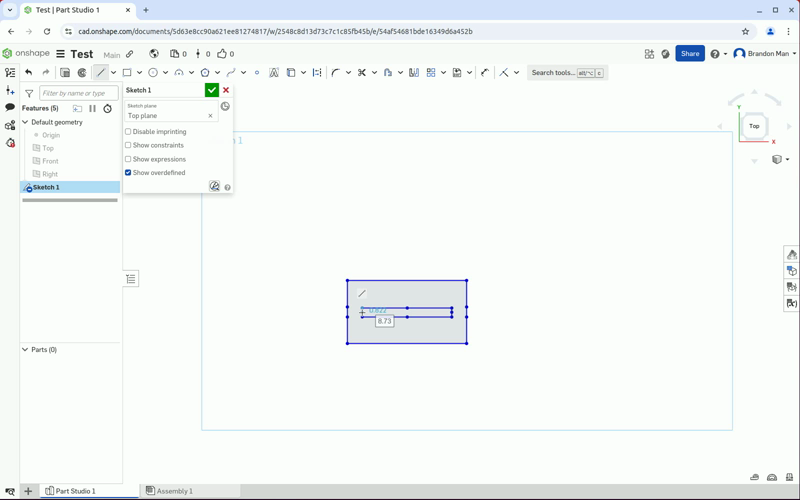
scroll(6)
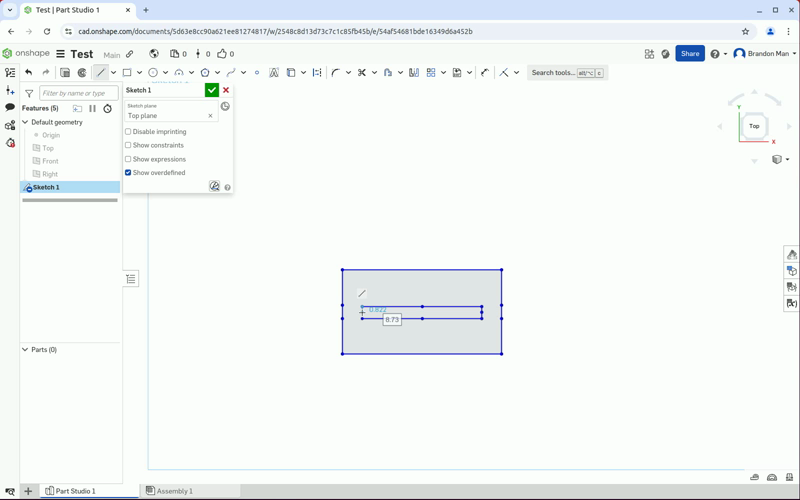
scroll(6)
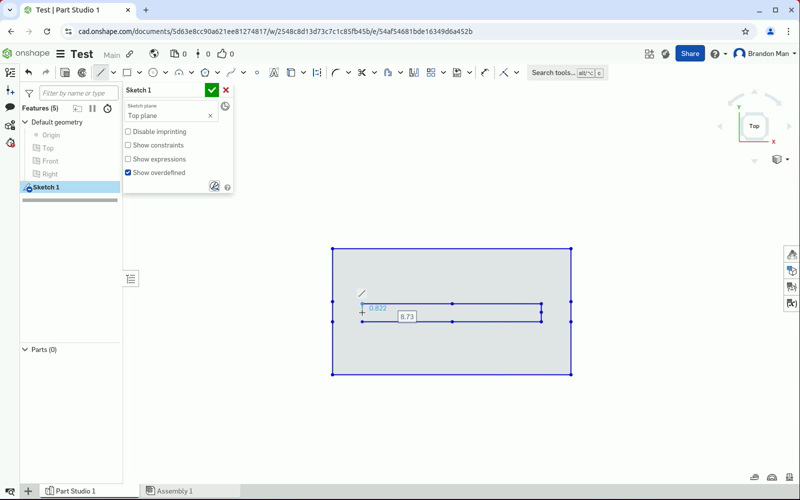
scroll(6)
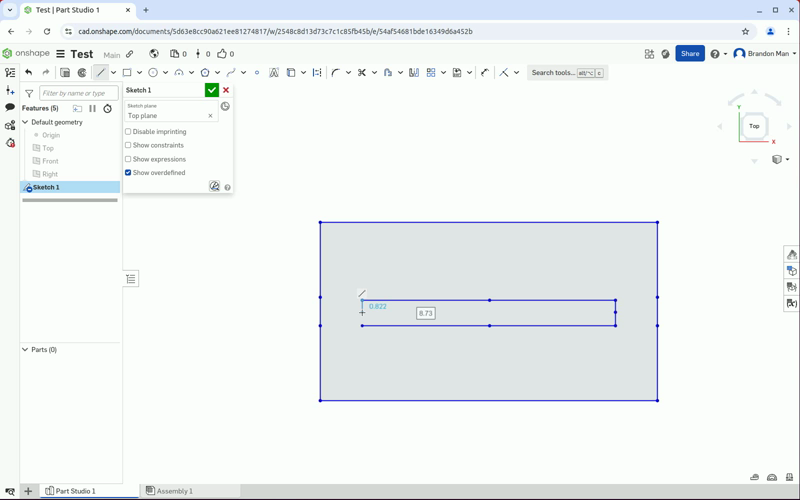
scroll(6)
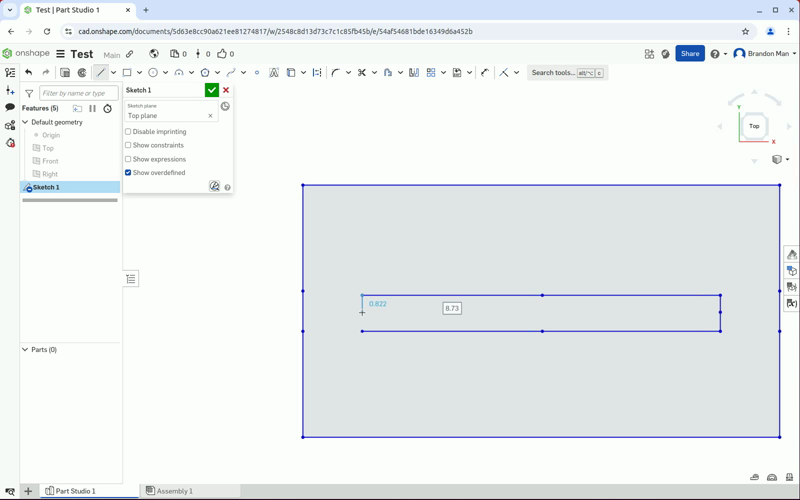
scroll(6)
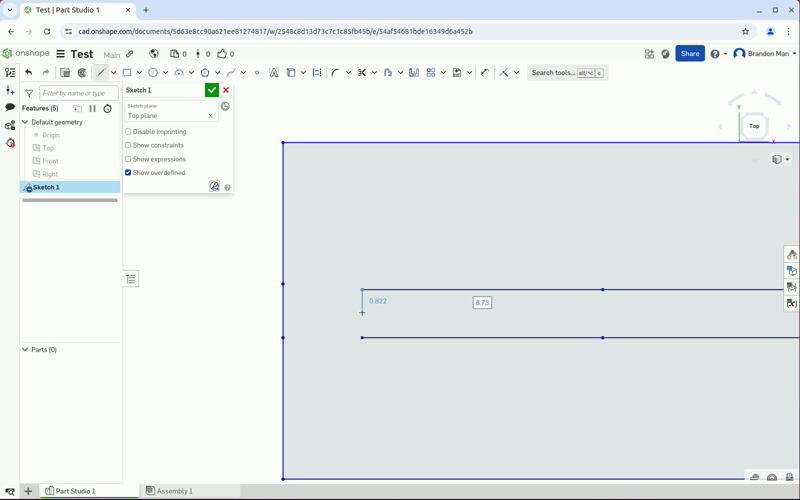
scroll(6)
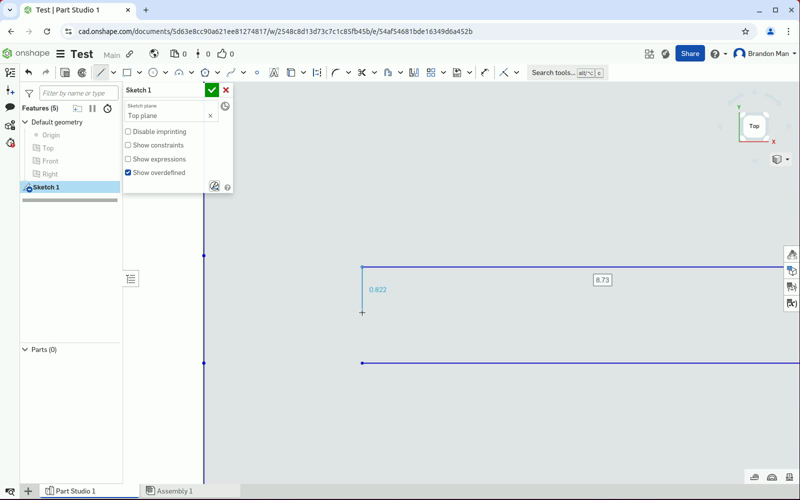
click(362, 312)
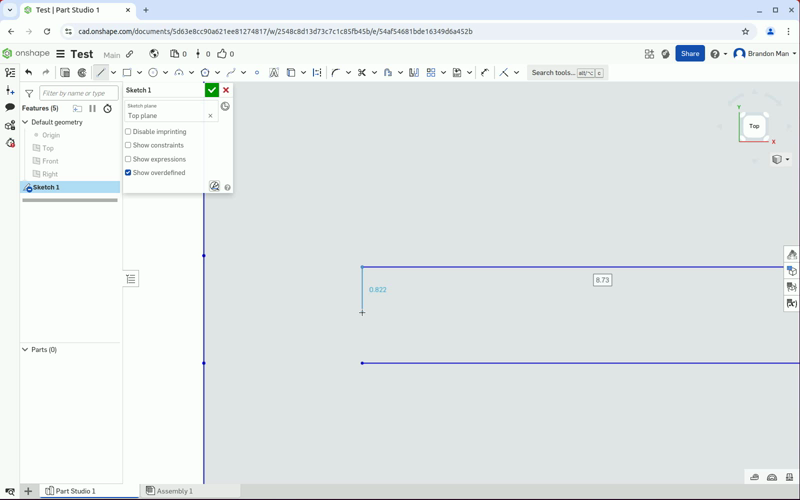
scroll(-6)
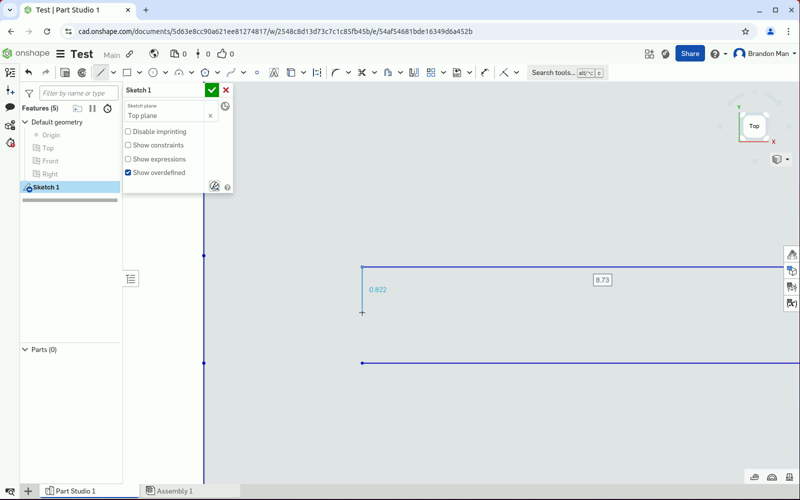
scroll(-6)
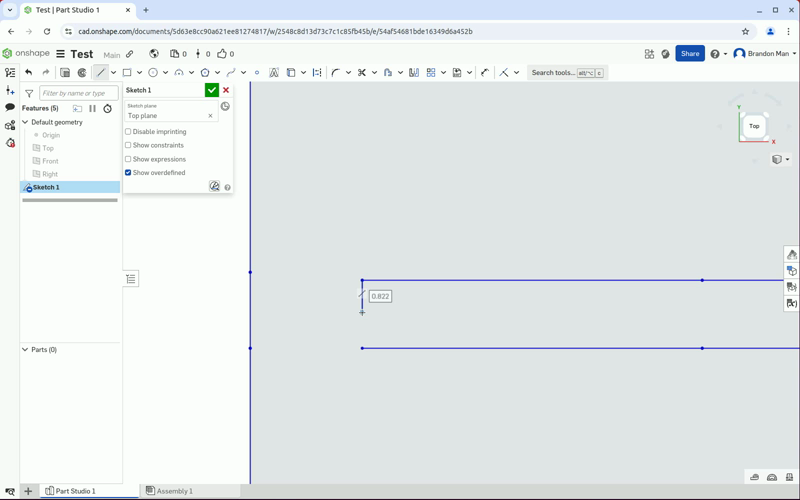
scroll(-6)
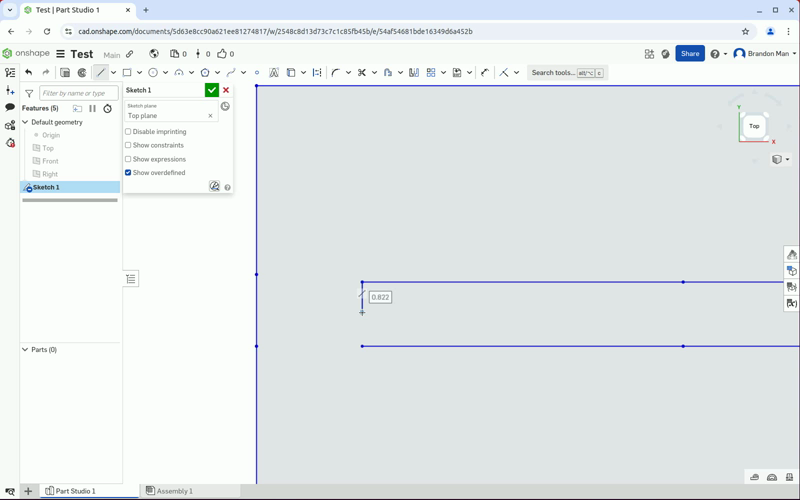
scroll(-6)
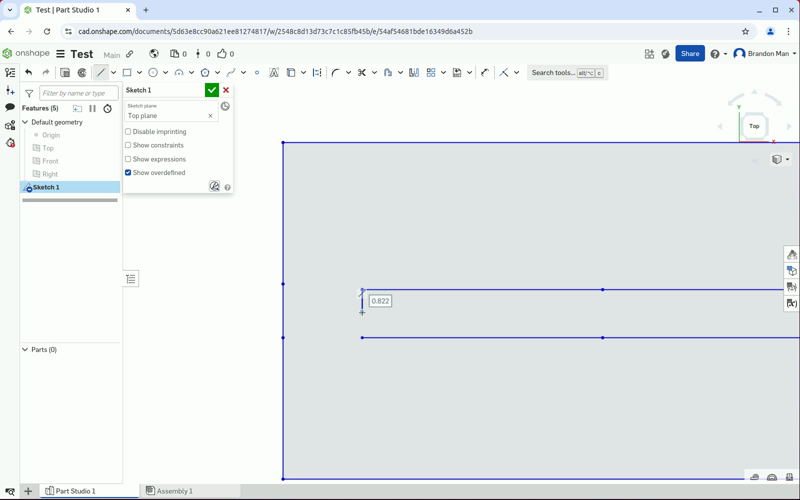
scroll(-6)
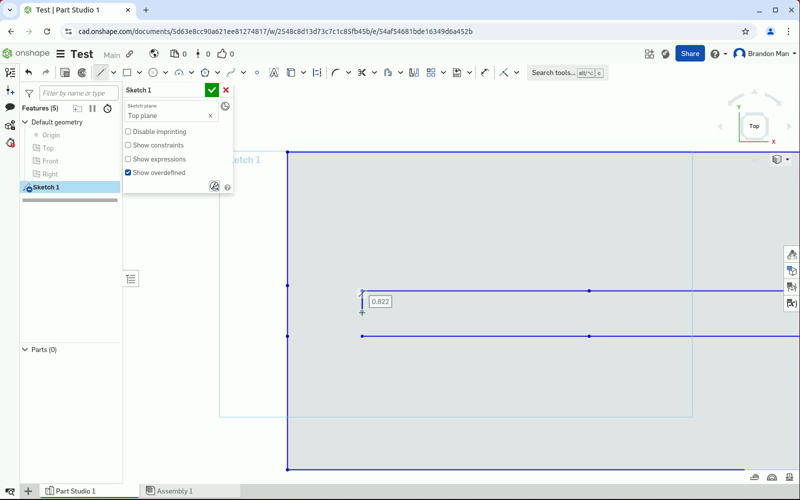
scroll(-6)
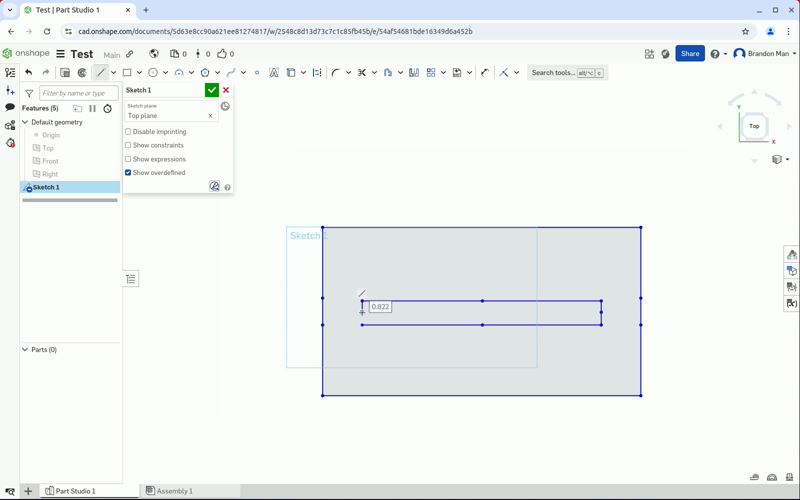
scroll(-6)
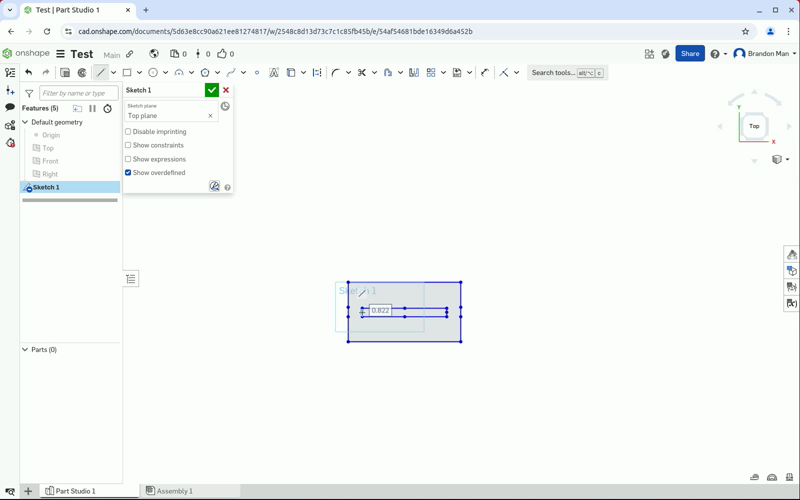
key_up(shift)
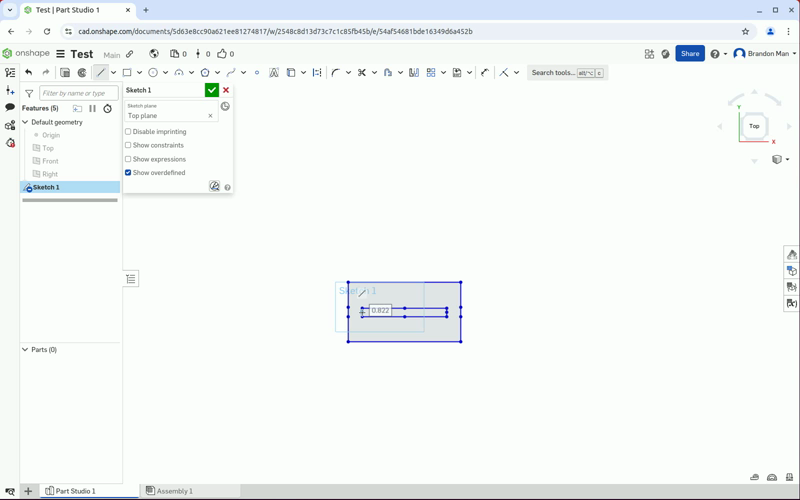
mouse_move(392, 312)
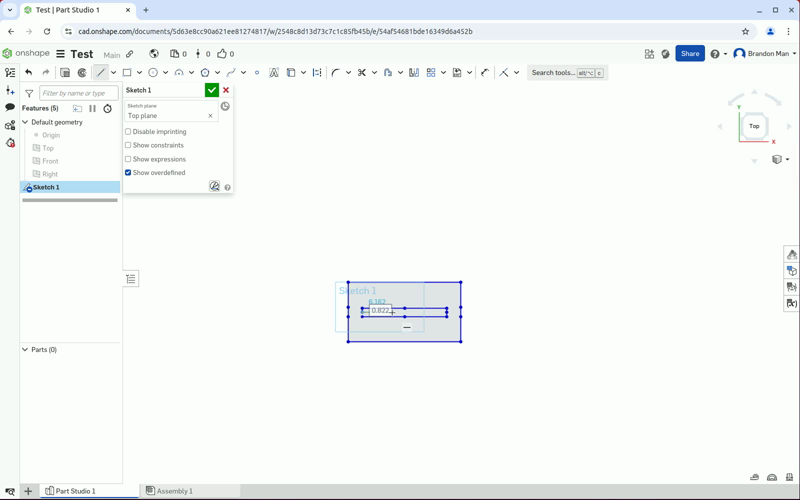
key_down(shift)
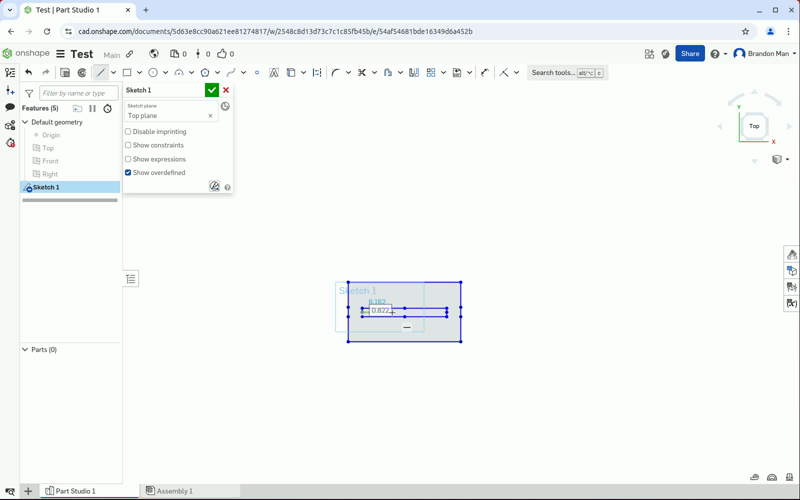
mouse_move(362, 316)
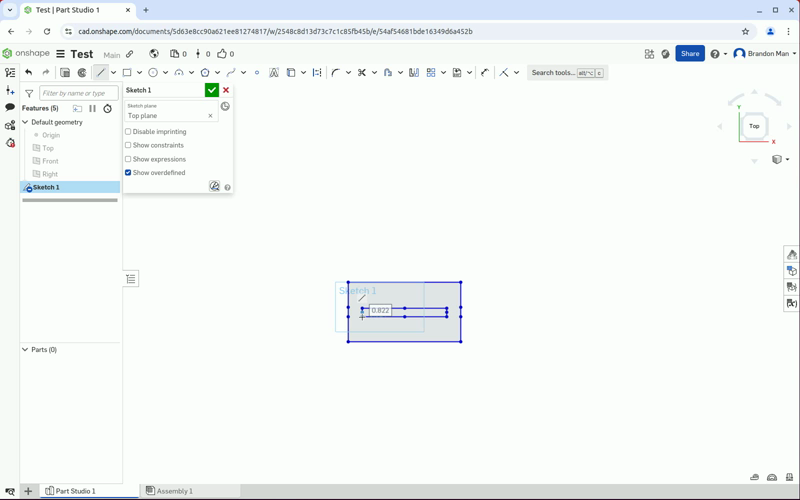
scroll(6)
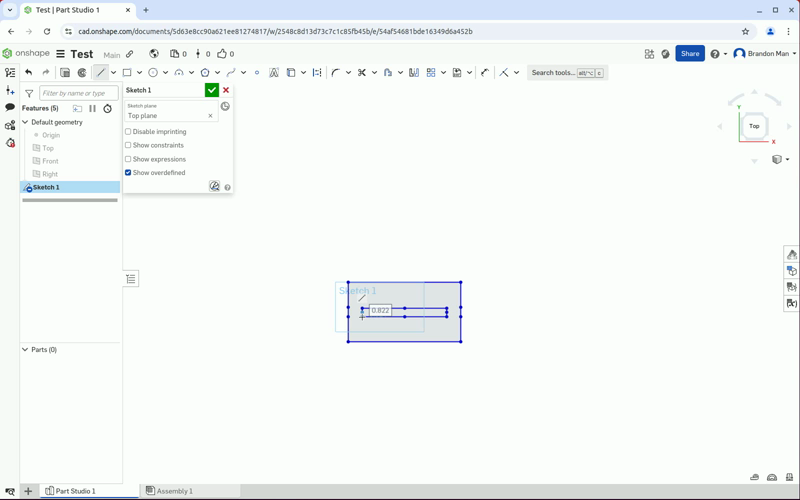
scroll(6)
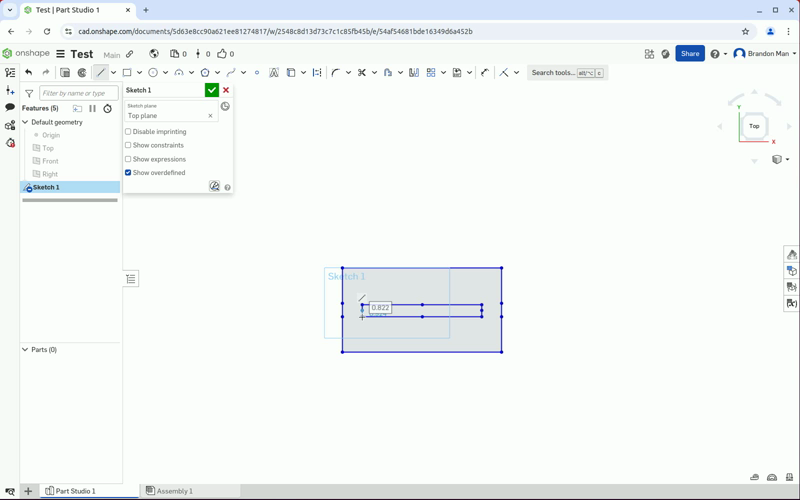
scroll(6)
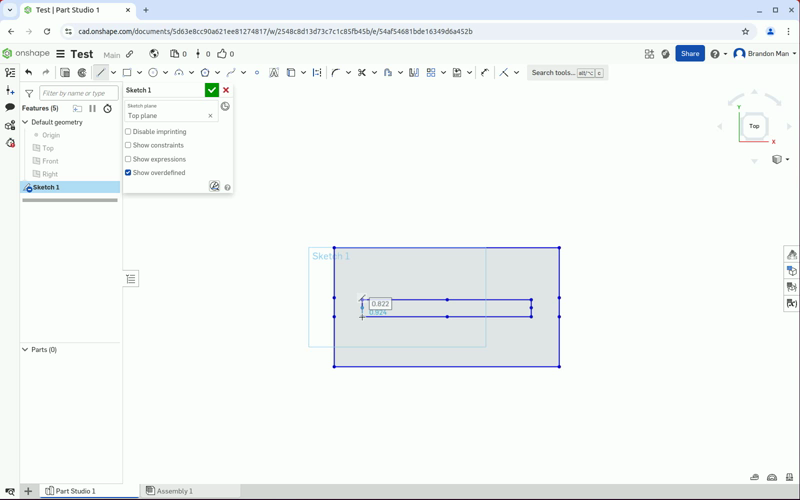
scroll(6)
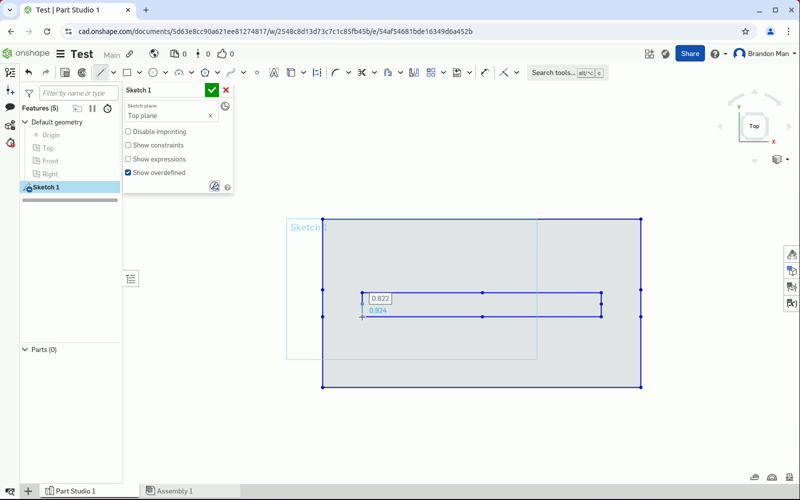
scroll(6)
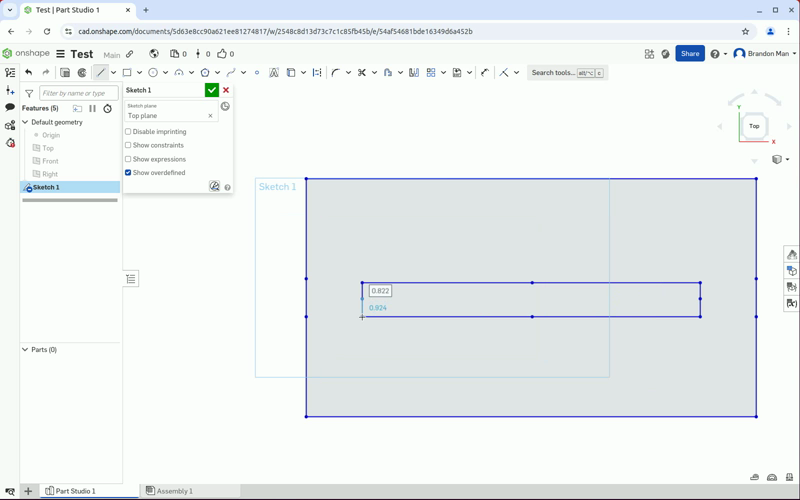
scroll(6)
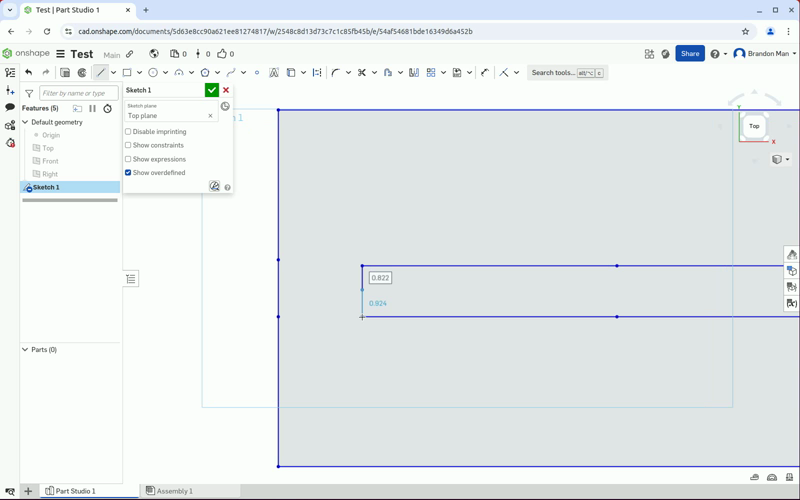
scroll(6)
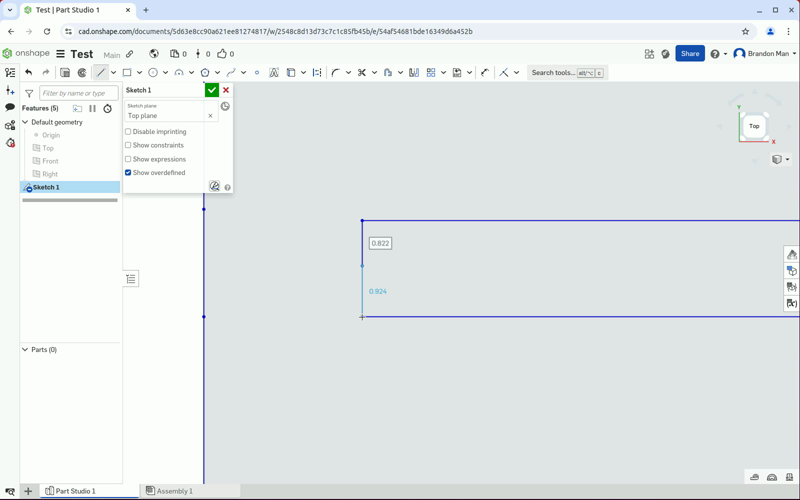
key_up(shift)
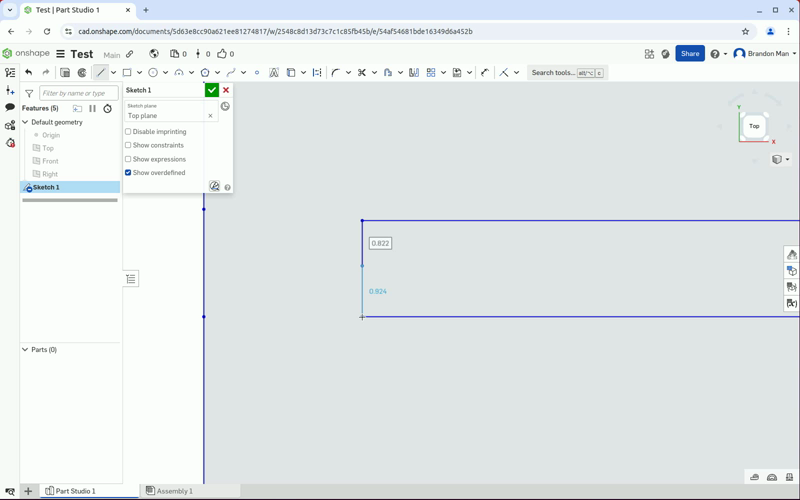
click(362, 316)
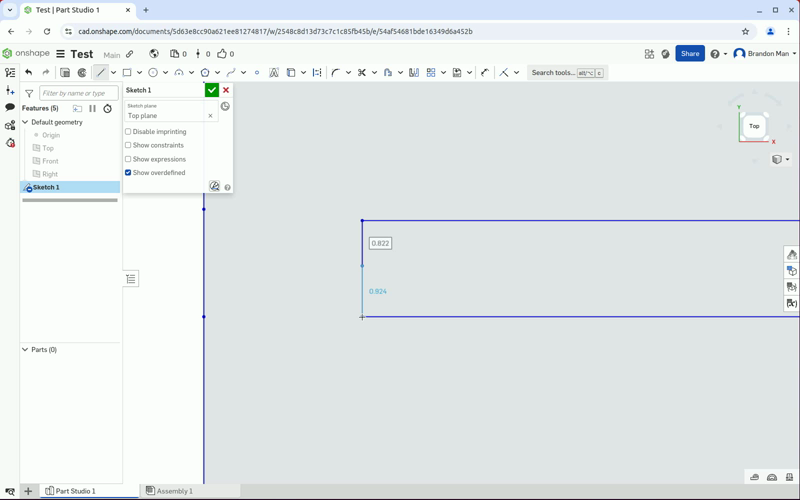
scroll(-6)
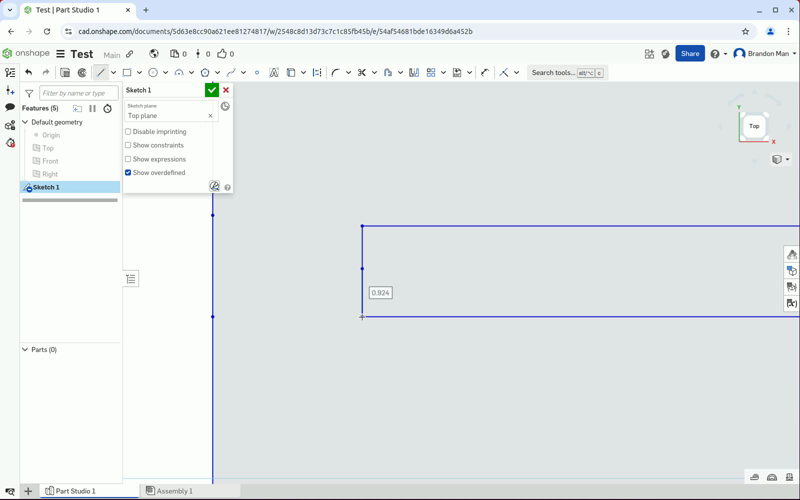
scroll(-6)
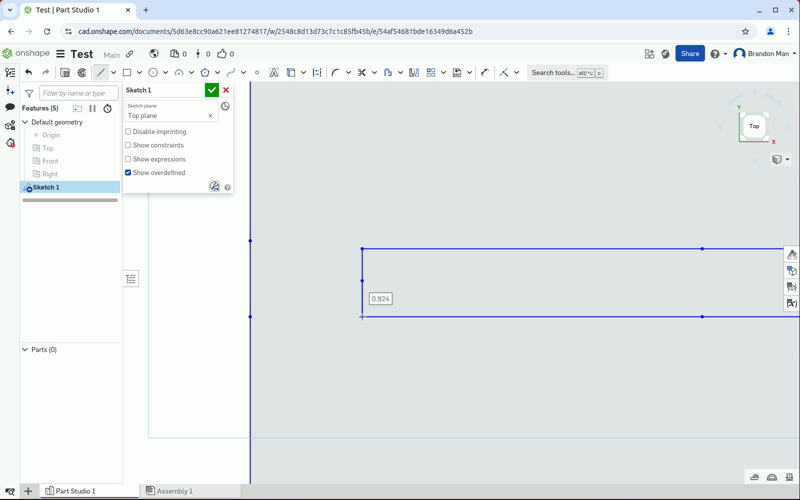
scroll(-6)
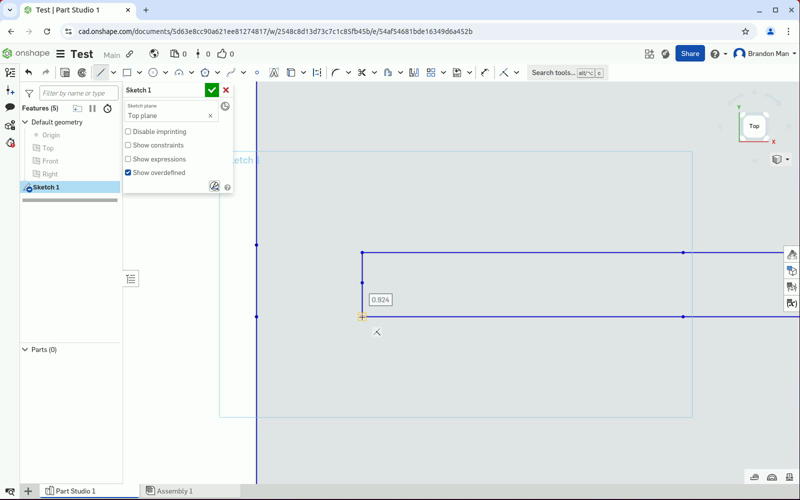
scroll(-6)
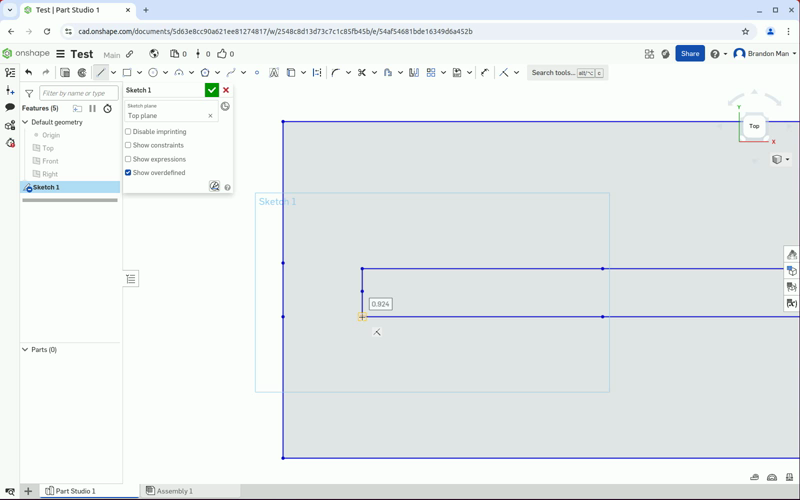
scroll(-6)
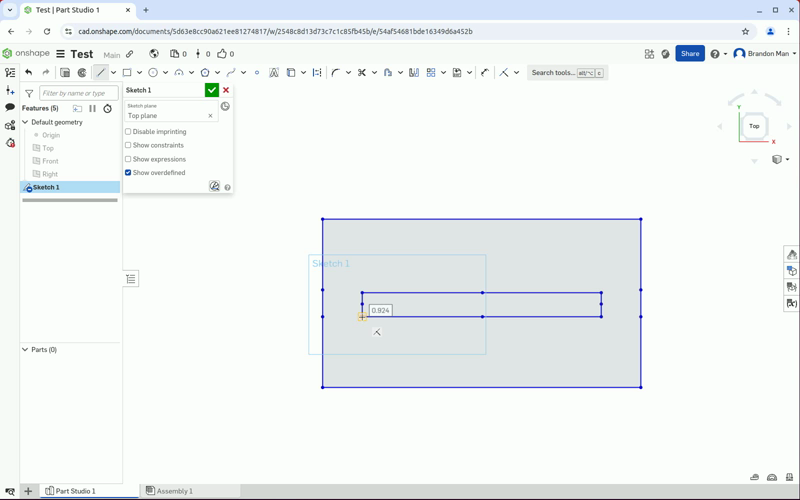
scroll(-6)
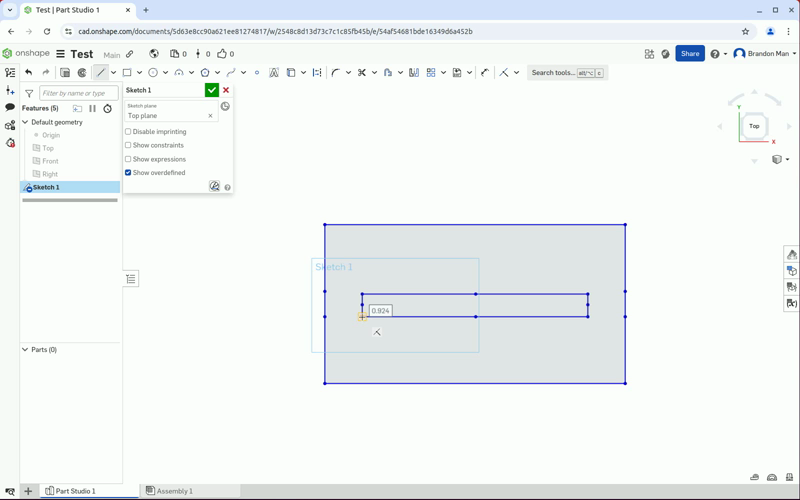
scroll(-6)
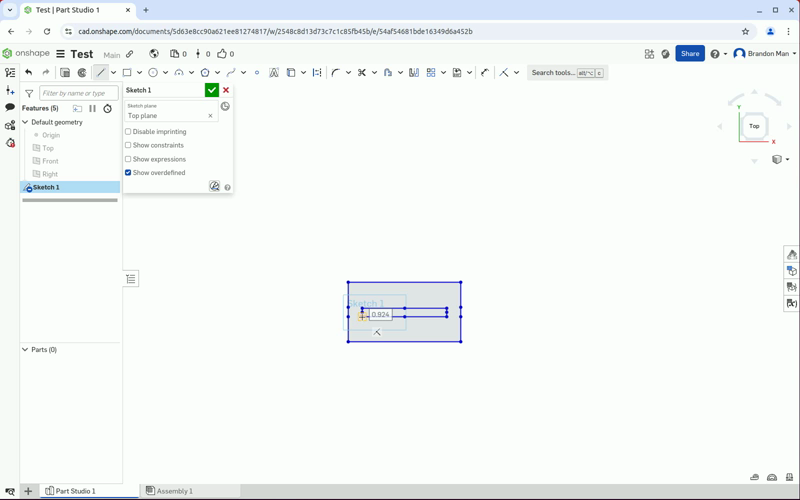
key(esc)
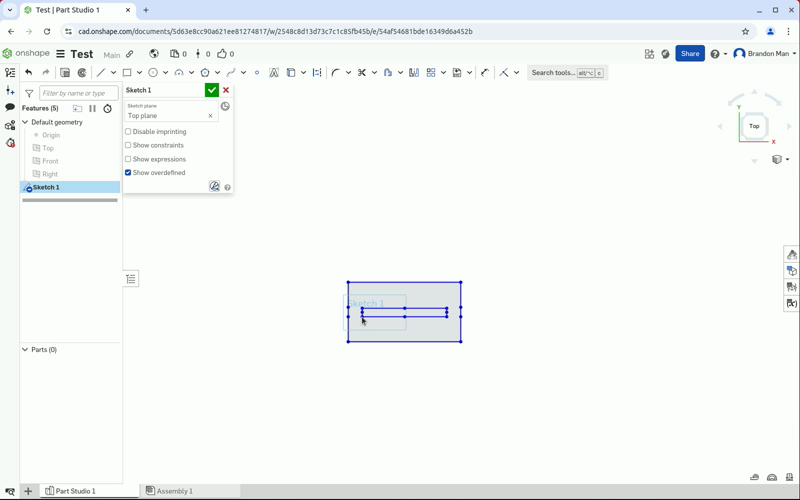
mouse_move(354, 301)
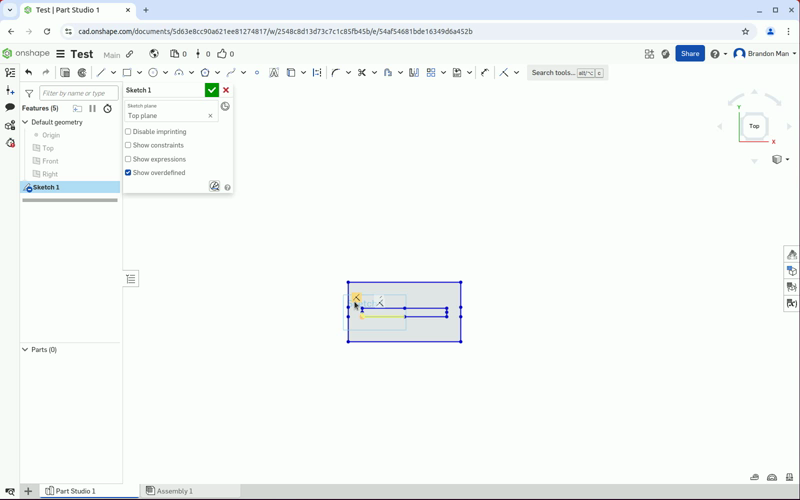
click(354, 301)
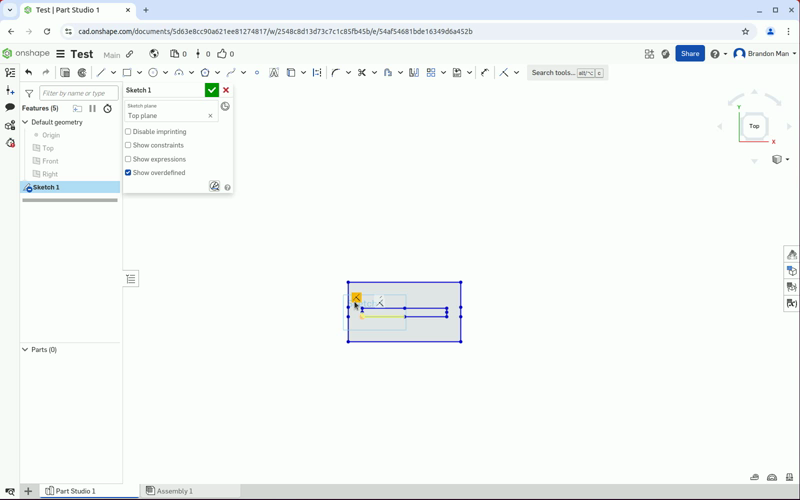
mouse_move(73, 352)
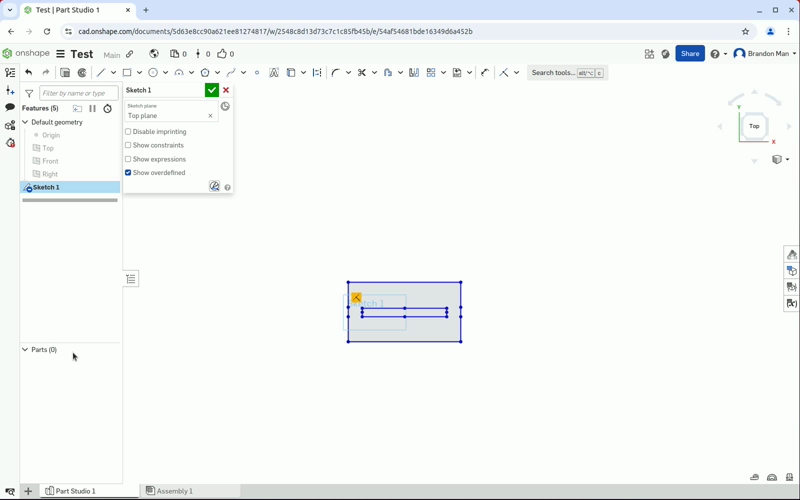
key(shift+y)
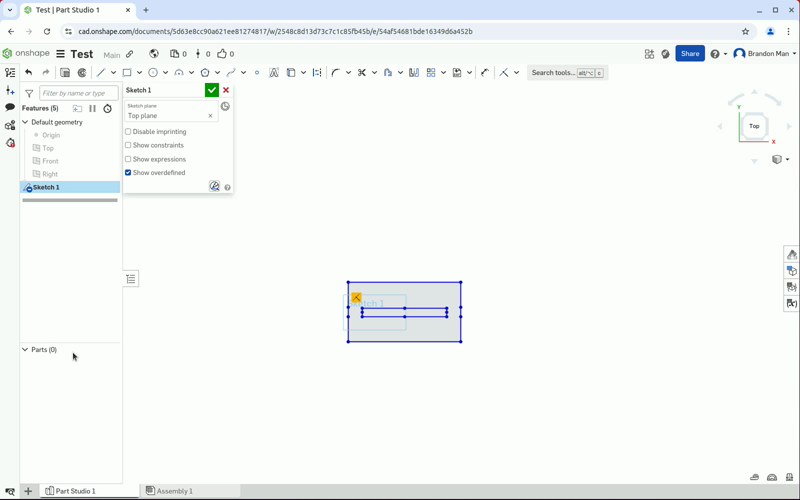
key(shift+e)
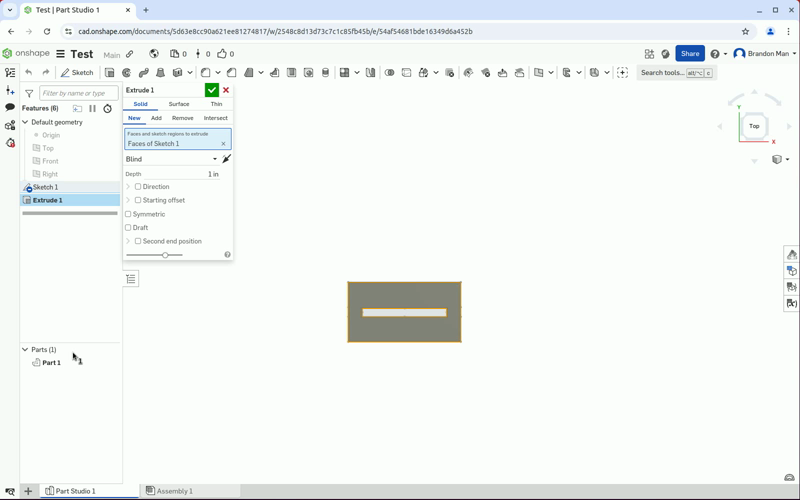
mouse_move(143, 106)
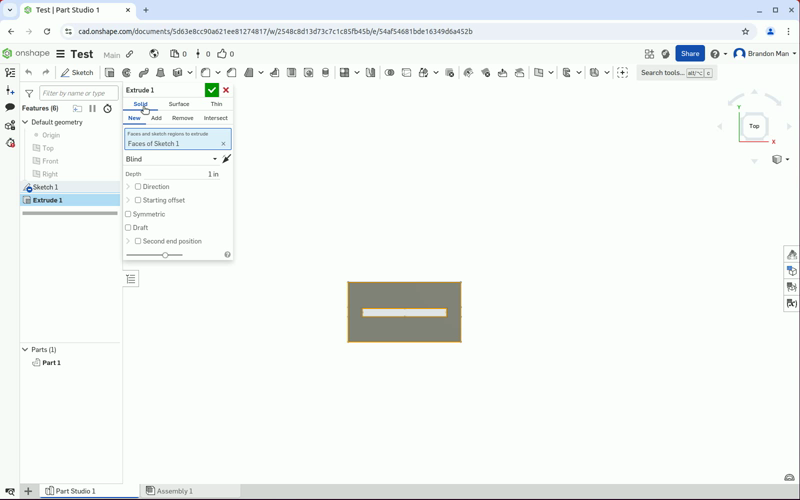
click(143, 106)
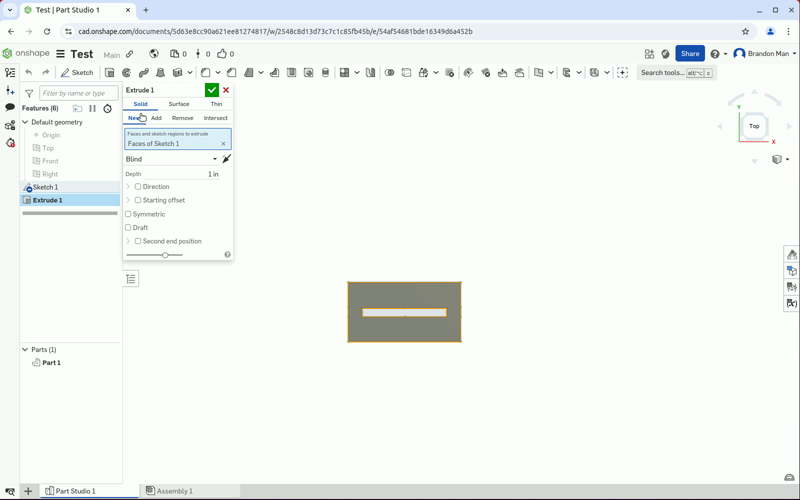
mouse_move(137, 120)
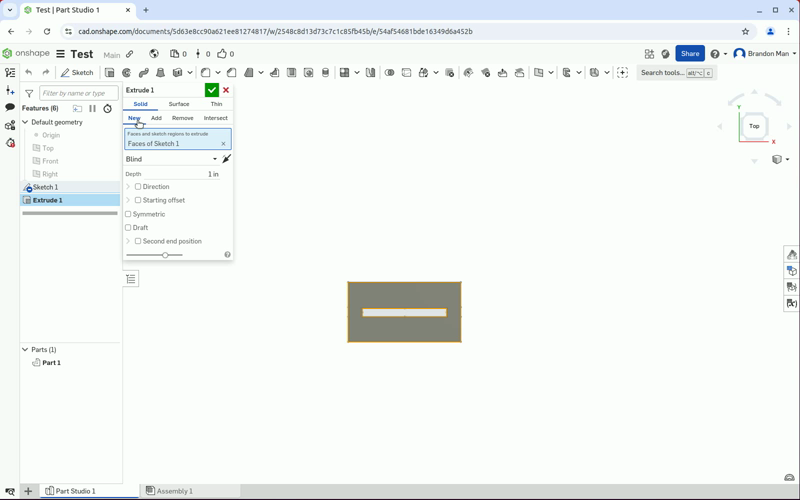
click(137, 120)
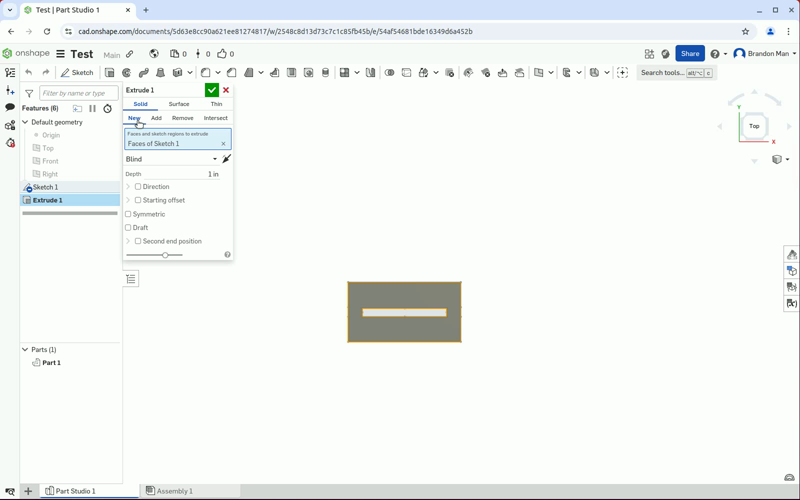
key(tab, 4)
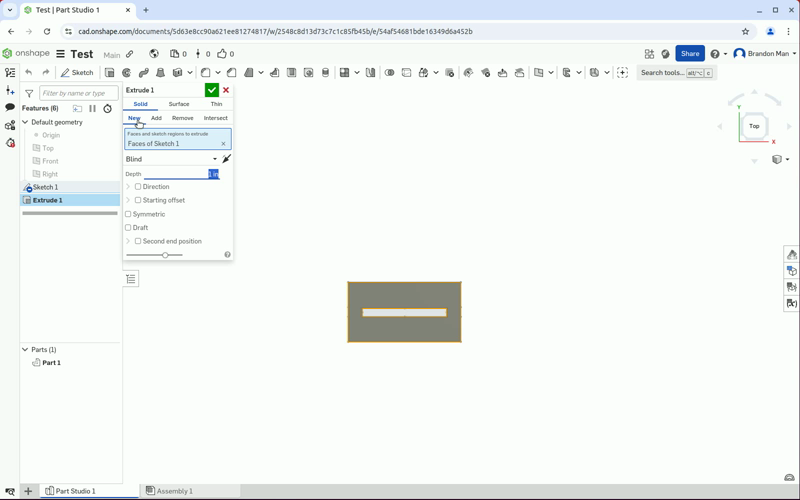
text(4.092)
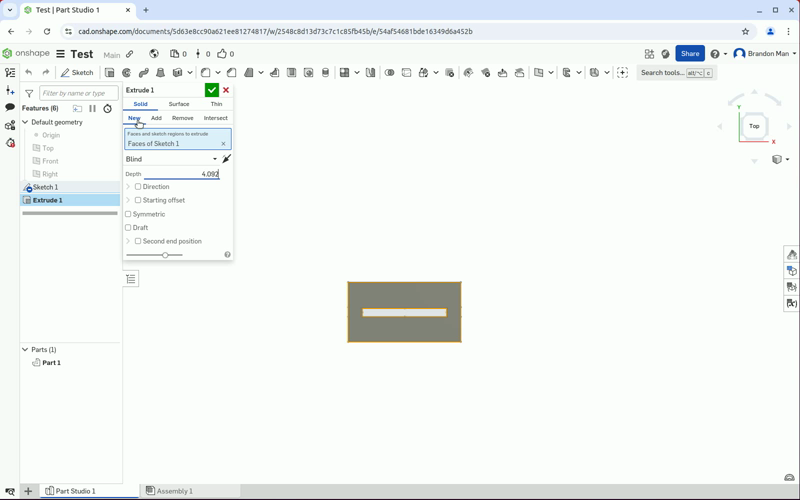
key(enter)
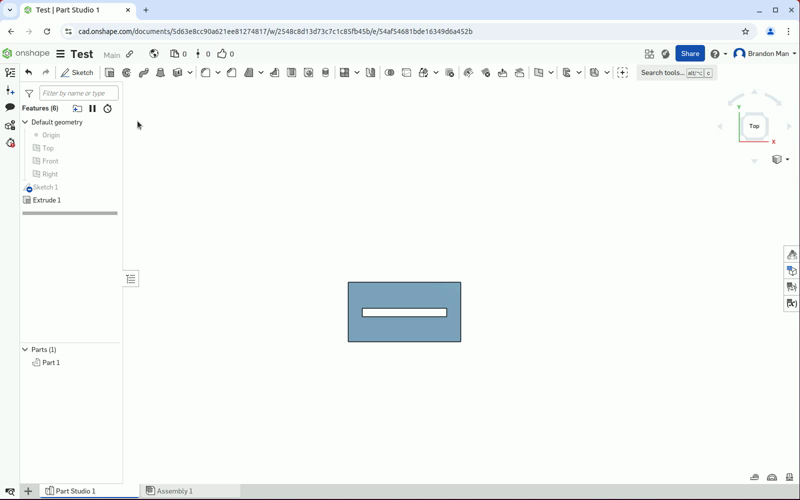
key(shift+h)
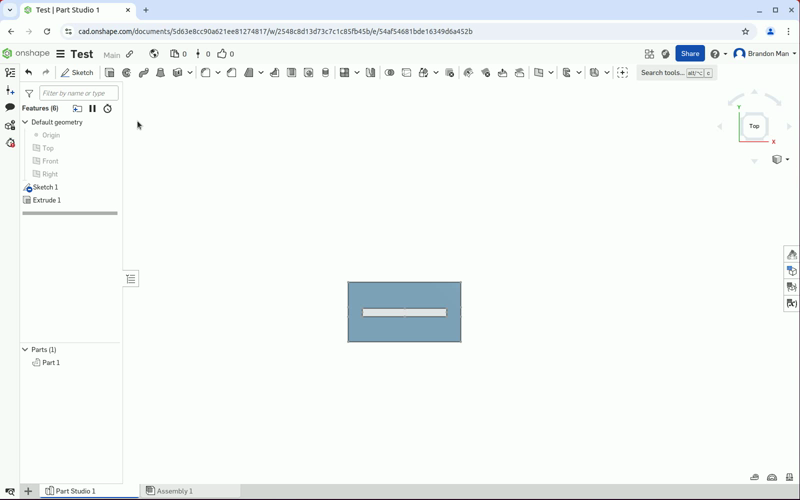
key(shift+h)
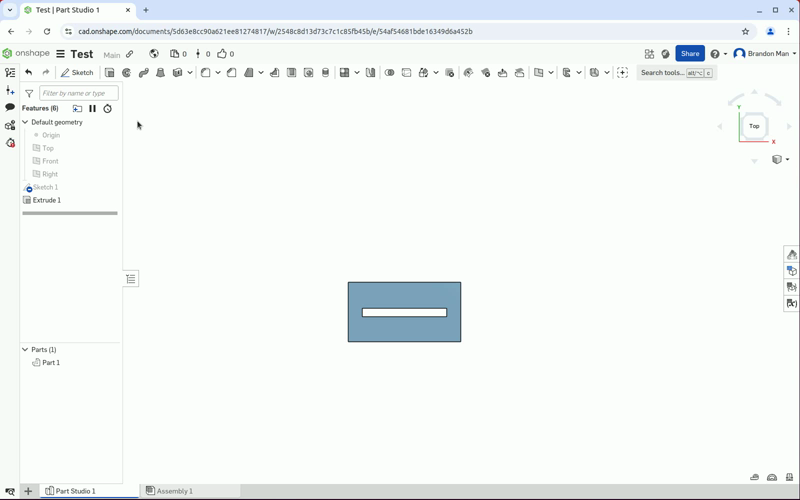
mouse_move(73, 189)
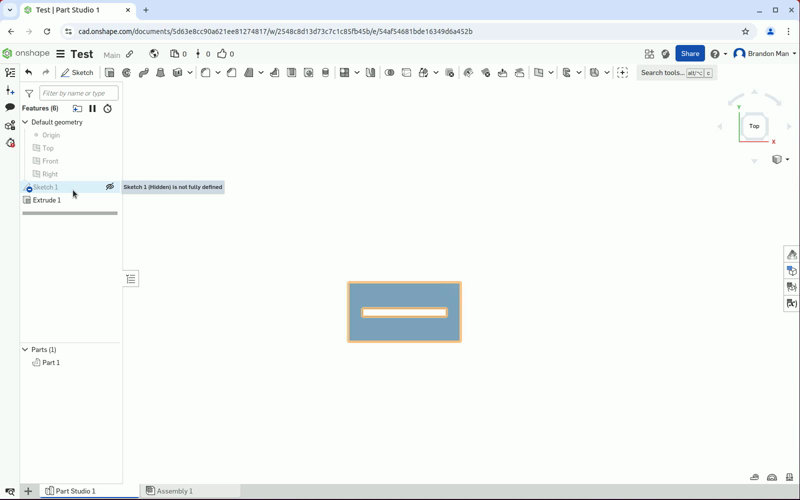
click(73, 189)
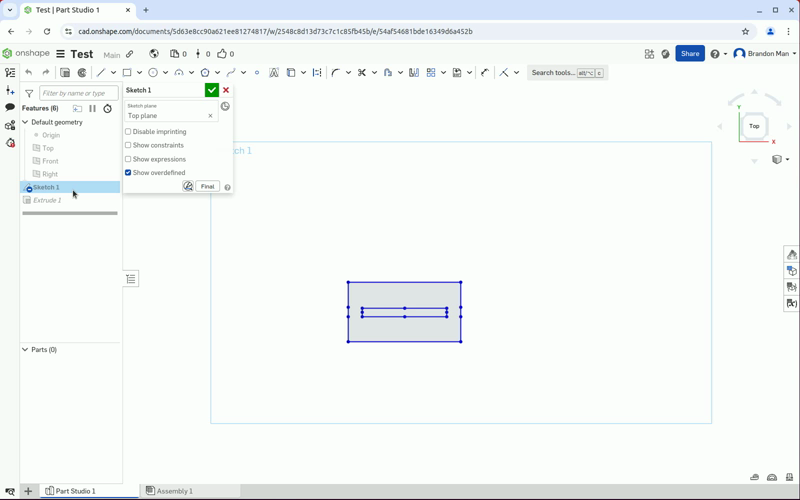
mouse_move(229, 92)
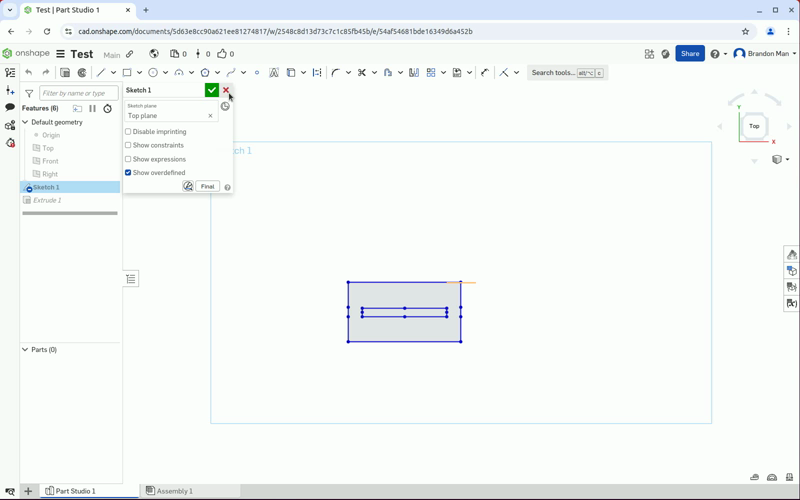
click(229, 92)
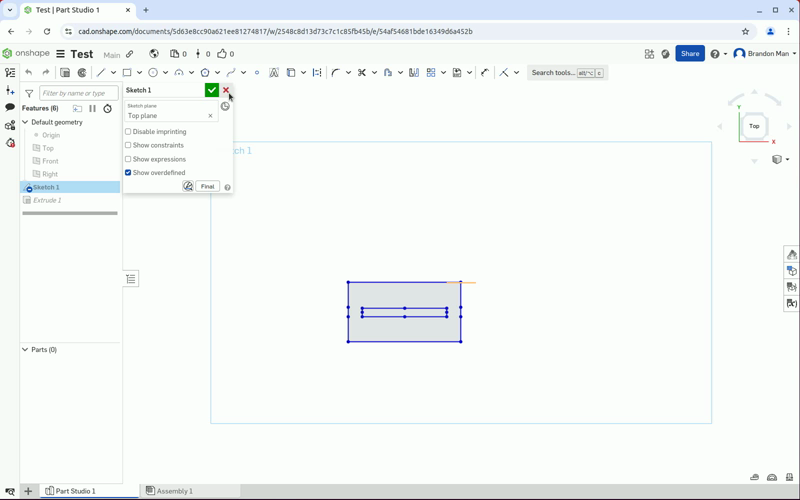
key(shift+s)
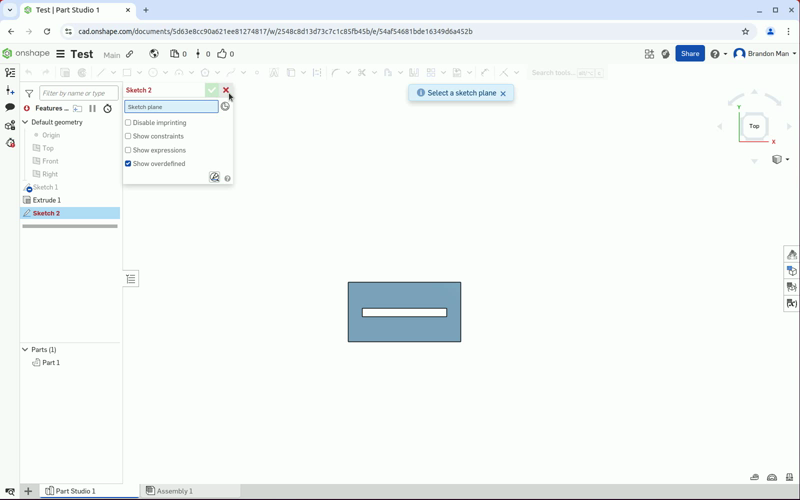
mouse_move(73, 150)
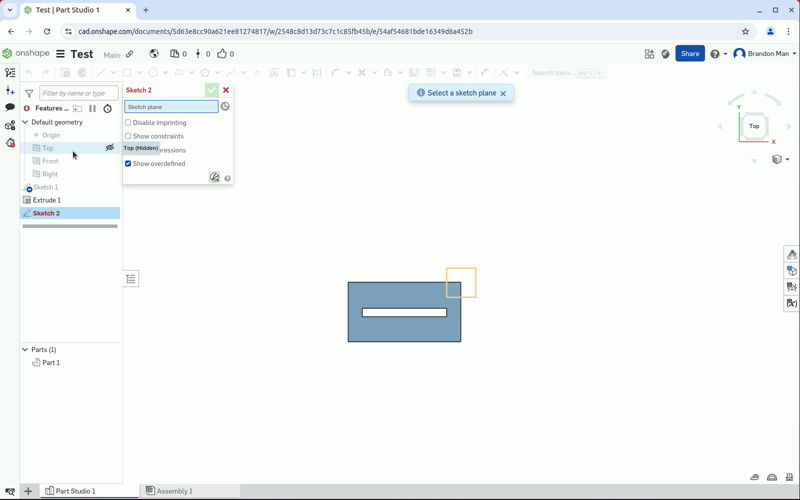
click(73, 150)
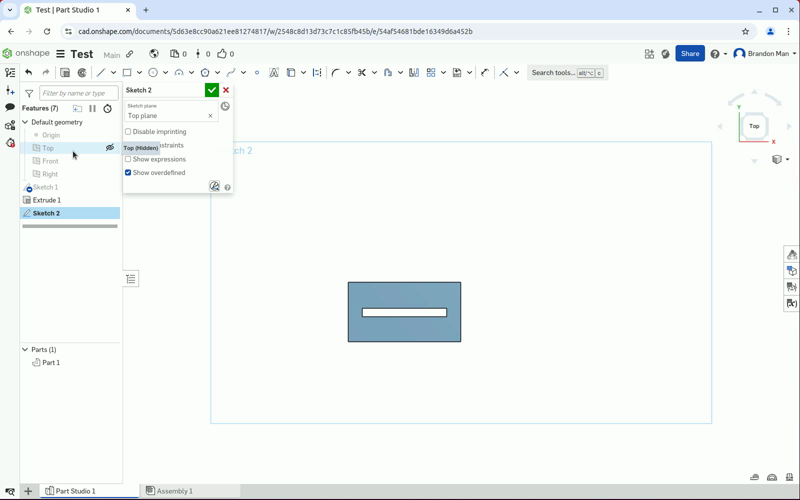
mouse_move(73, 352)
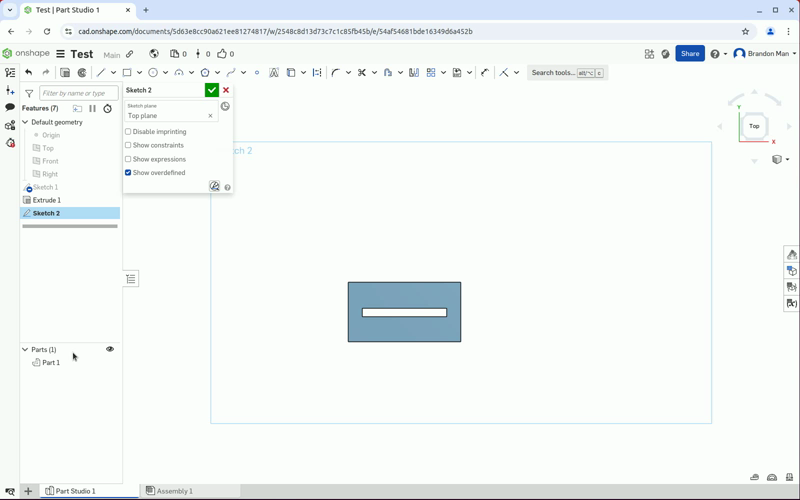
key(y)
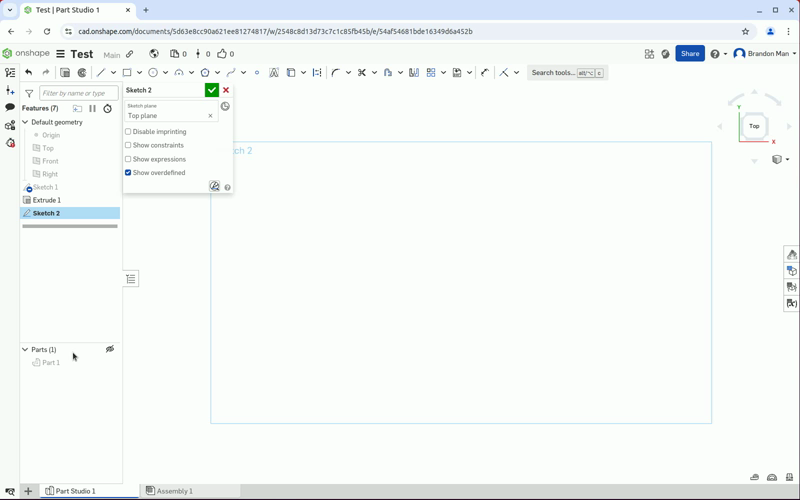
key(l)
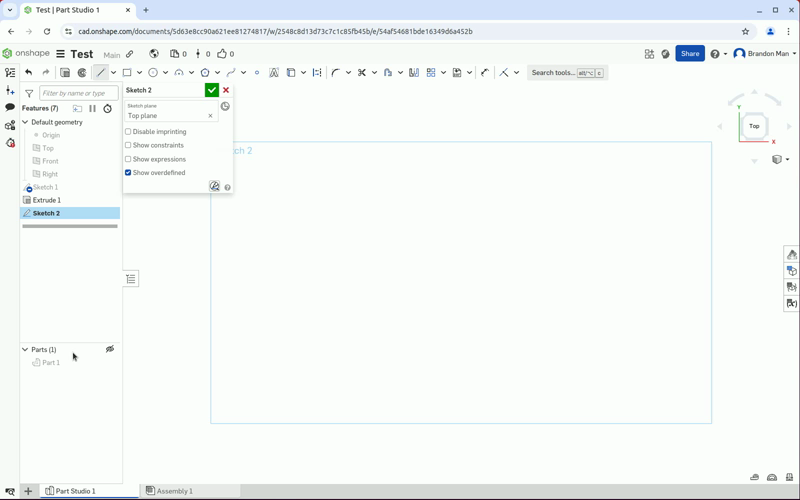
key_down(shift)
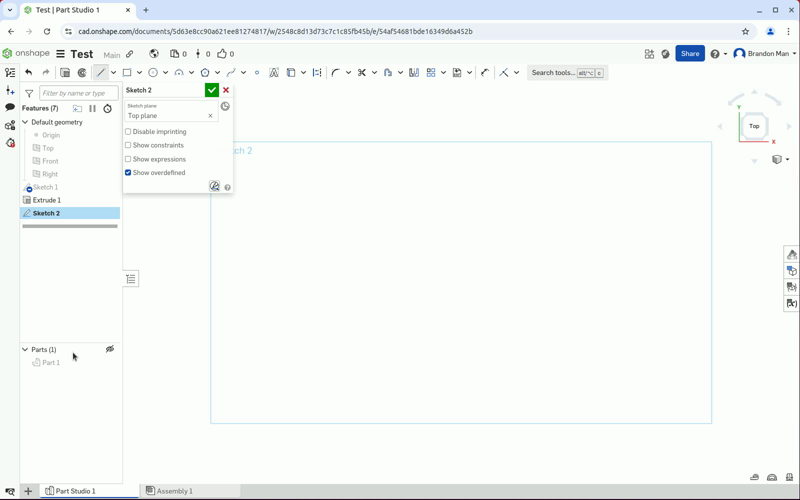
mouse_move(347, 316)
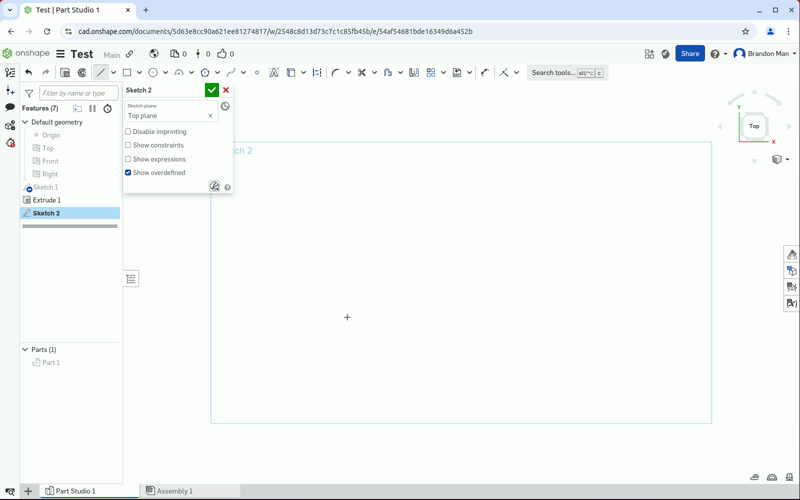
click(347, 316)
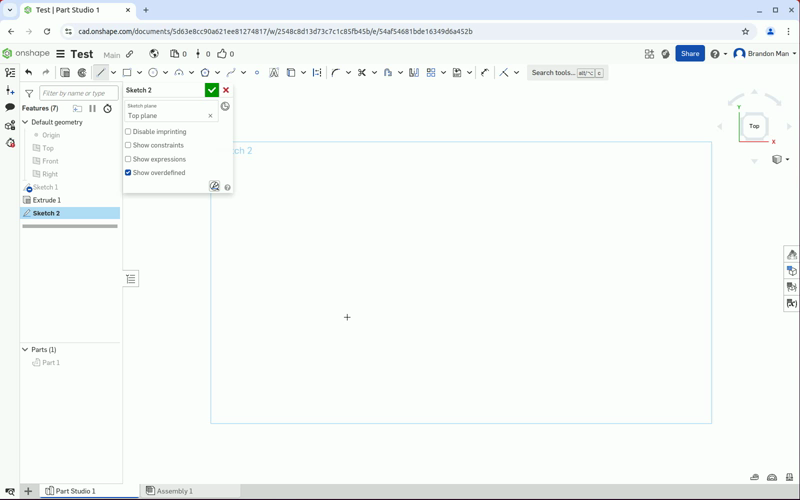
key_up(shift)
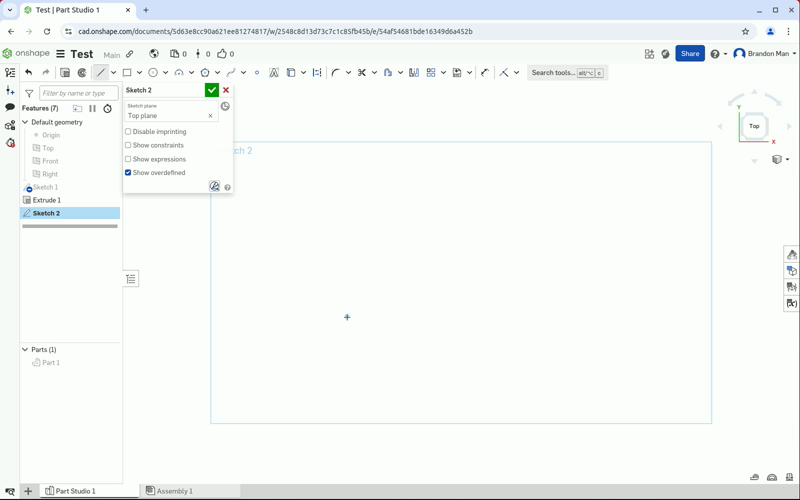
key_down(shift)
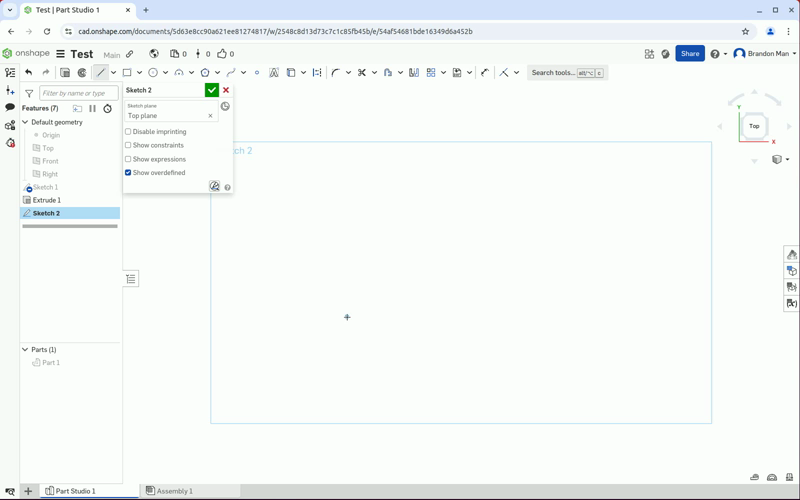
mouse_move(377, 316)
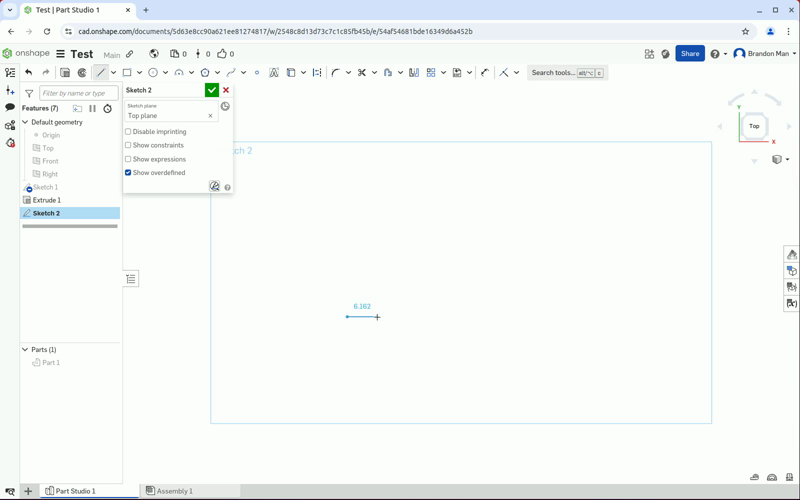
mouse_move(363, 316)
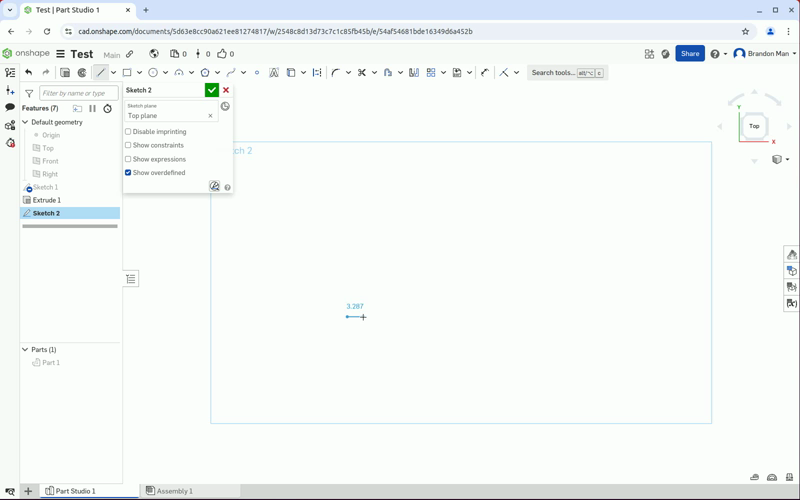
click(363, 316)
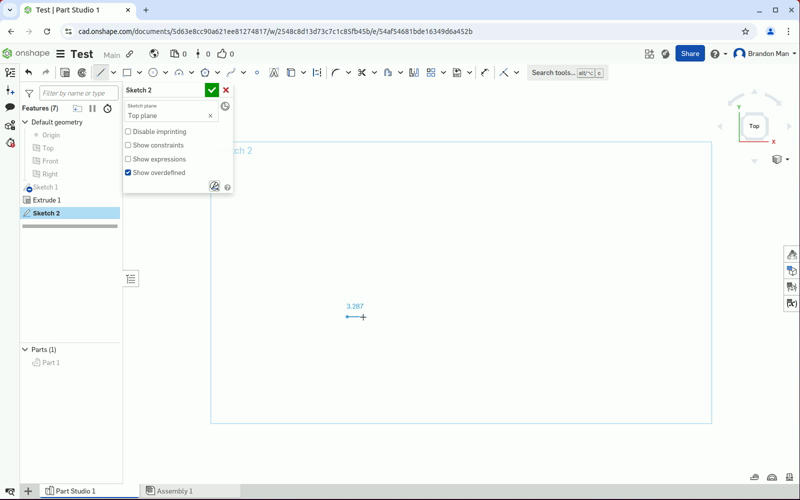
key_up(shift)
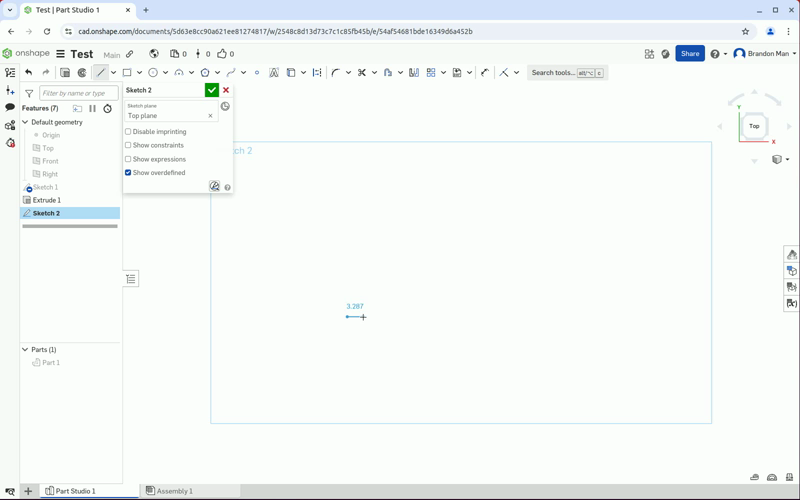
key_down(shift)
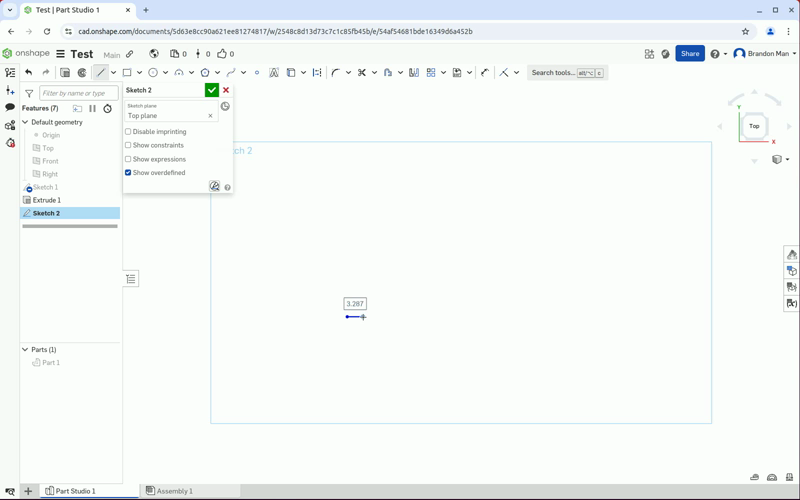
mouse_move(393, 316)
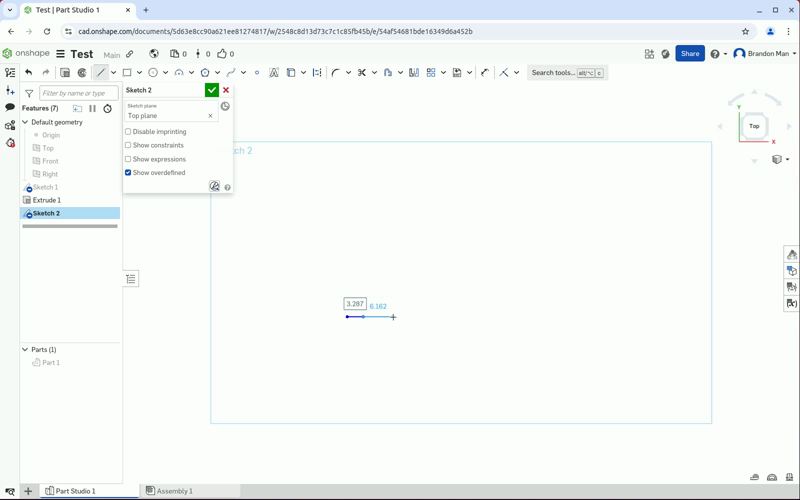
mouse_move(363, 307)
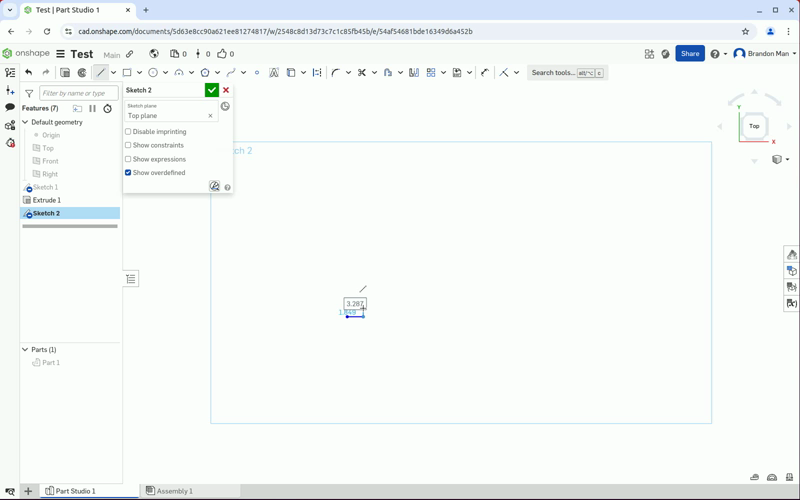
click(363, 307)
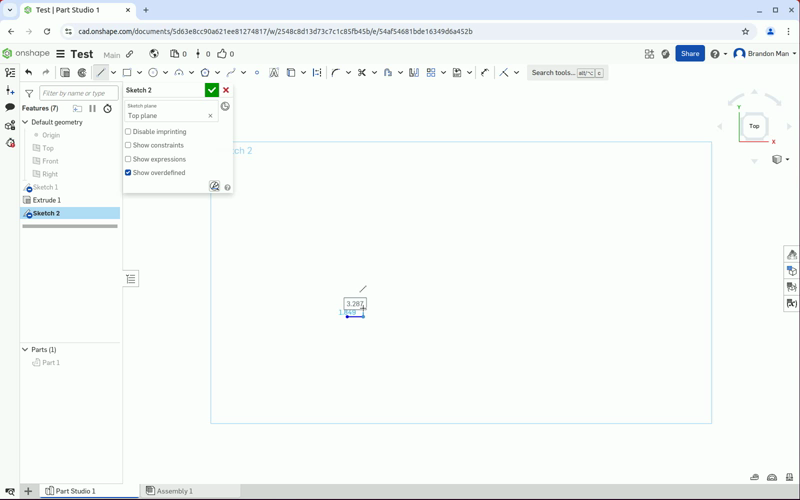
key_up(shift)
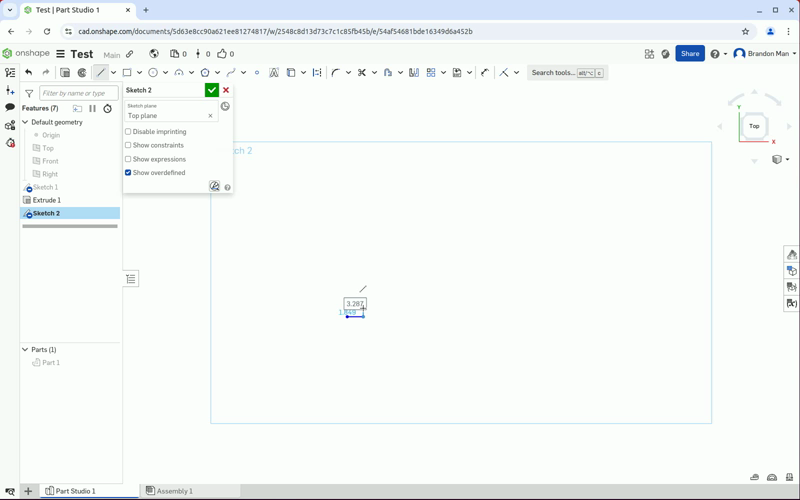
key_down(shift)
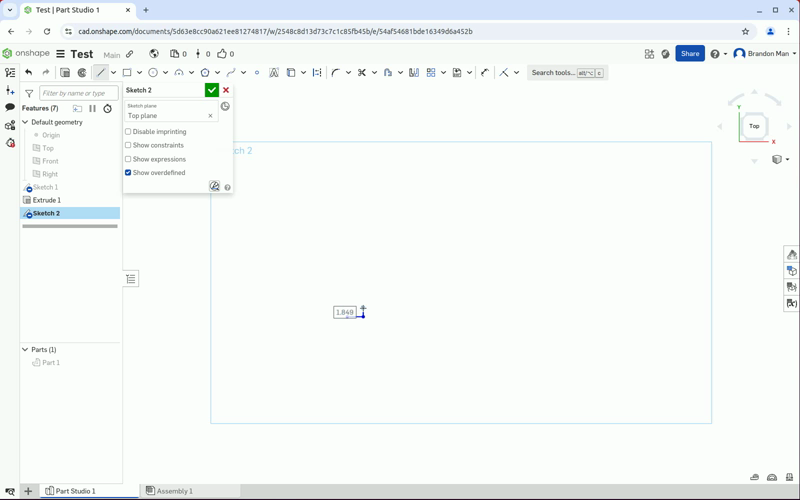
mouse_move(393, 307)
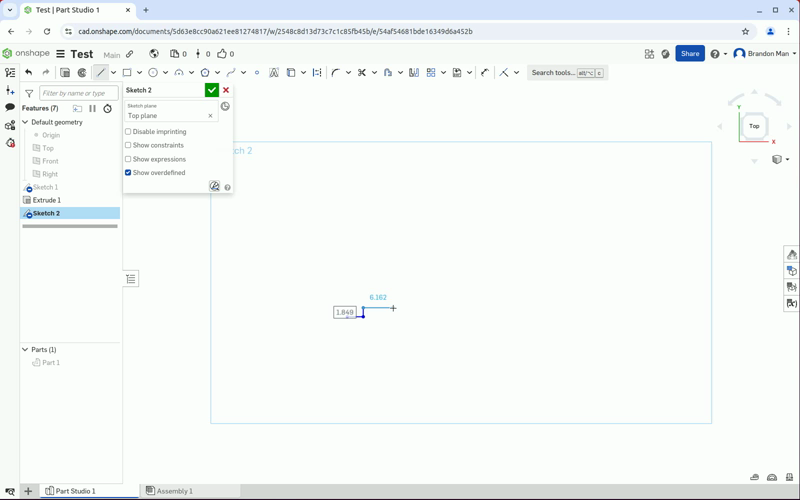
mouse_move(347, 307)
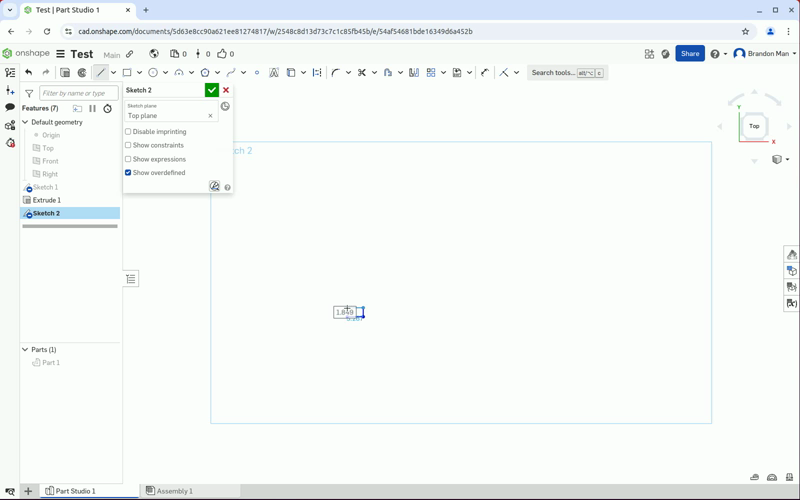
click(347, 307)
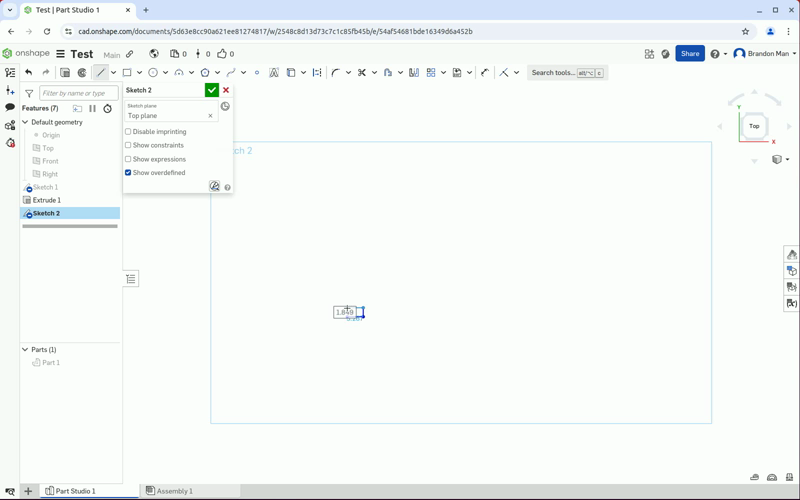
key_up(shift)
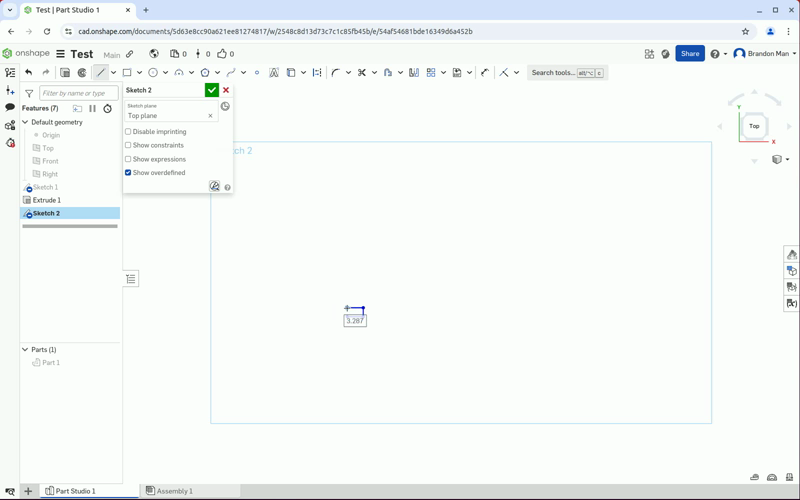
mouse_move(377, 307)
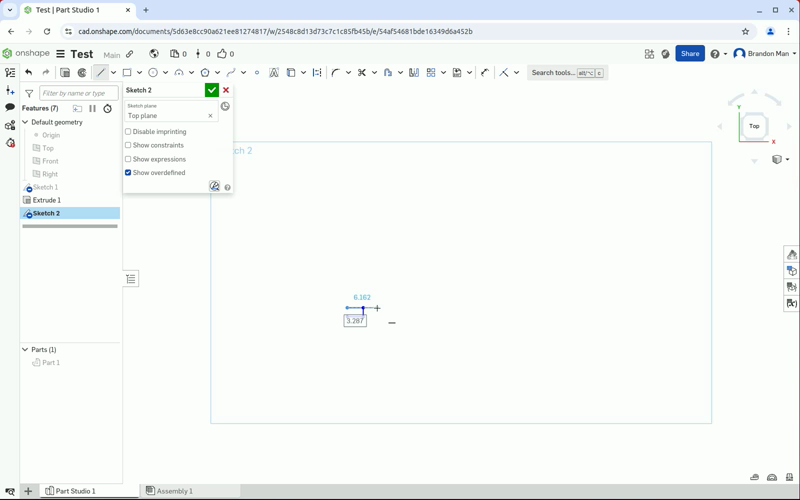
key_down(shift)
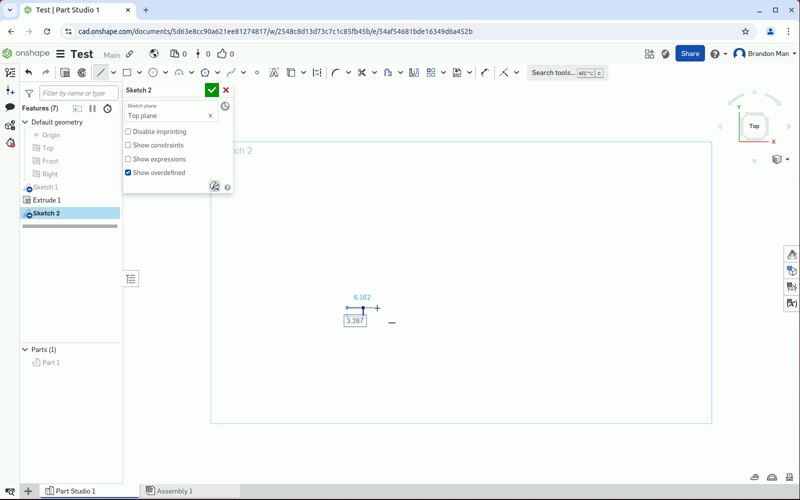
mouse_move(347, 316)
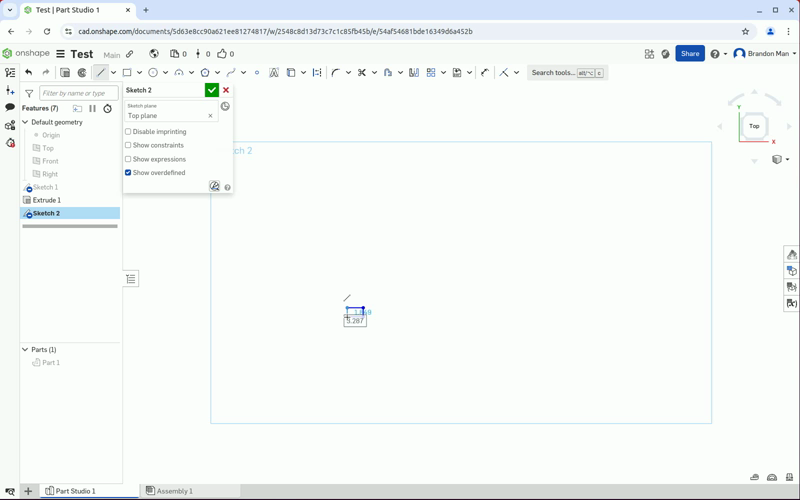
key_up(shift)
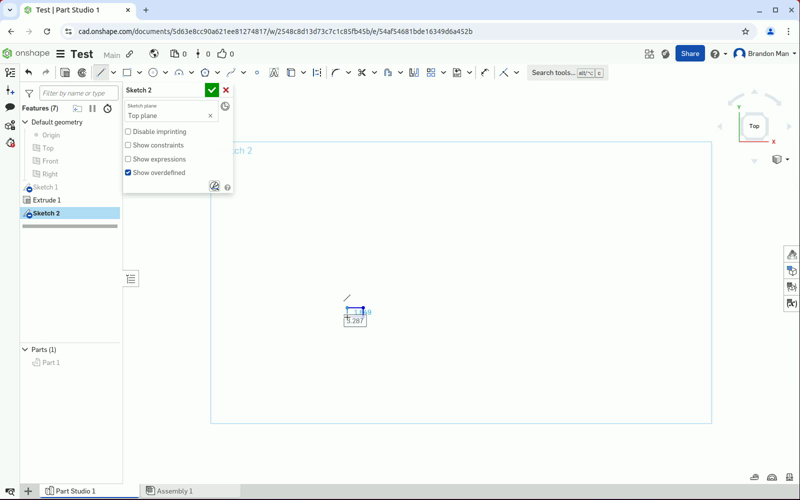
click(347, 316)
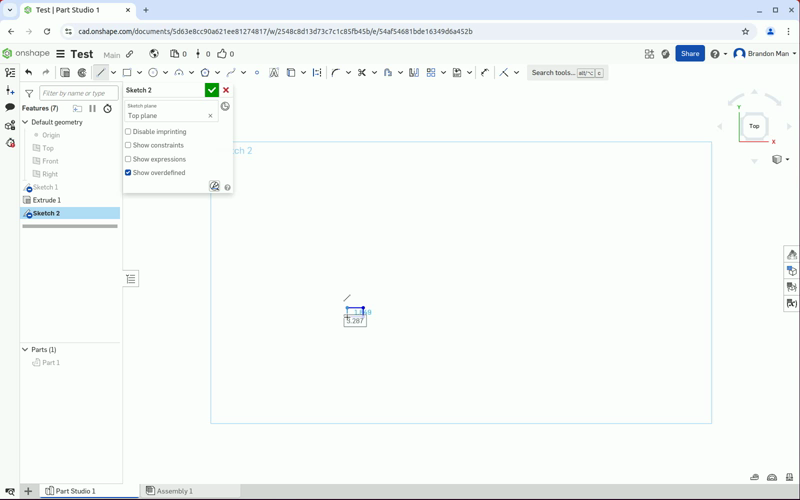
key(esc)
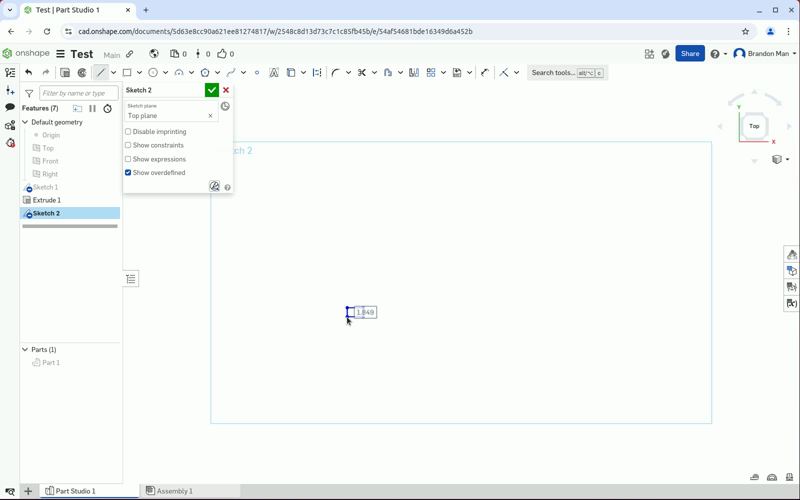
mouse_move(359, 311)
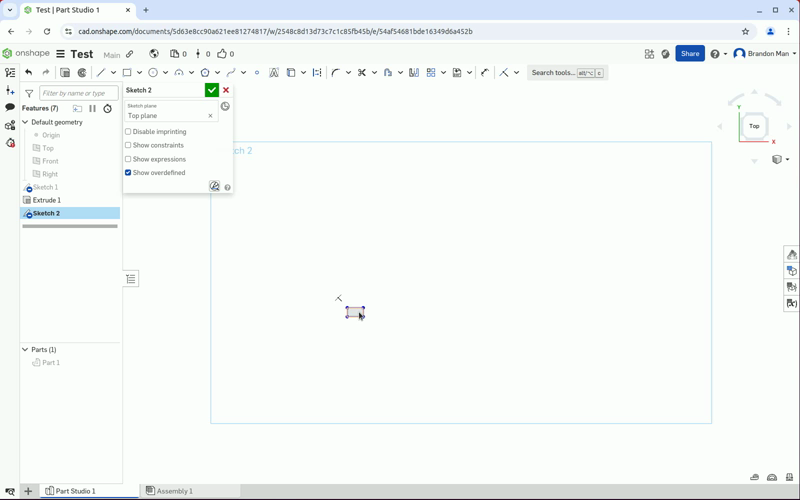
scroll(6)
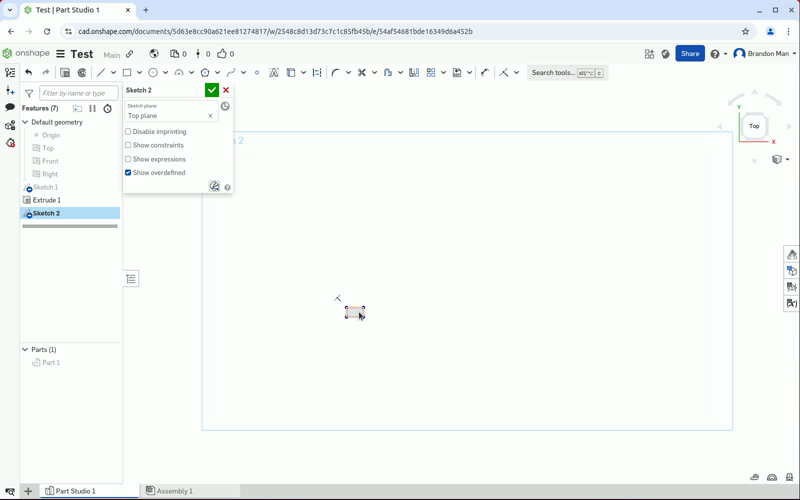
scroll(6)
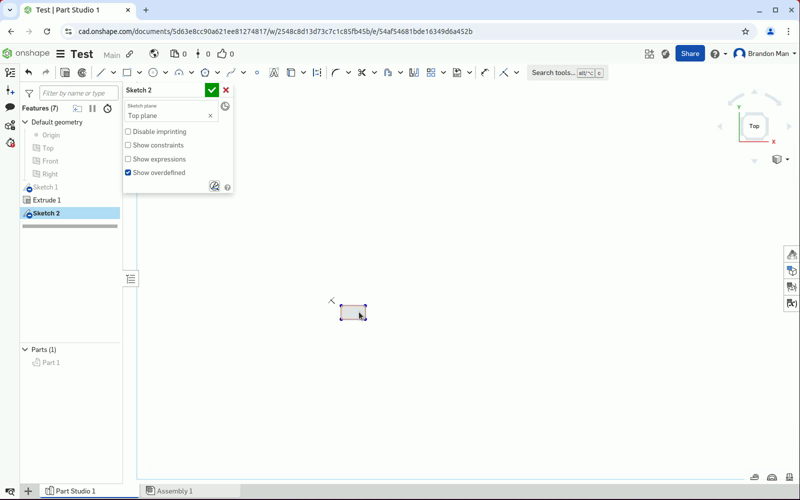
scroll(6)
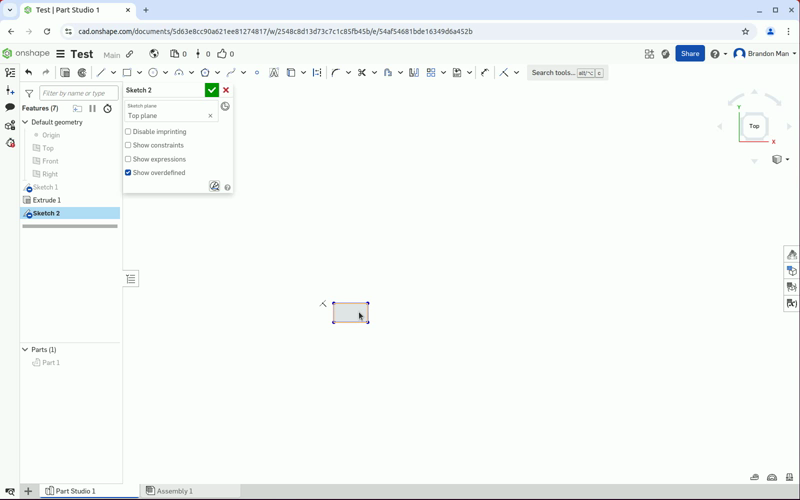
scroll(6)
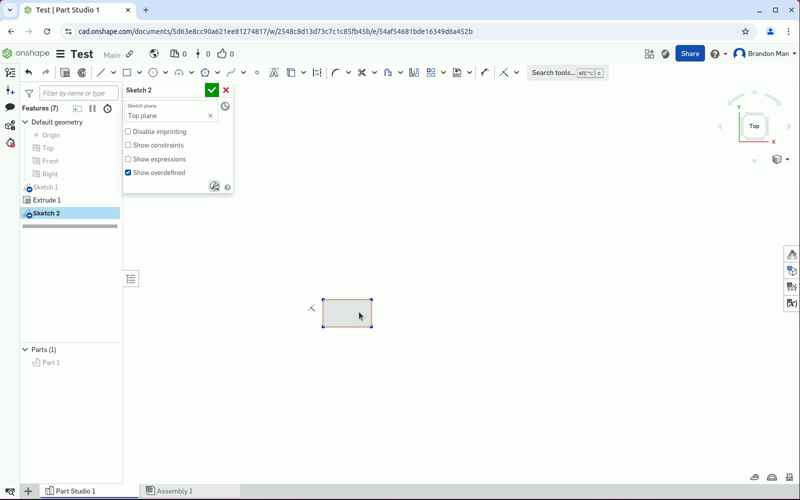
scroll(6)
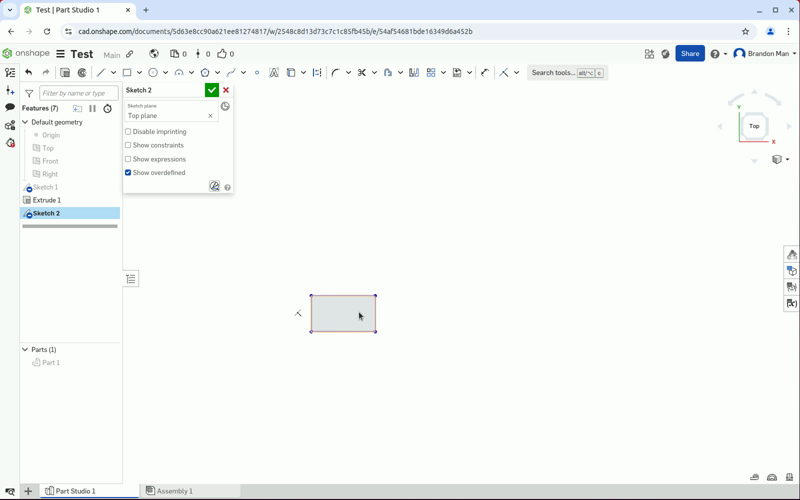
scroll(6)
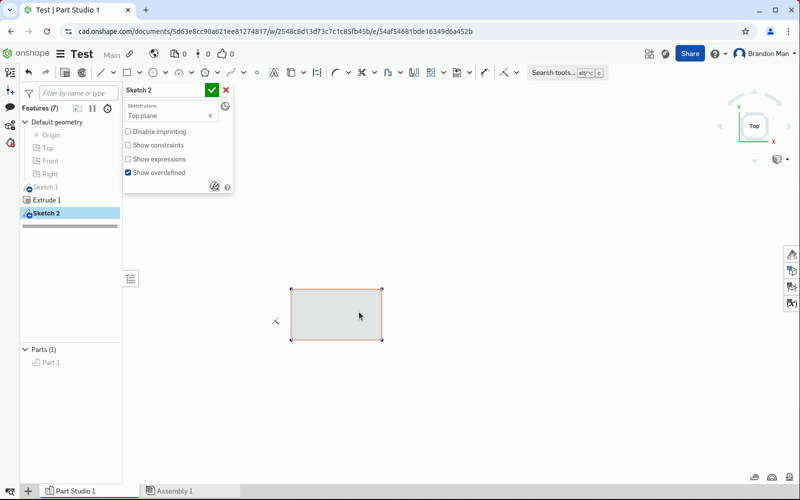
scroll(6)
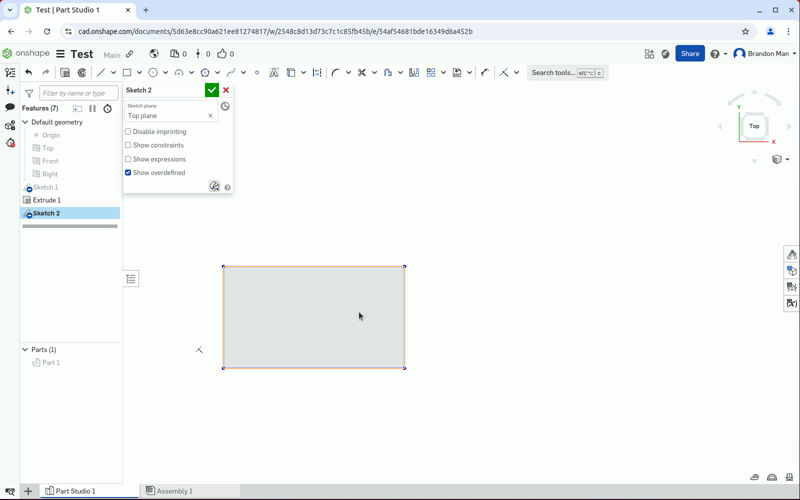
click(359, 311)
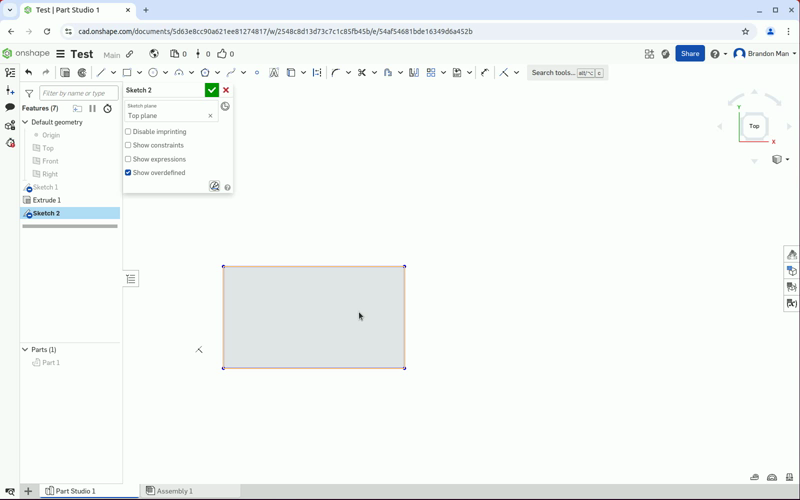
scroll(-6)
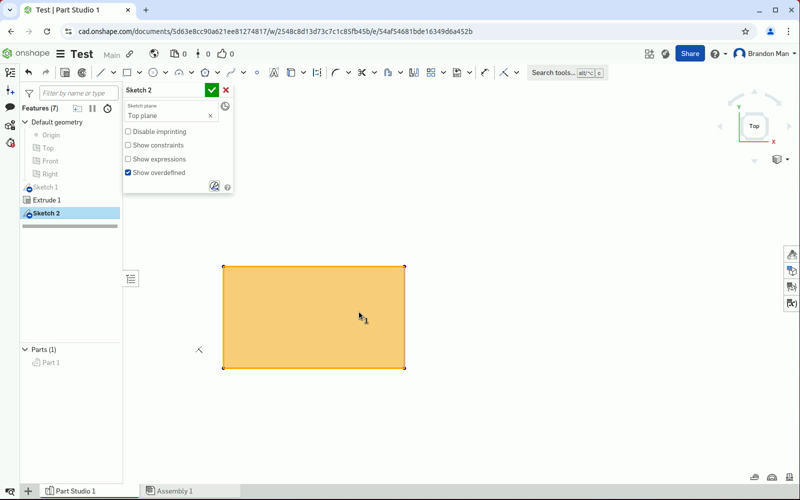
scroll(-6)
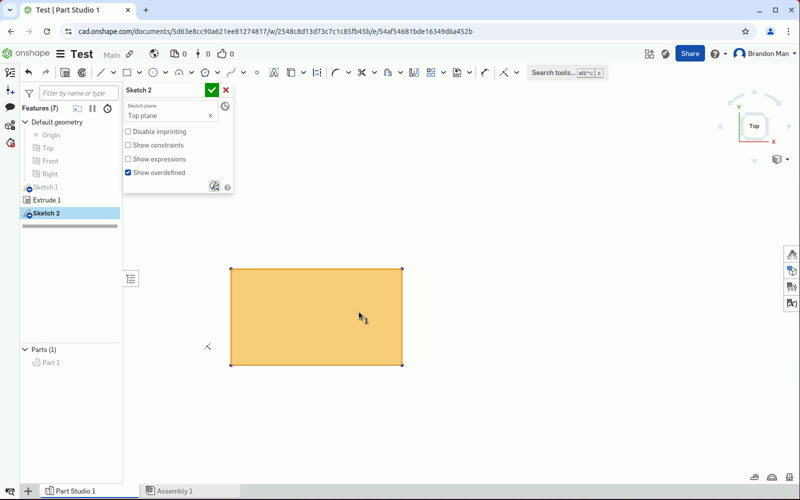
scroll(-6)
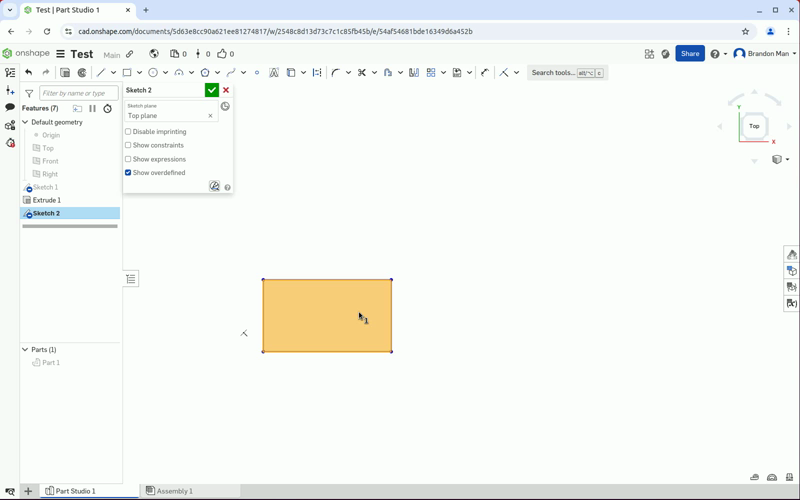
scroll(-6)
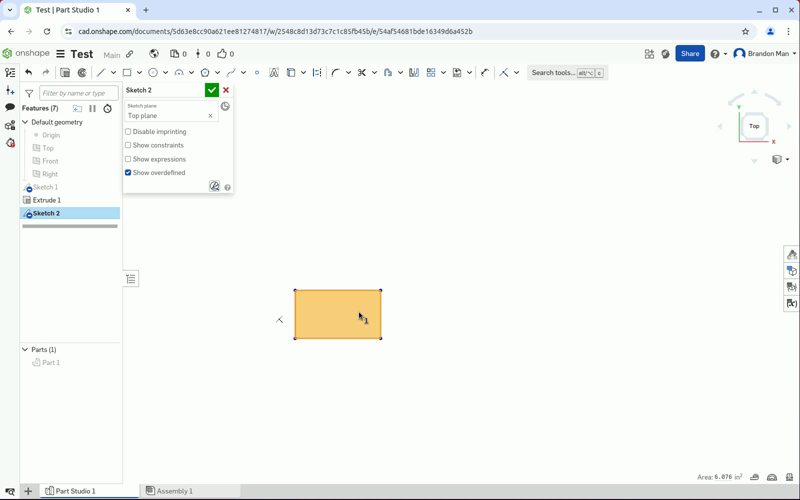
scroll(-6)
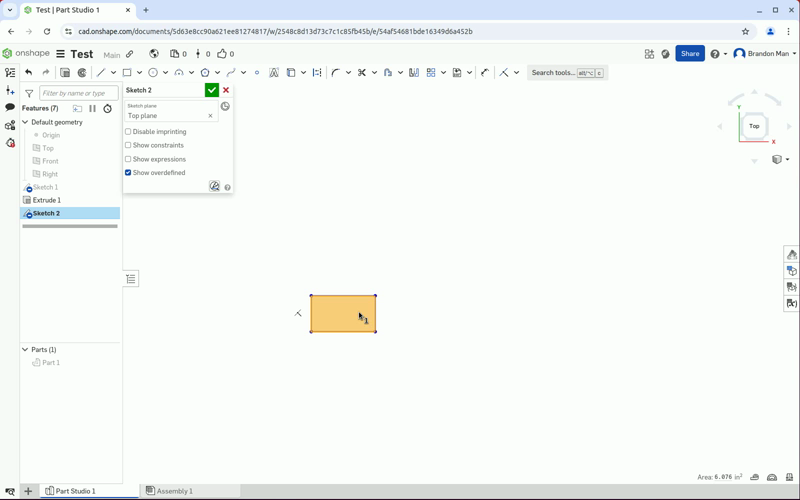
scroll(-6)
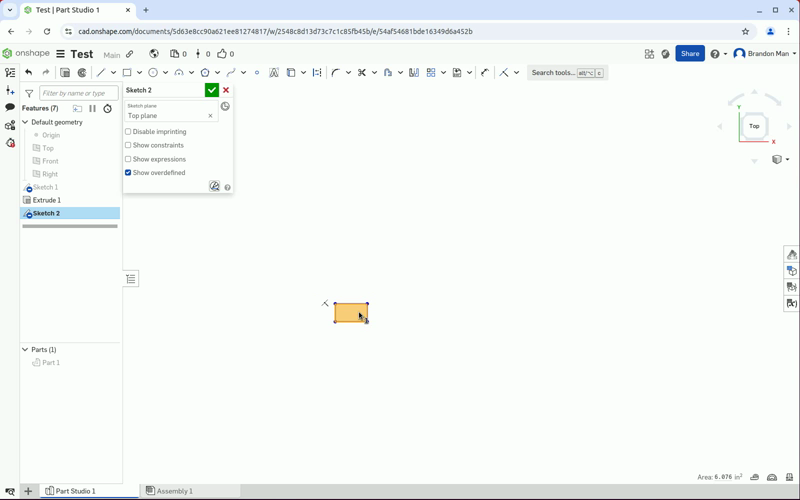
scroll(-6)
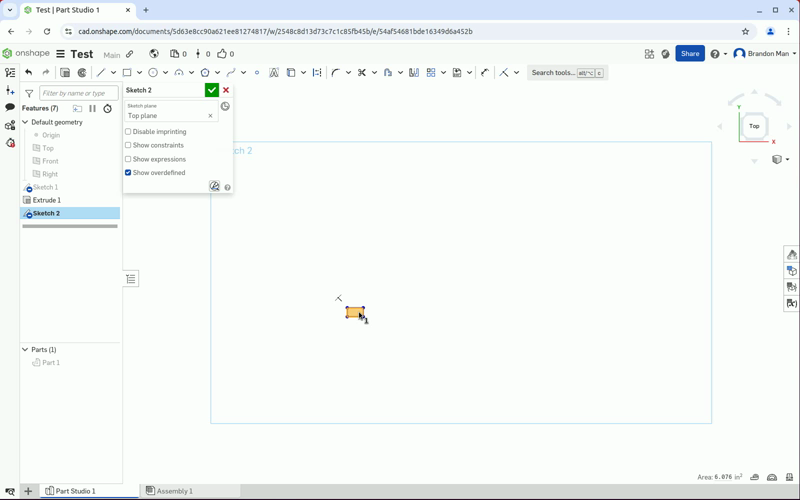
mouse_move(73, 352)
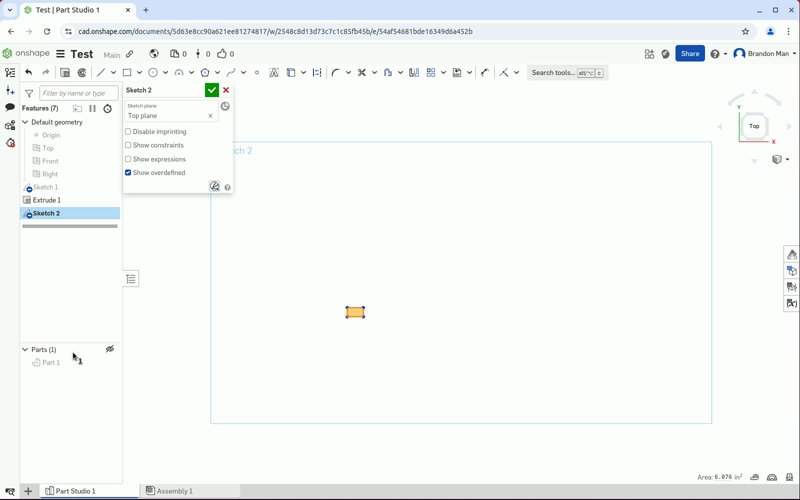
key(shift+y)
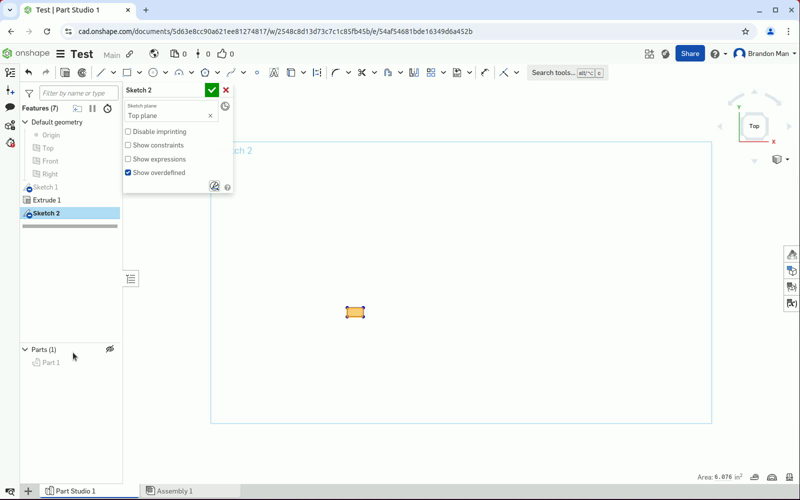
key(shift+e)
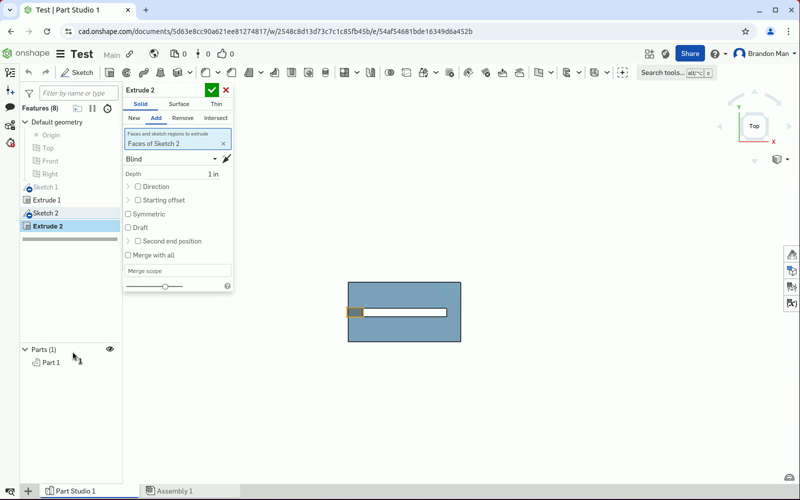
mouse_move(143, 106)
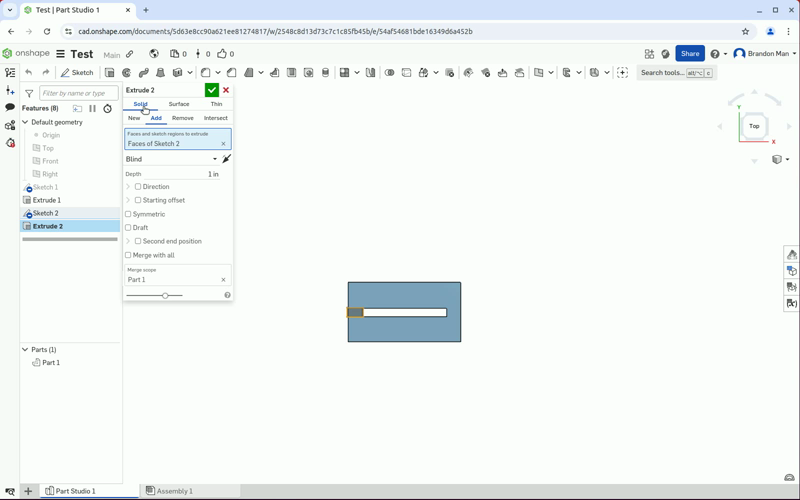
click(143, 106)
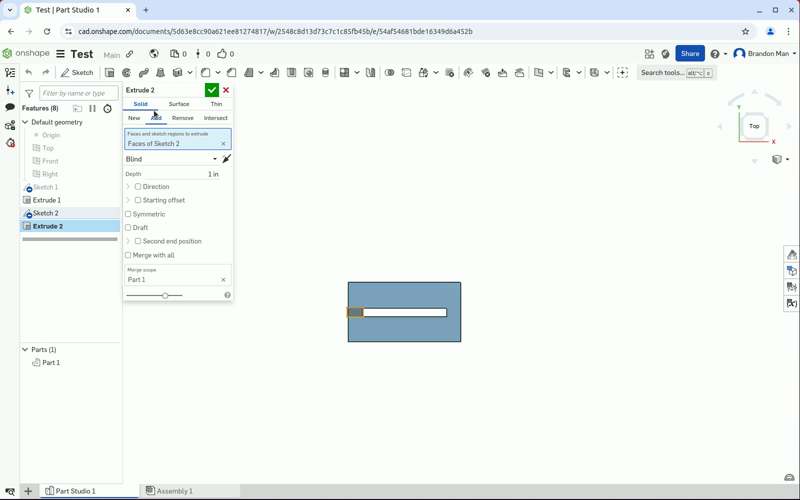
mouse_move(186, 120)
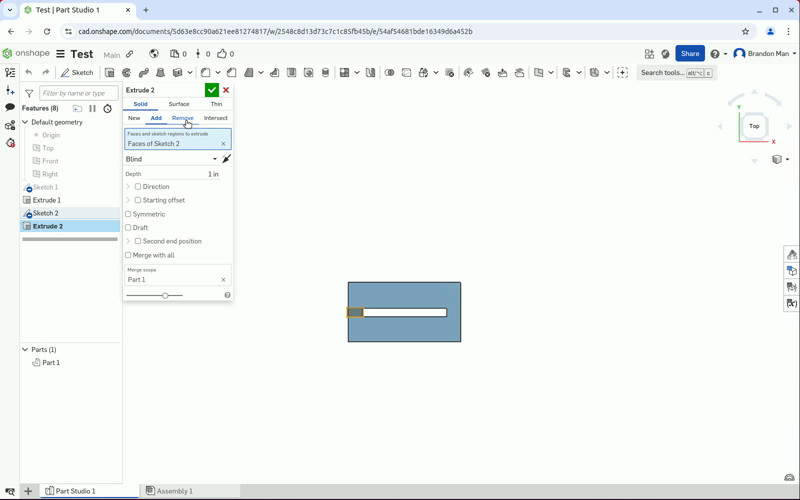
click(186, 120)
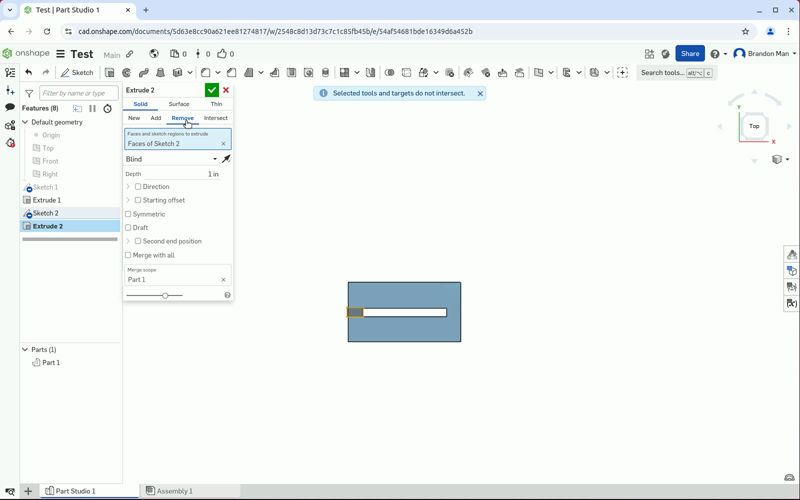
key(tab, 4)
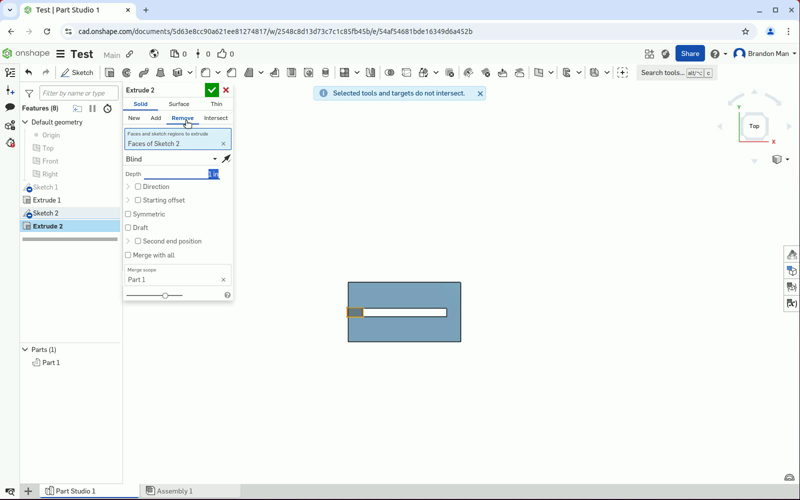
text(-2.407)
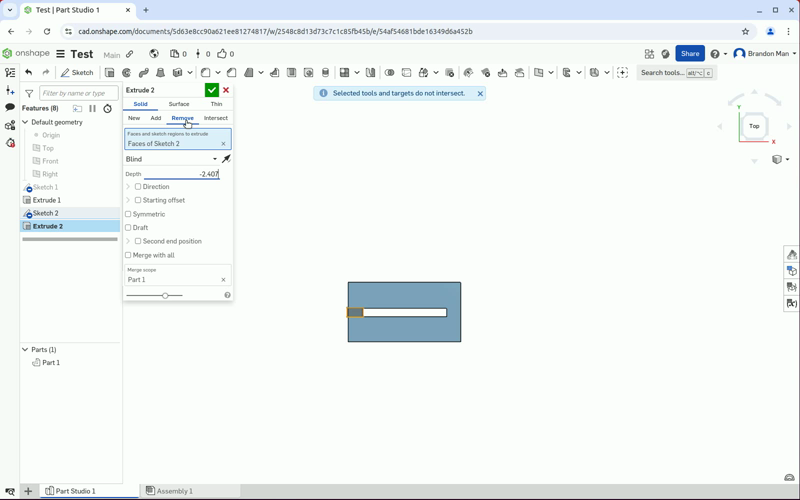
key(tab, 6)
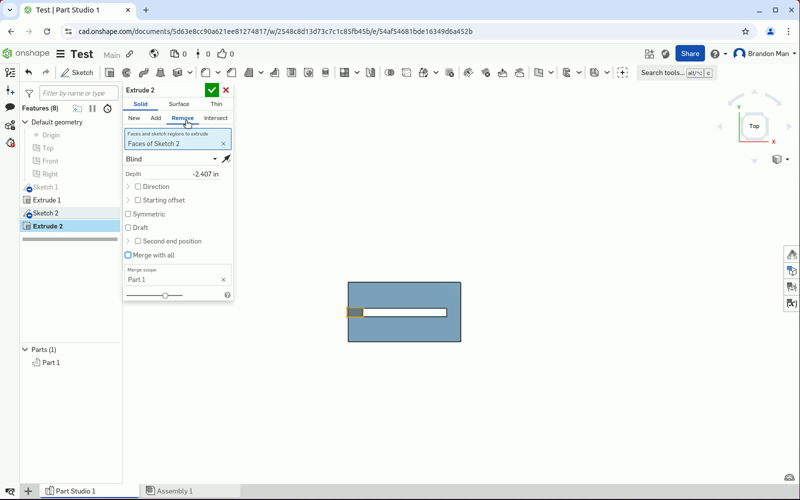
key(space)
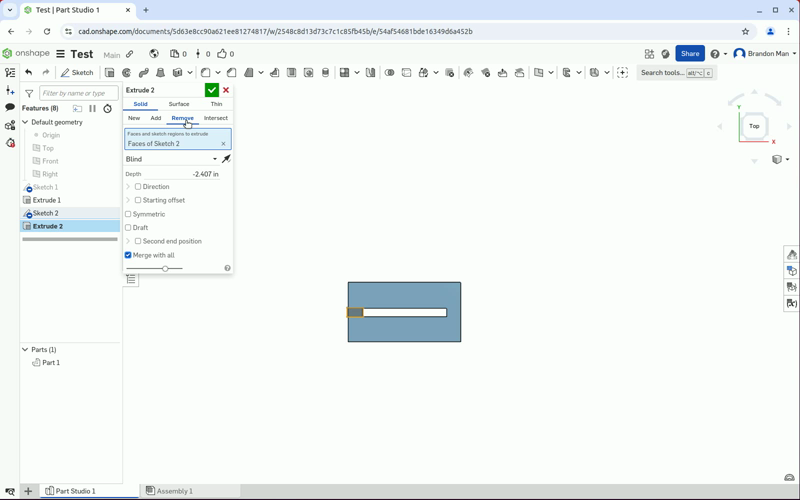
key(enter)
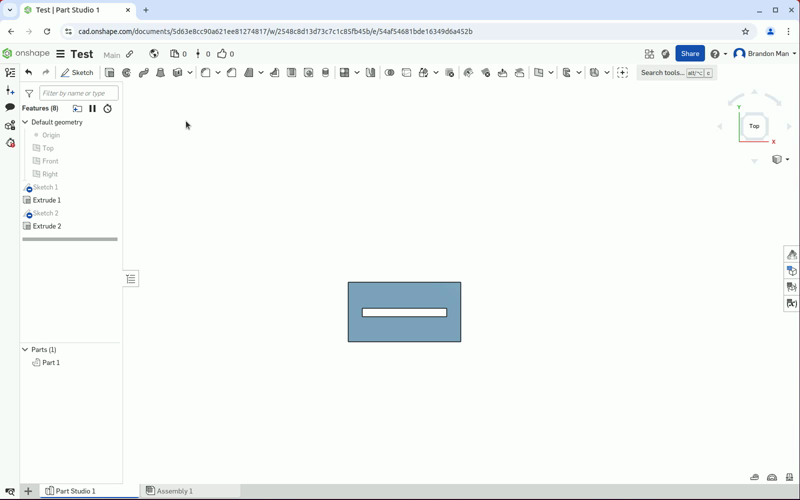
key(shift+h)
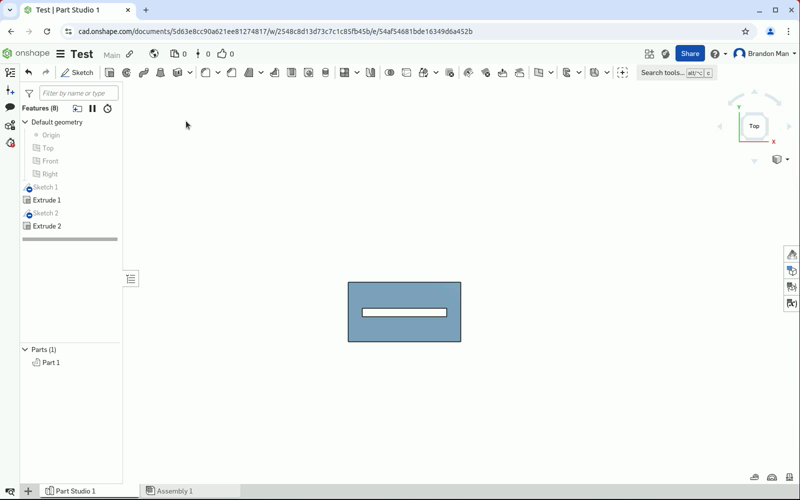
key(shift+h)
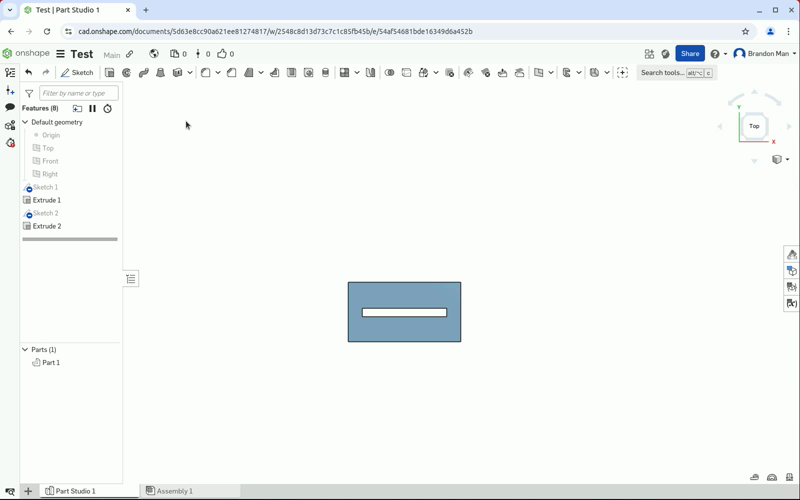
mouse_move(73, 189)
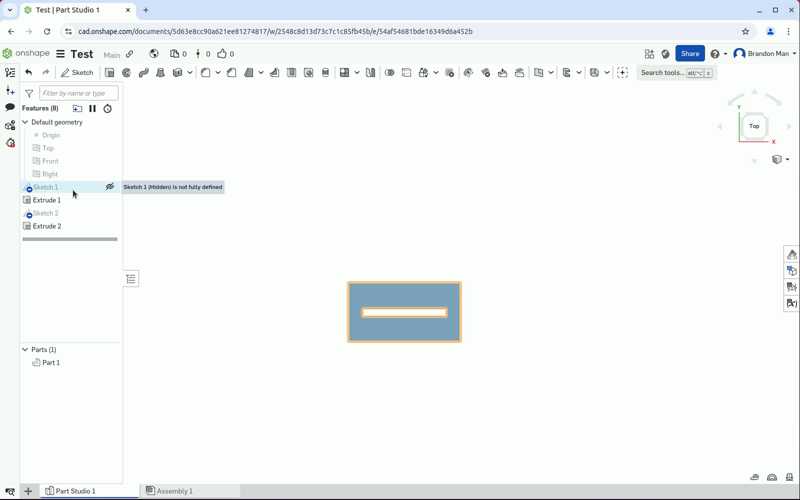
click(73, 189)
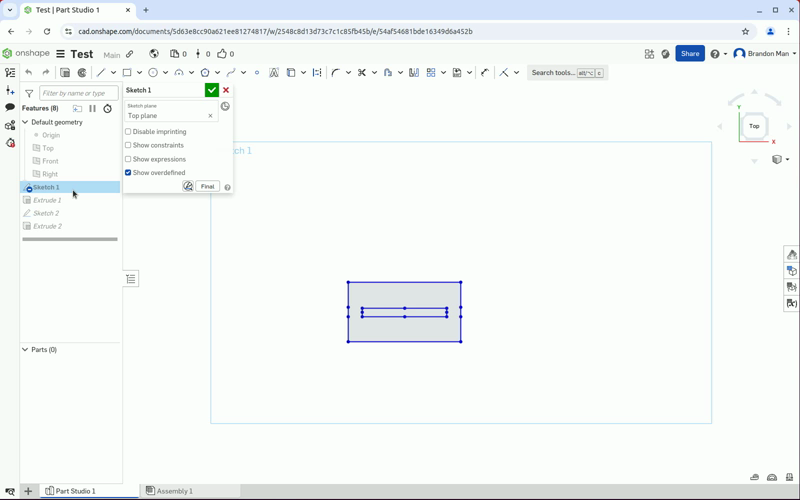
mouse_move(229, 92)
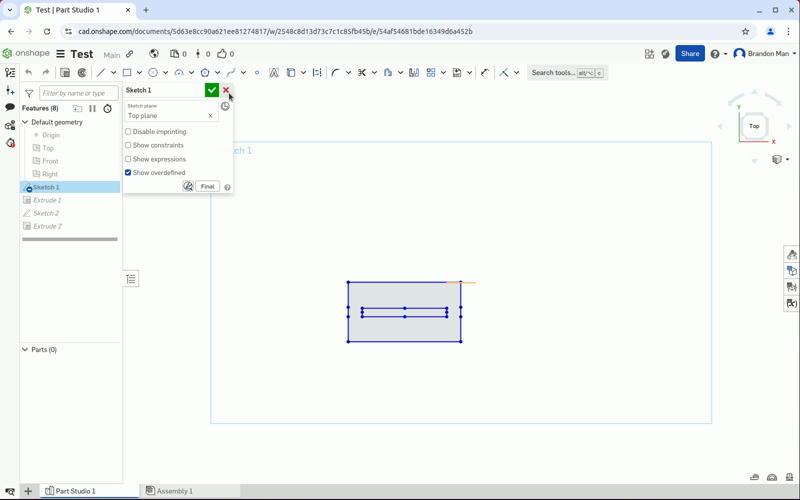
click(229, 92)
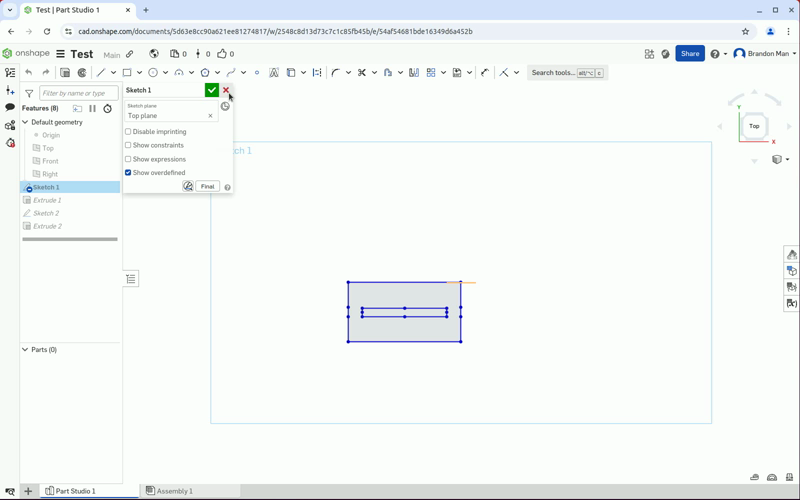
key(shift+s)
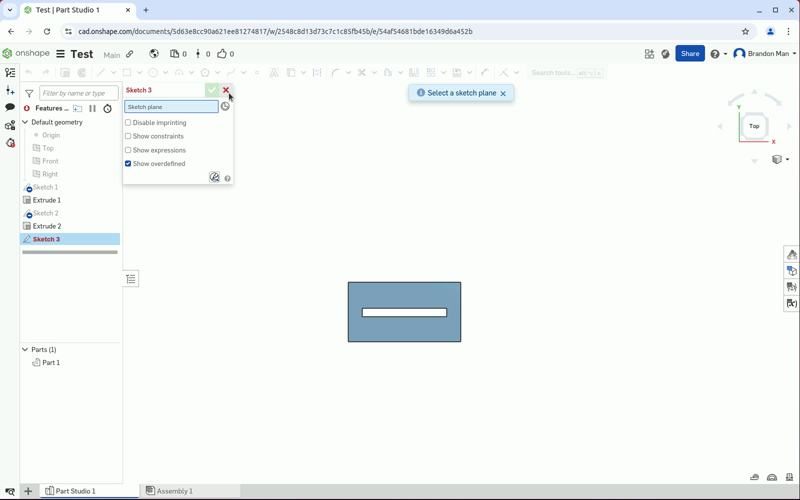
mouse_move(73, 150)
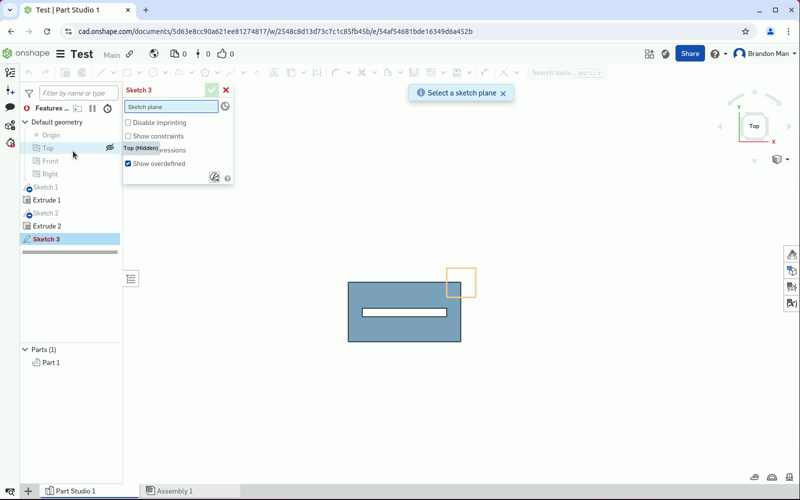
click(73, 150)
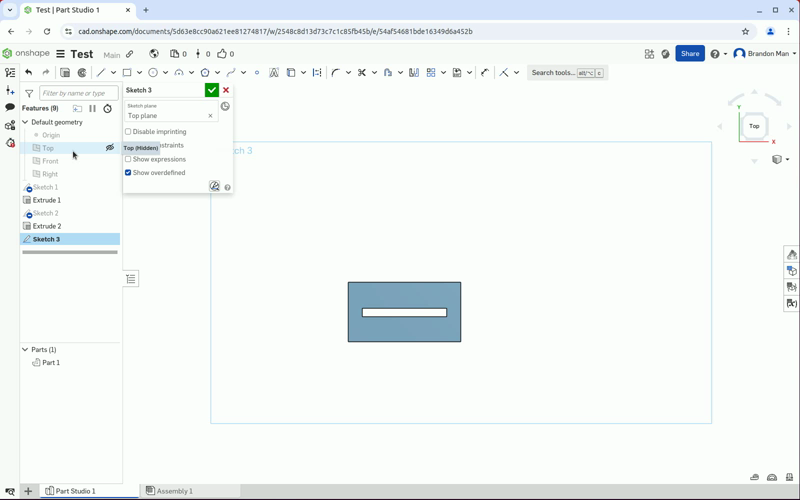
mouse_move(73, 352)
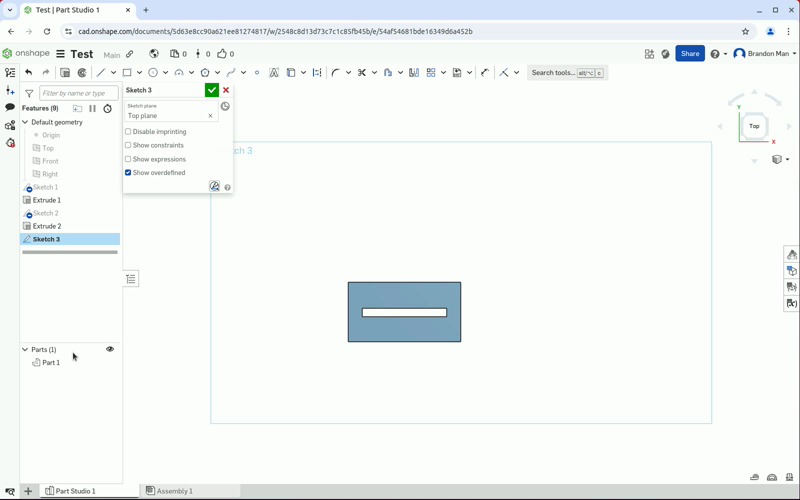
key(y)
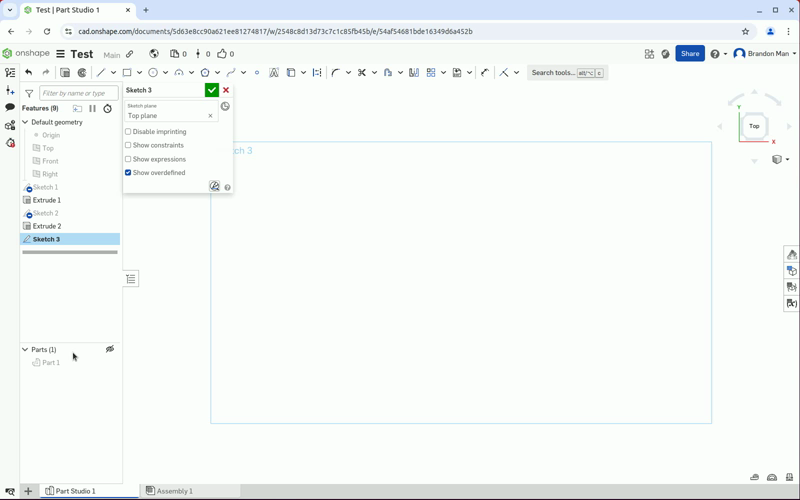
key(l)
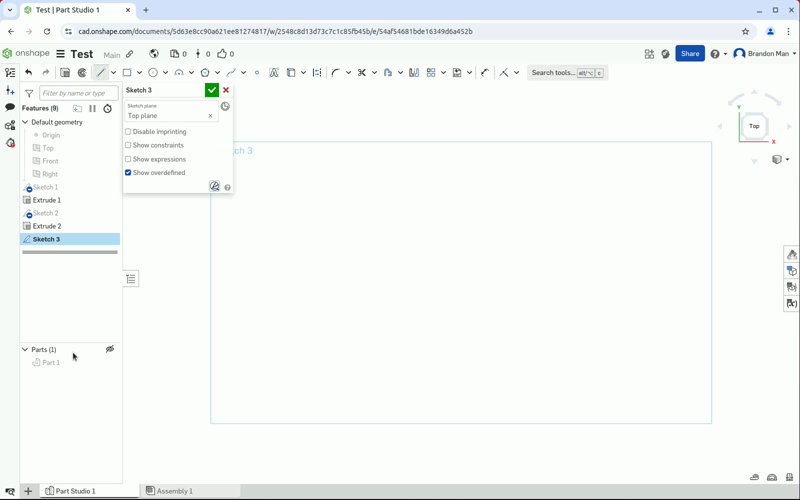
key_down(shift)
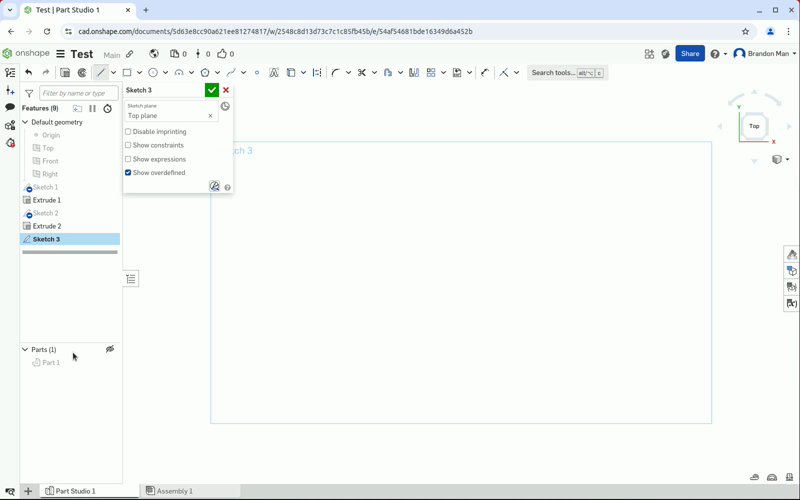
mouse_move(446, 316)
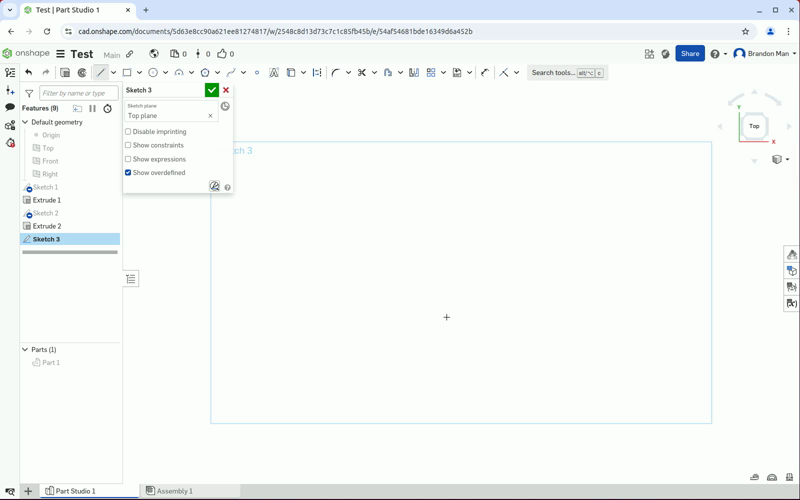
click(446, 316)
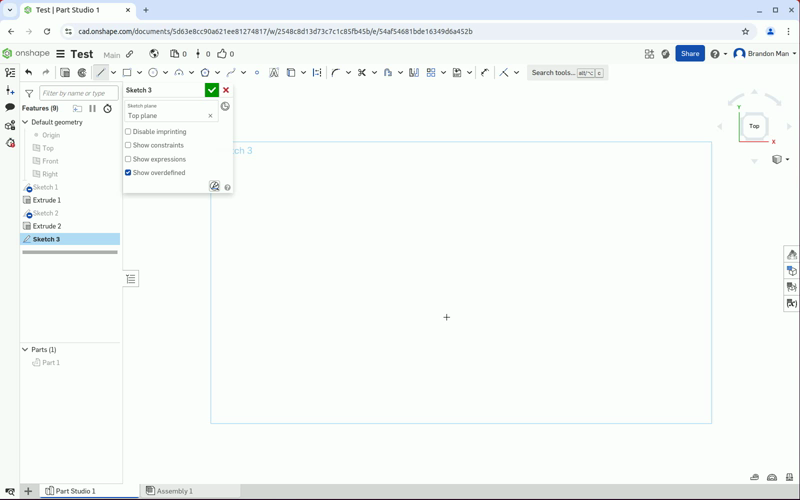
key_up(shift)
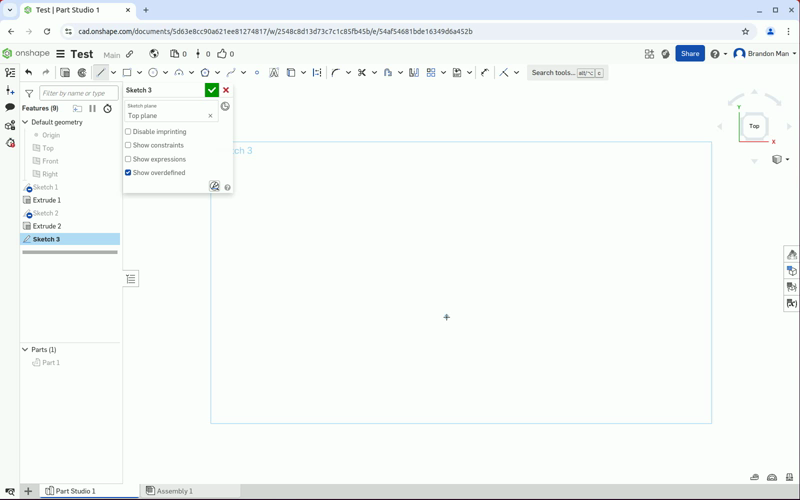
key_down(shift)
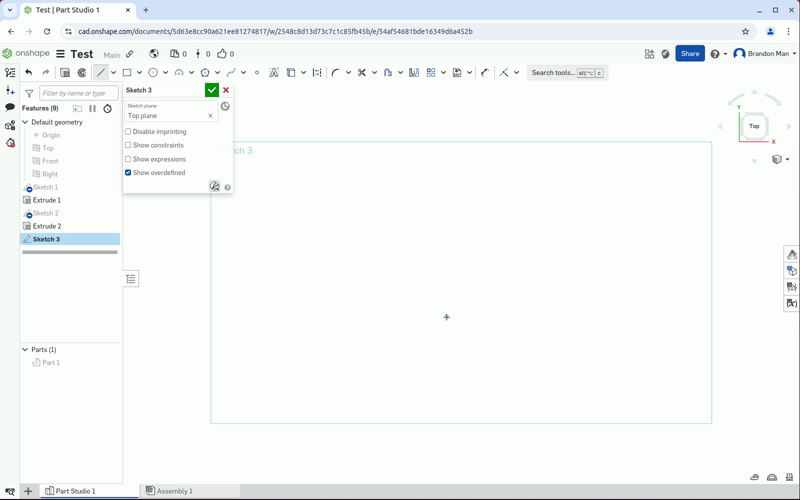
mouse_move(476, 316)
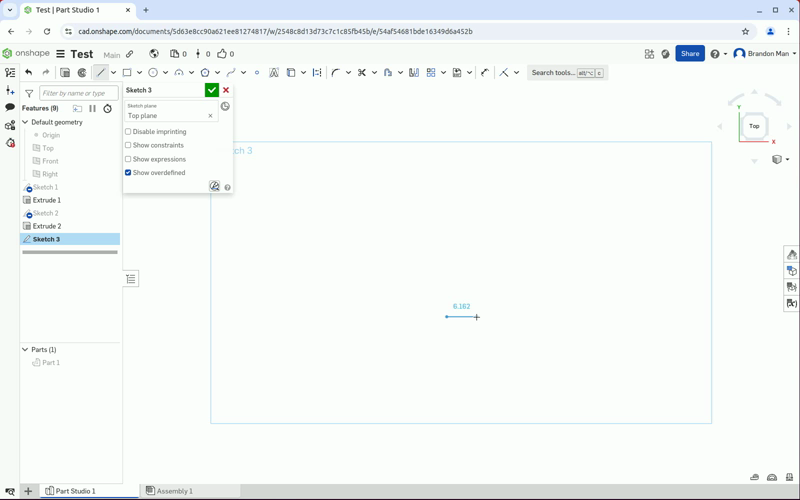
mouse_move(461, 316)
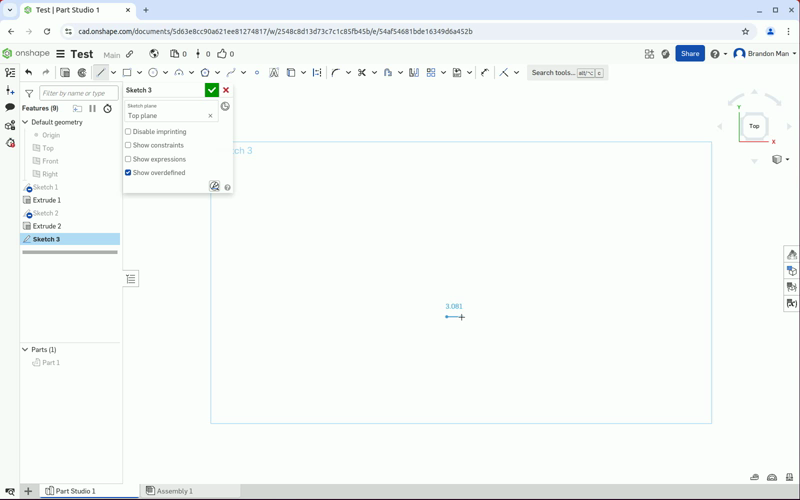
click(461, 316)
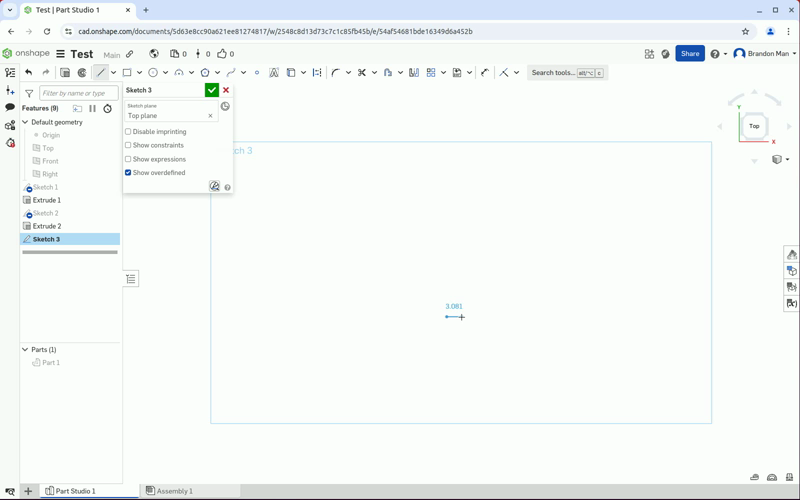
key_up(shift)
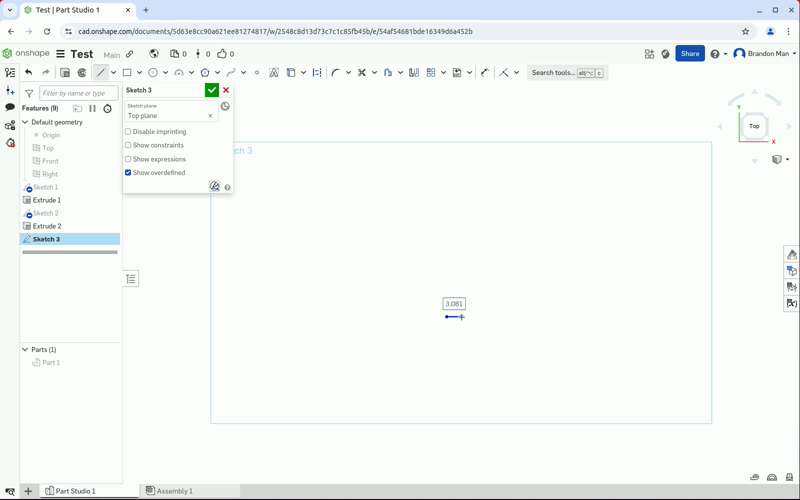
key_down(shift)
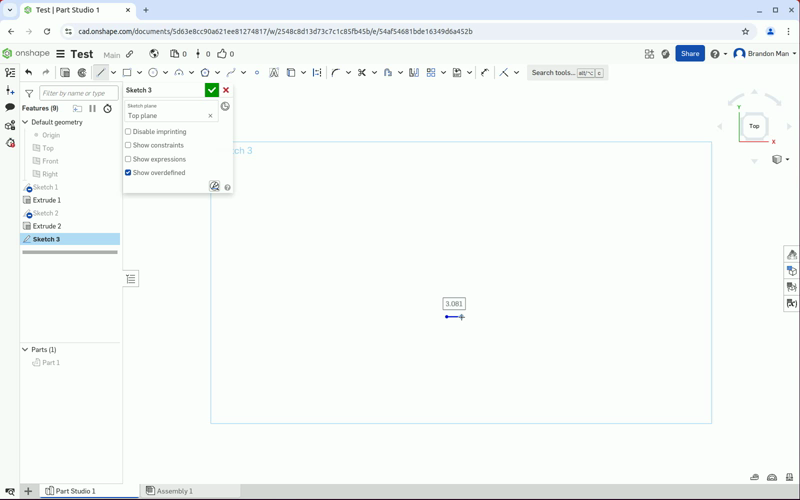
mouse_move(491, 316)
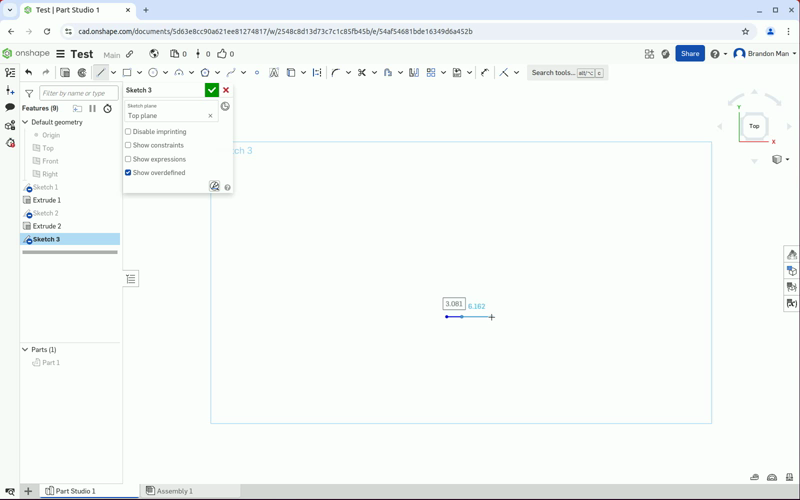
mouse_move(461, 307)
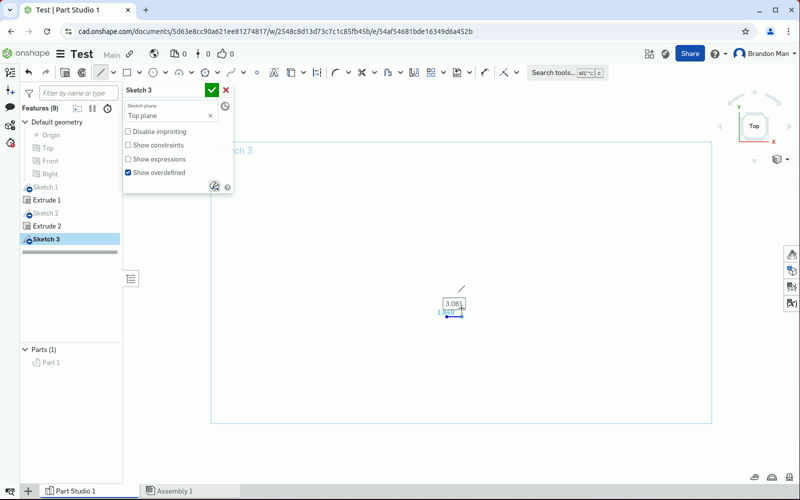
click(461, 307)
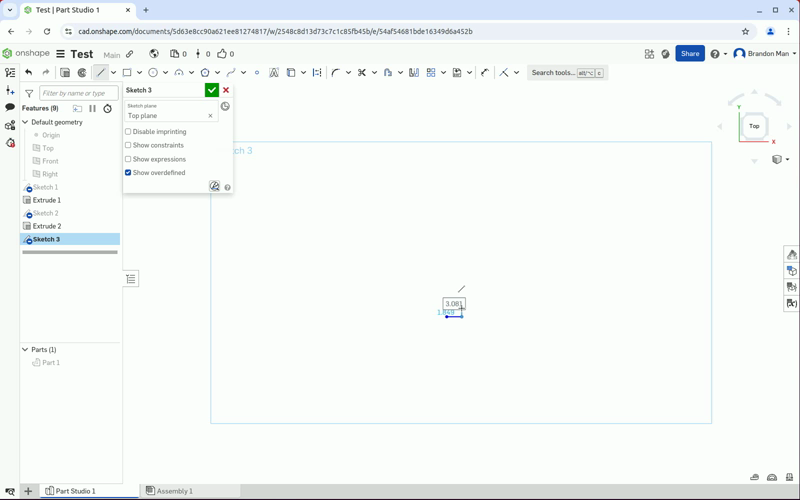
key_up(shift)
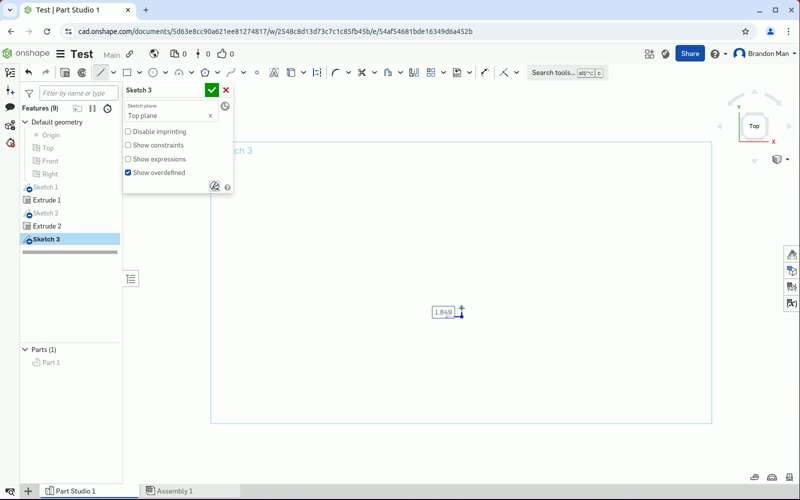
key_down(shift)
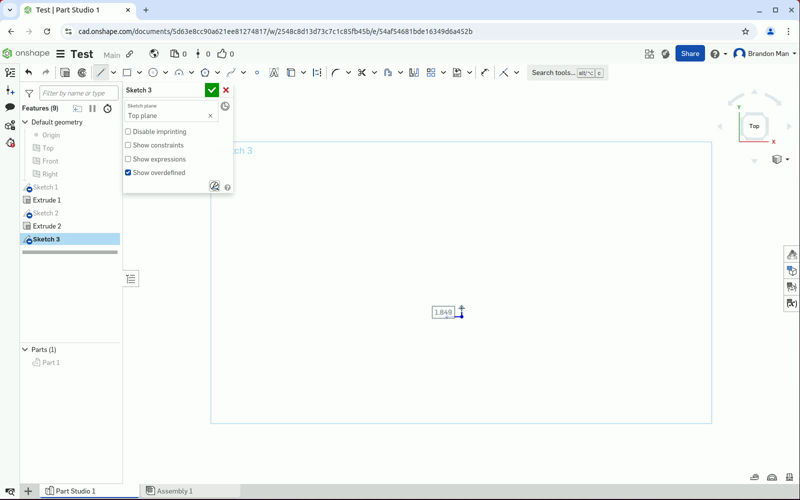
mouse_move(491, 307)
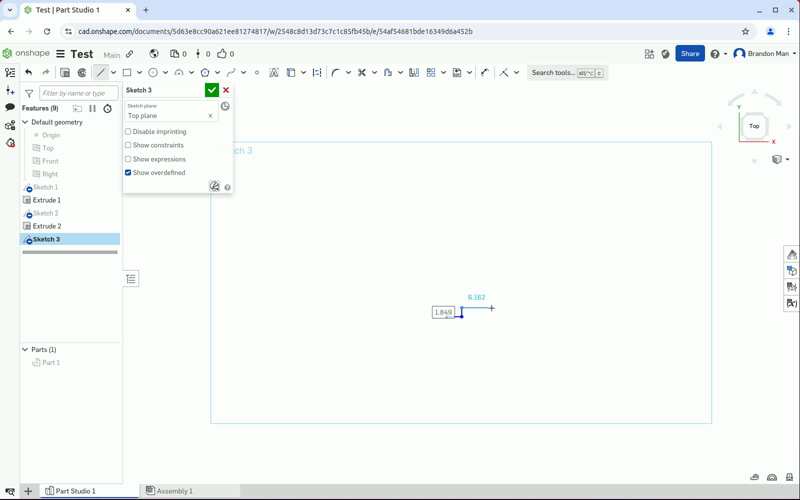
mouse_move(446, 307)
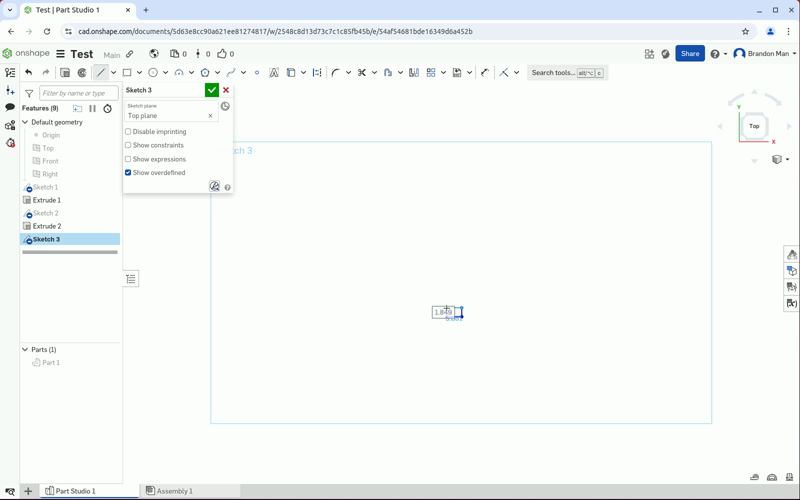
click(446, 307)
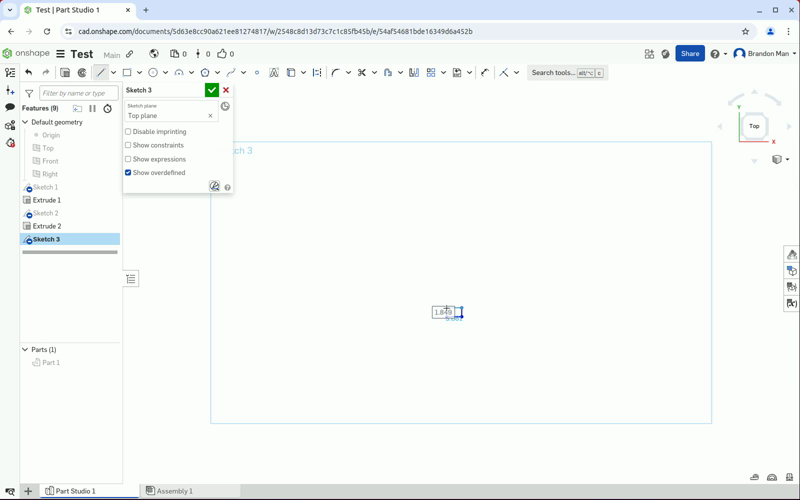
key_up(shift)
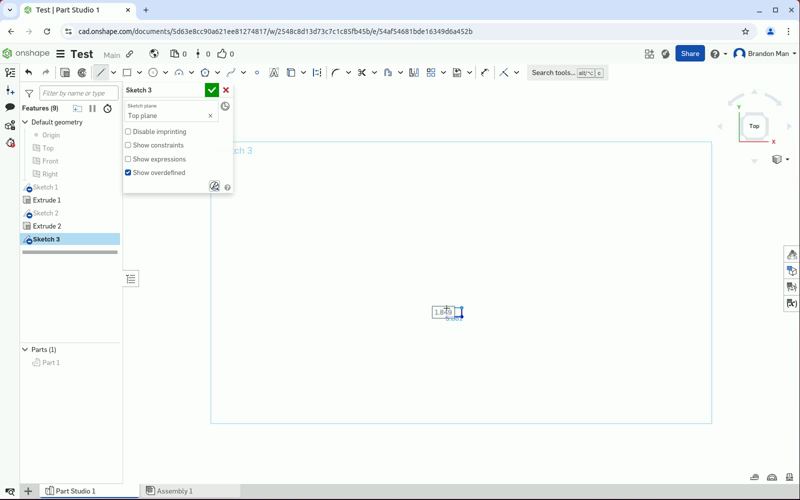
mouse_move(476, 307)
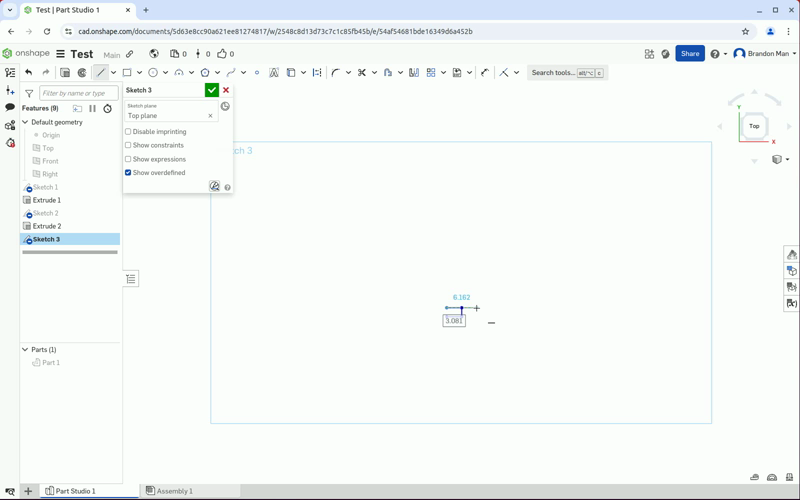
key_down(shift)
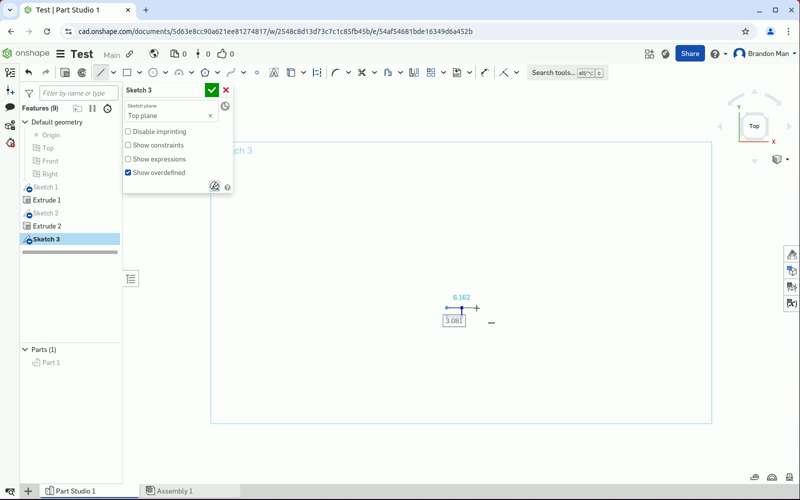
mouse_move(446, 316)
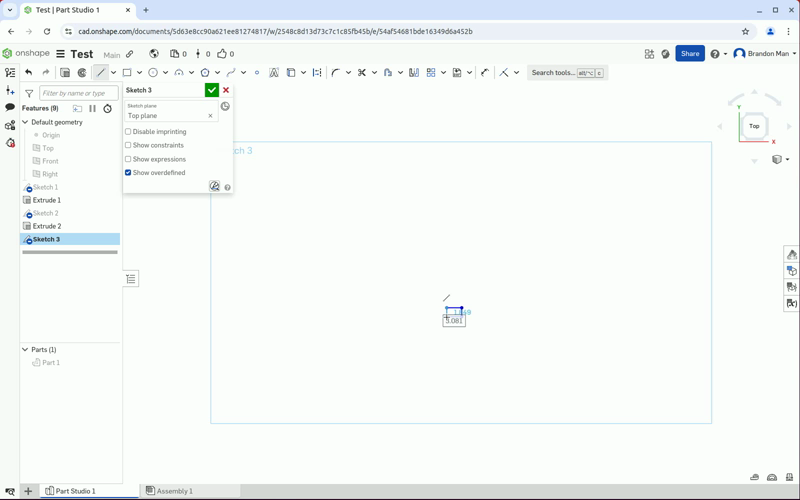
key_up(shift)
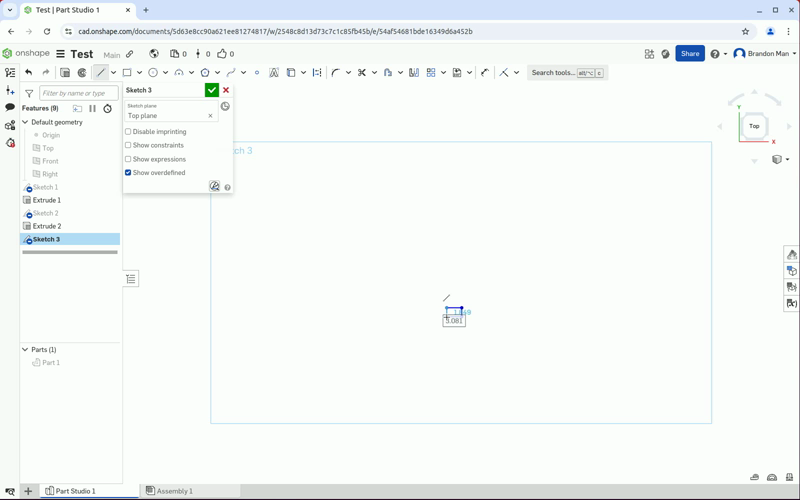
click(446, 316)
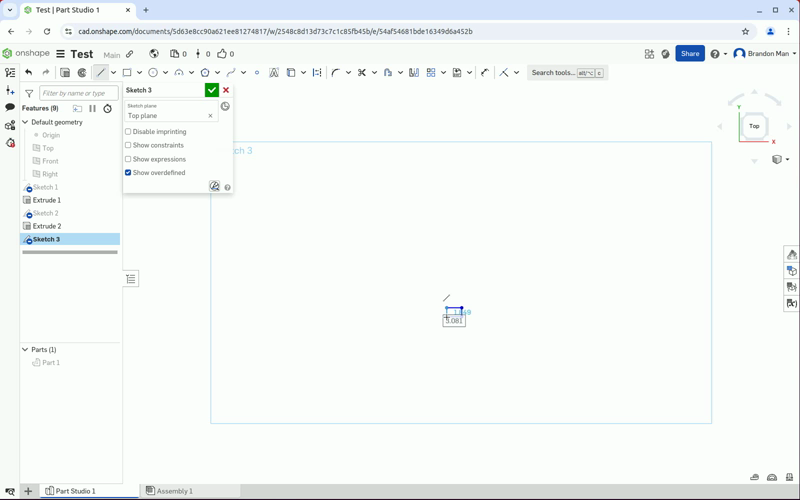
key(esc)
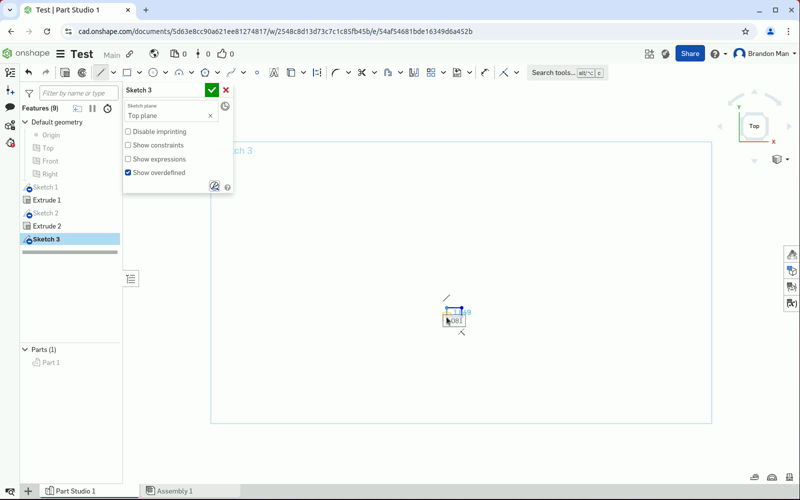
mouse_move(450, 309)
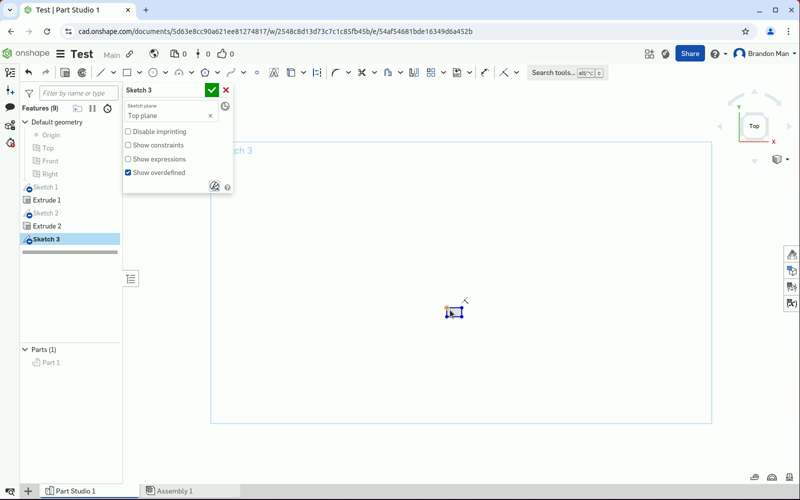
scroll(6)
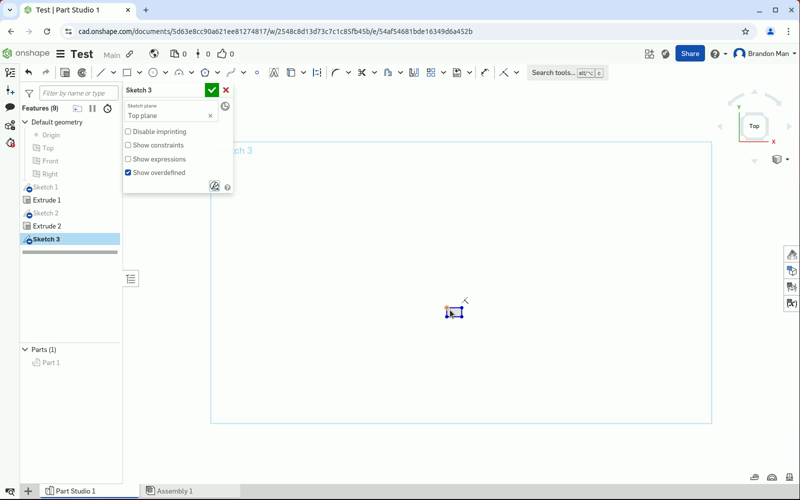
scroll(6)
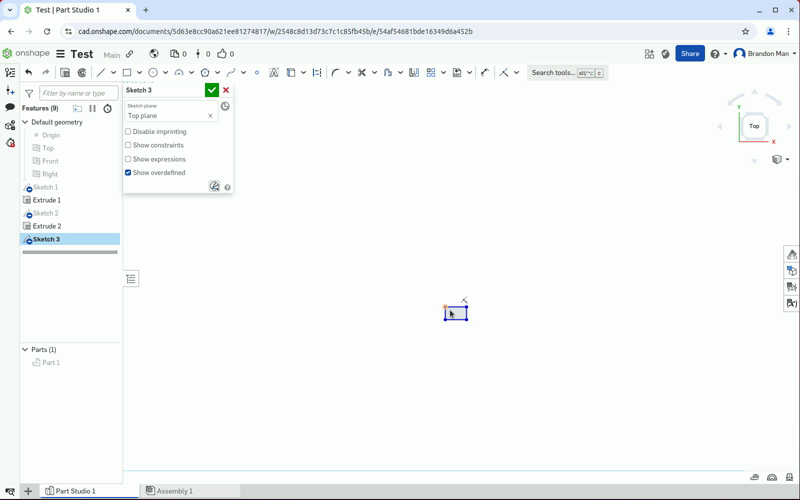
scroll(6)
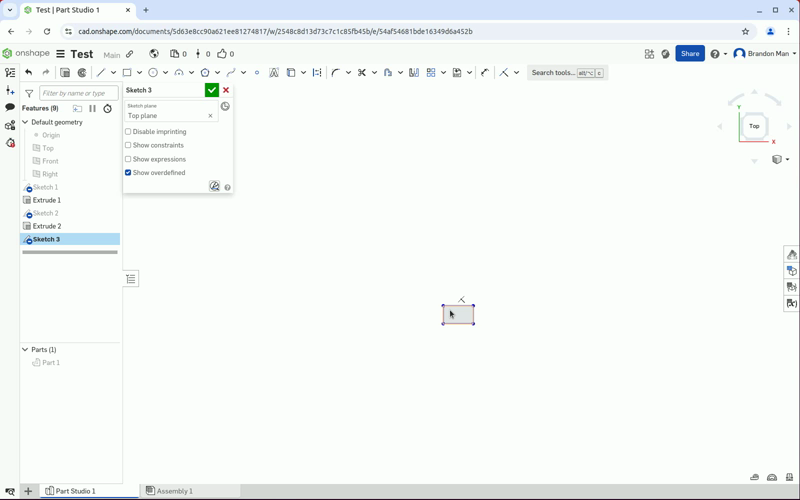
scroll(6)
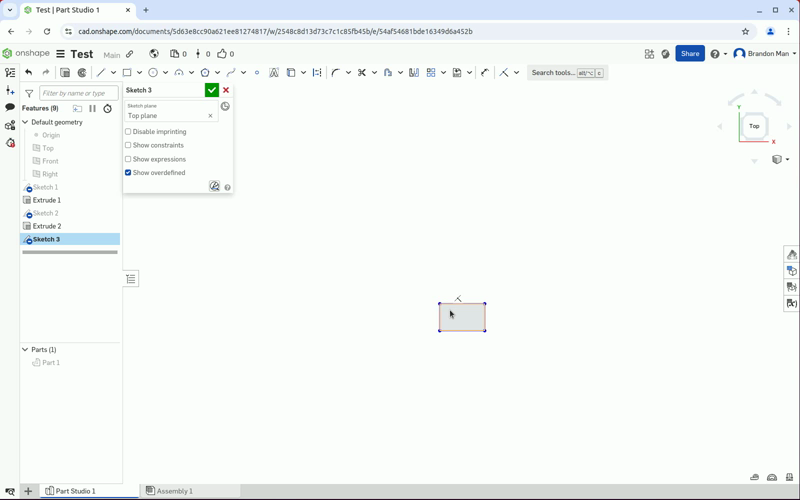
scroll(6)
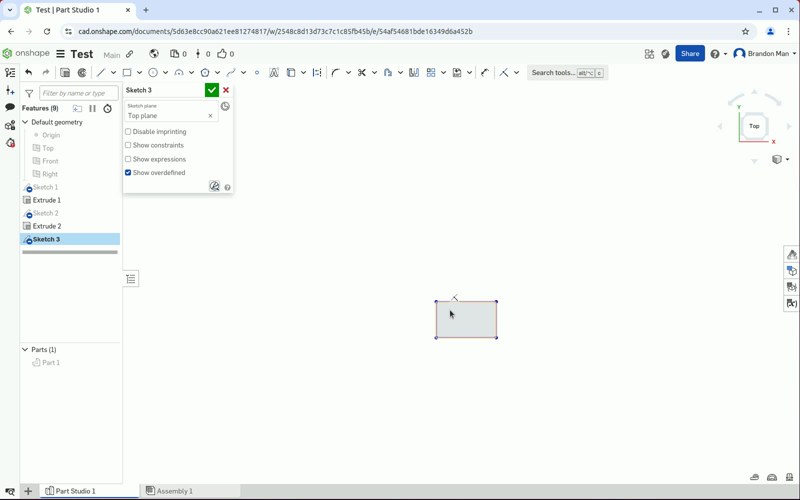
scroll(6)
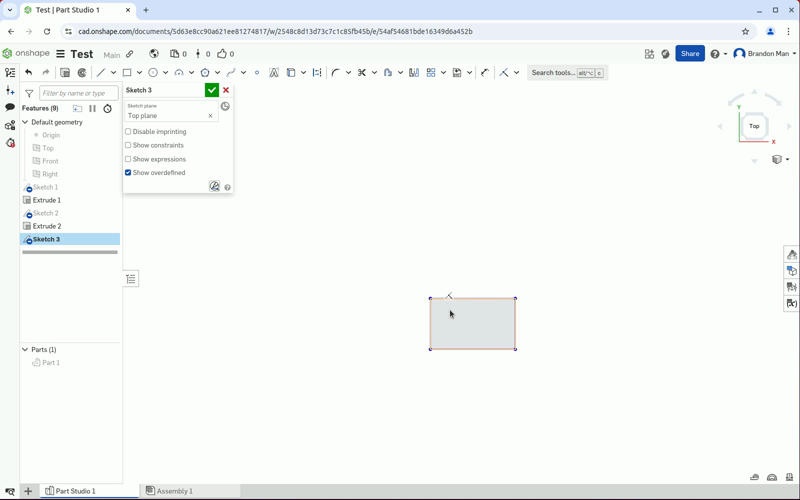
scroll(6)
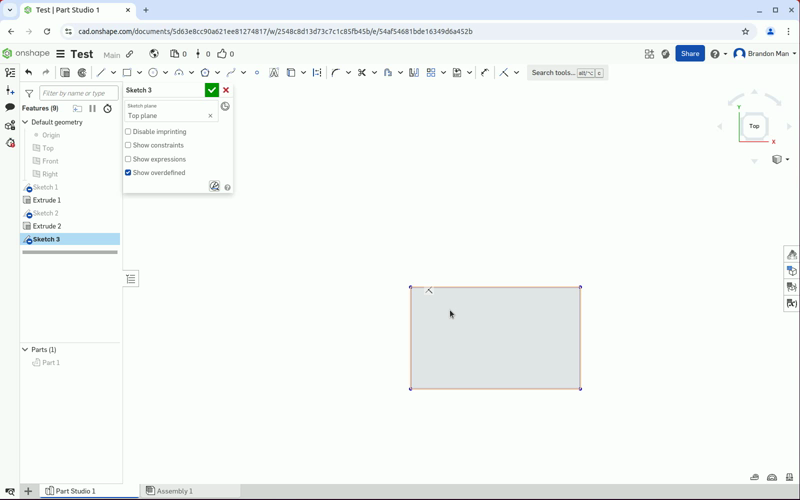
click(450, 309)
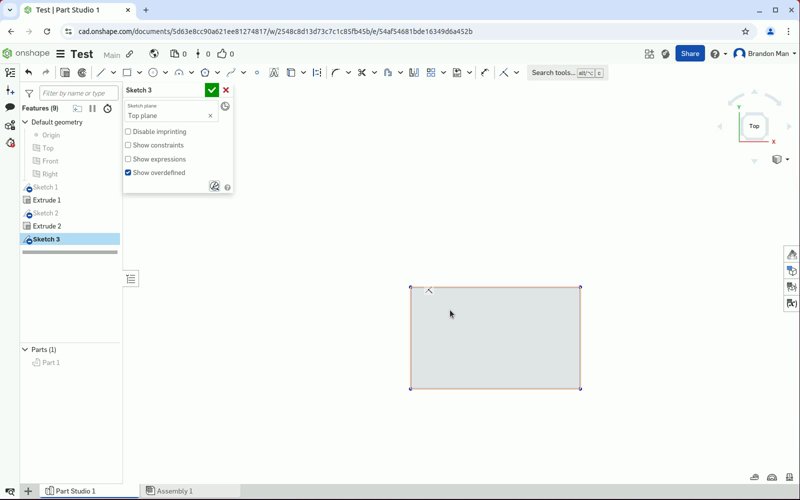
scroll(-6)
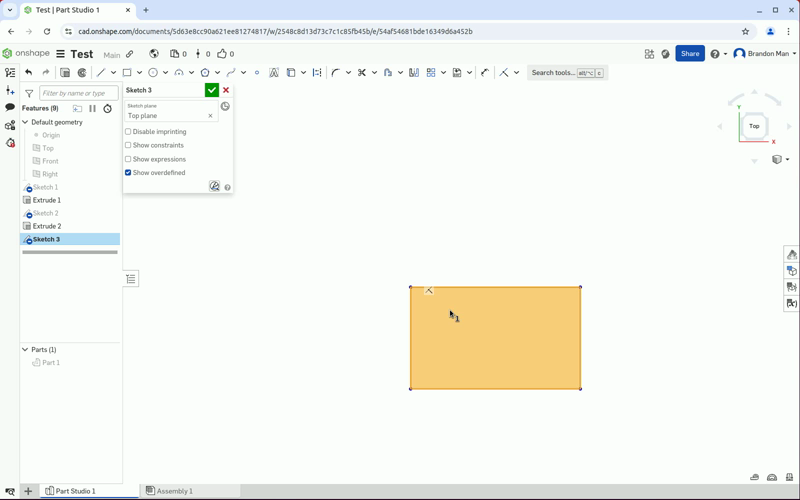
scroll(-6)
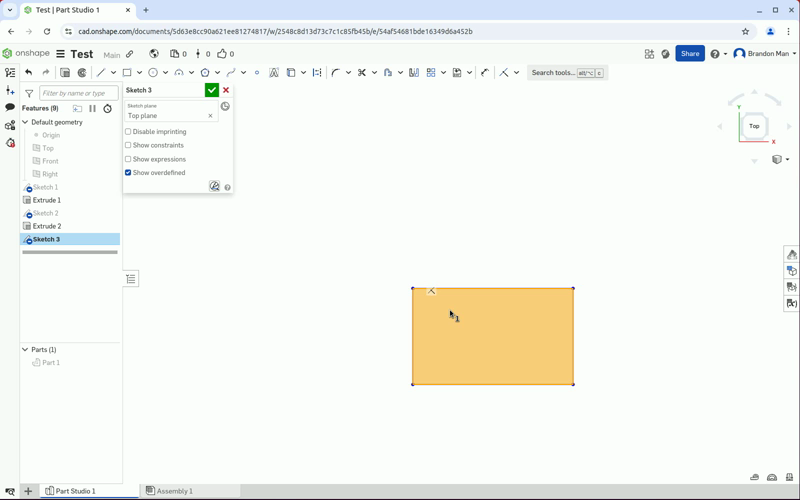
scroll(-6)
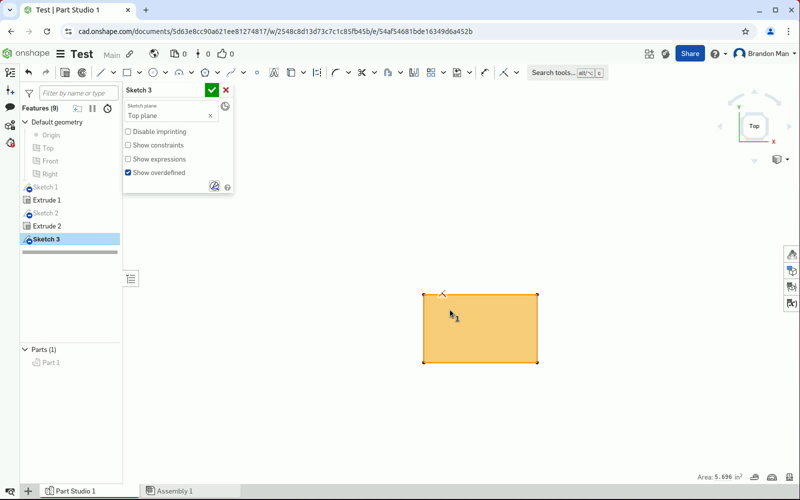
scroll(-6)
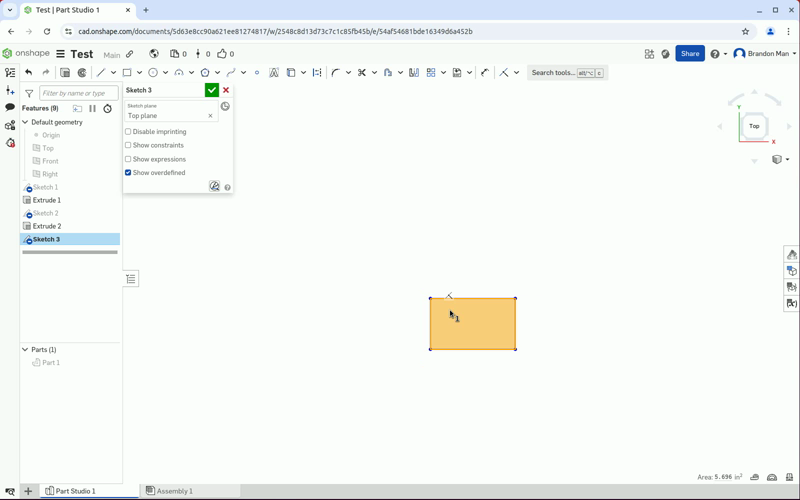
scroll(-6)
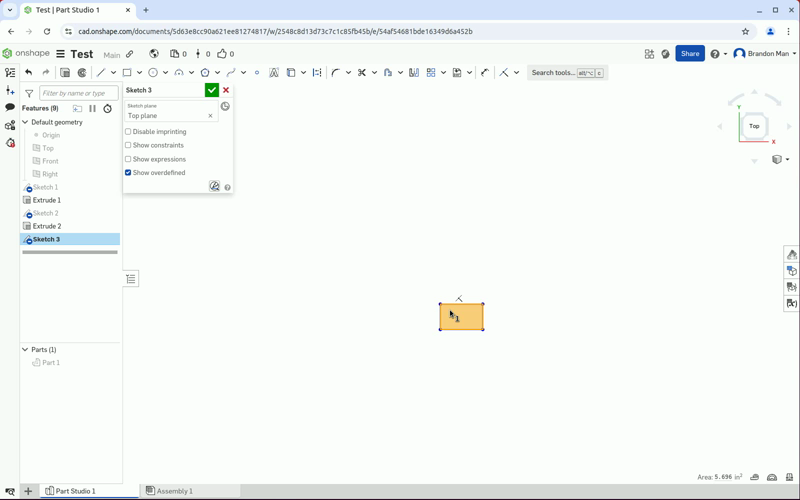
scroll(-6)
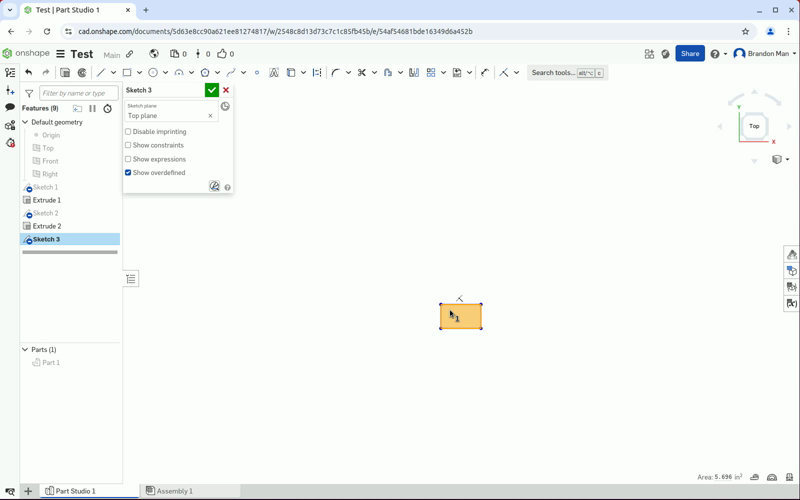
scroll(-6)
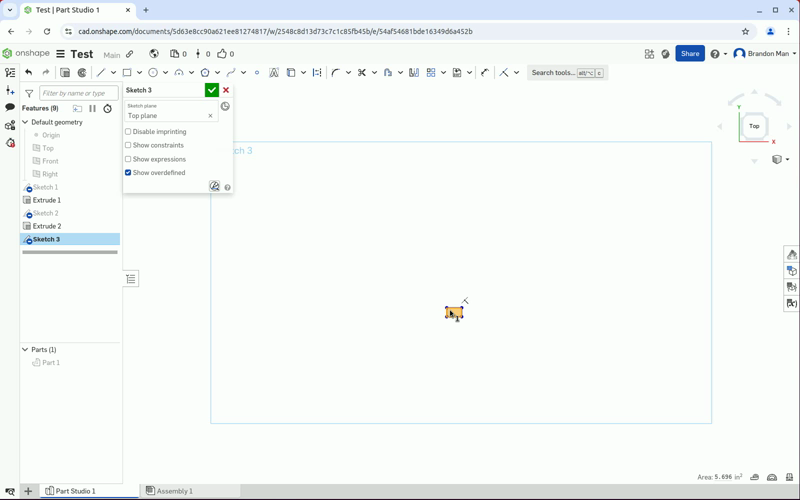
mouse_move(73, 352)
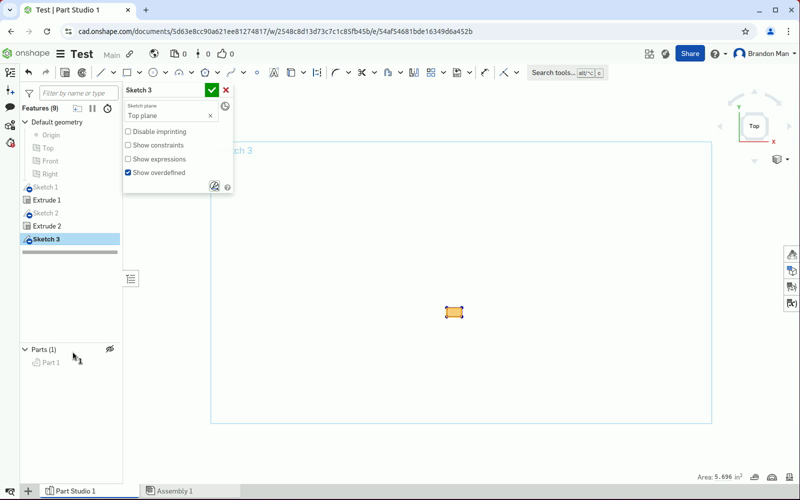
key(shift+y)
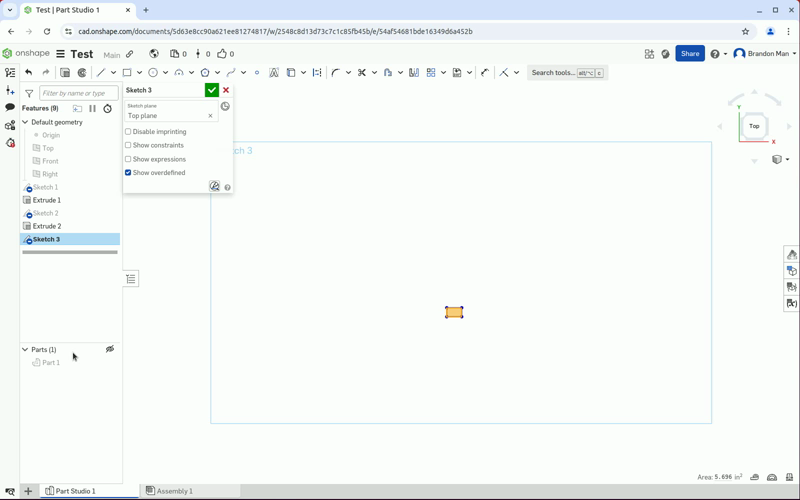
key(shift+e)
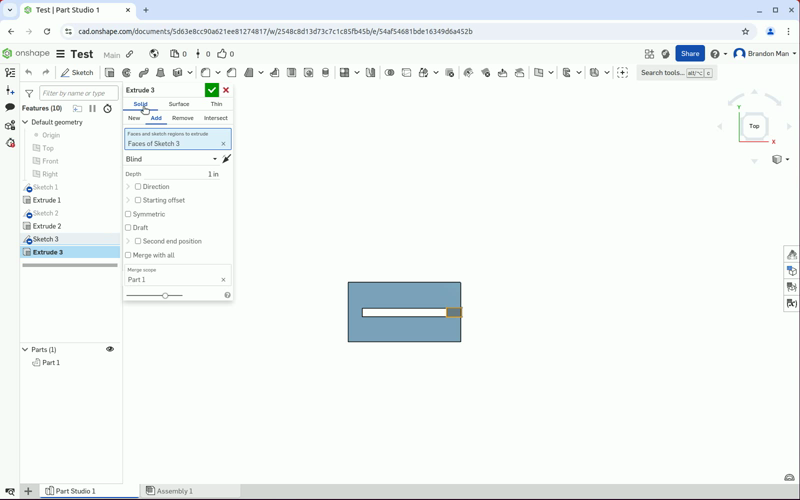
mouse_move(143, 106)
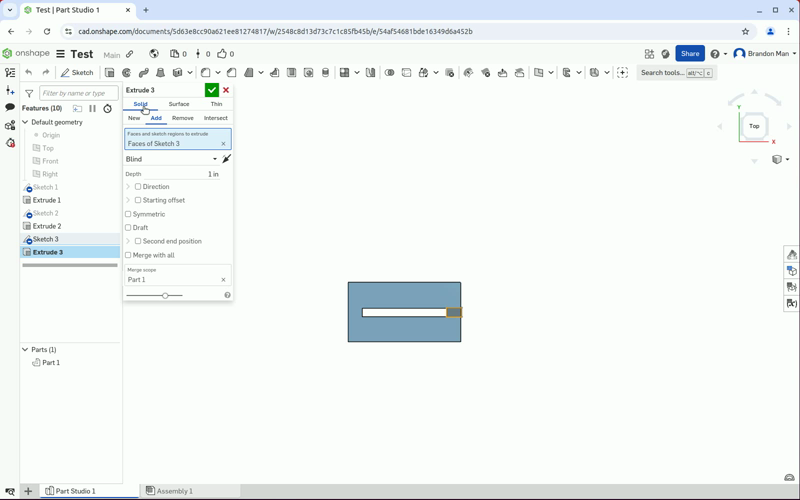
click(143, 106)
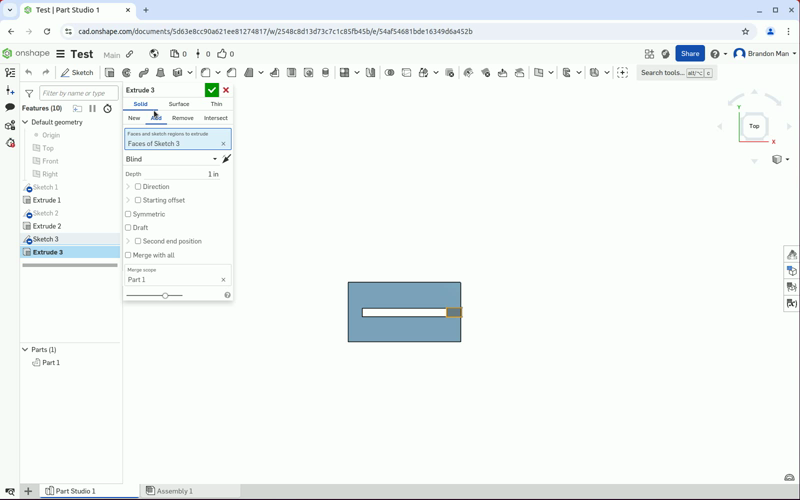
mouse_move(186, 120)
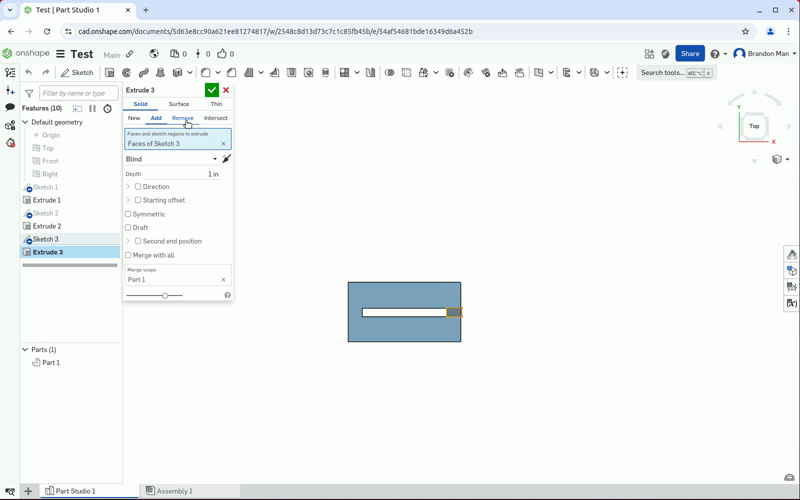
click(186, 120)
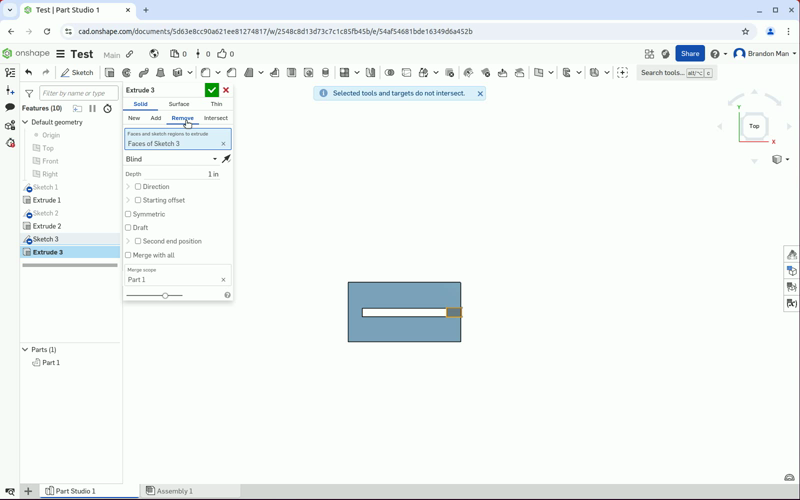
key(tab, 4)
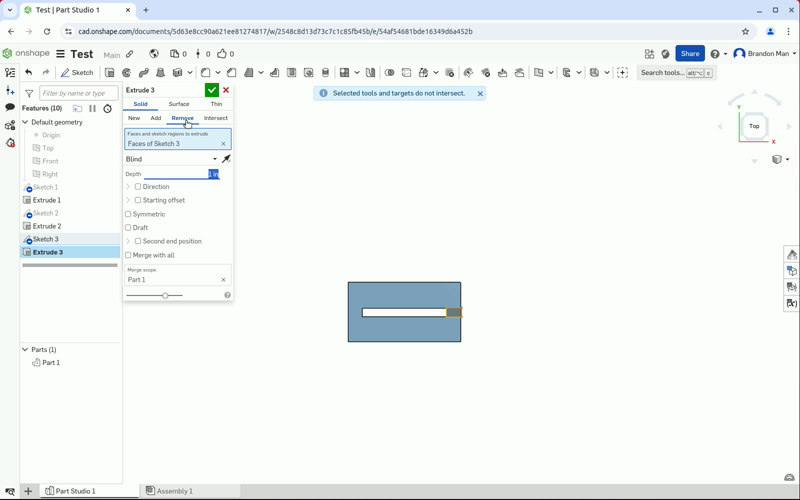
text(-2.407)
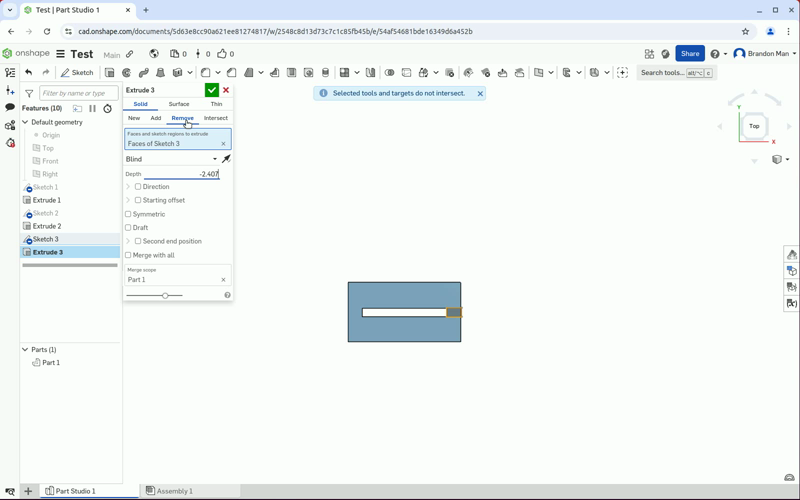
key(tab, 6)
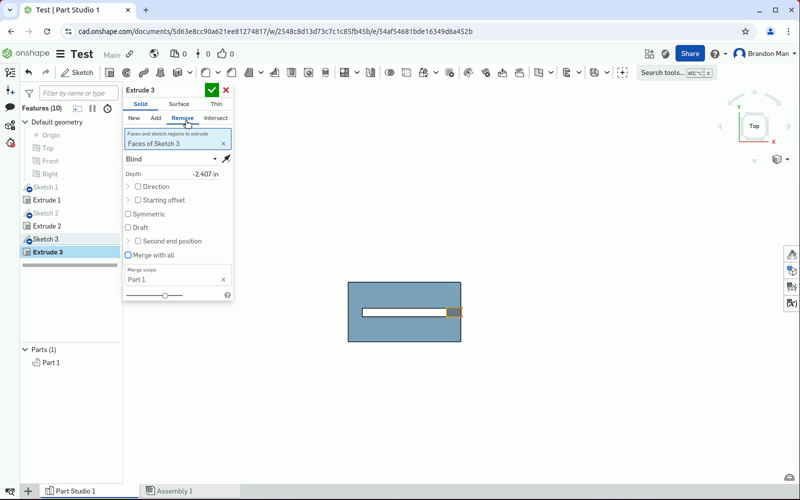
key(space)
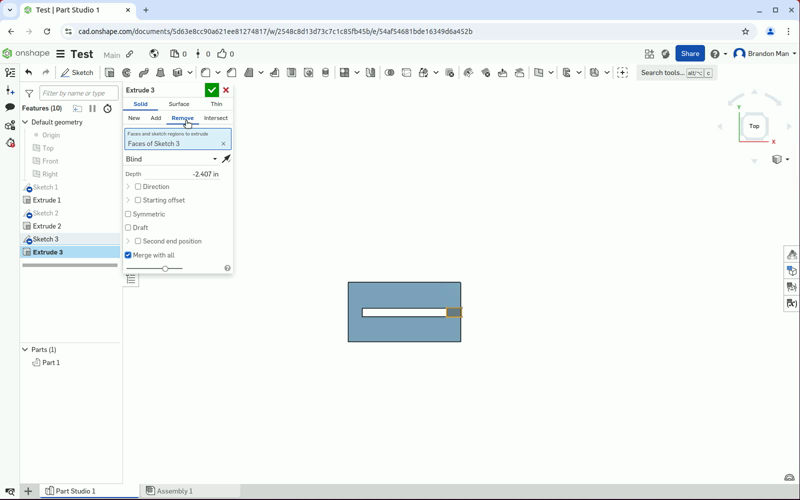
key(enter)
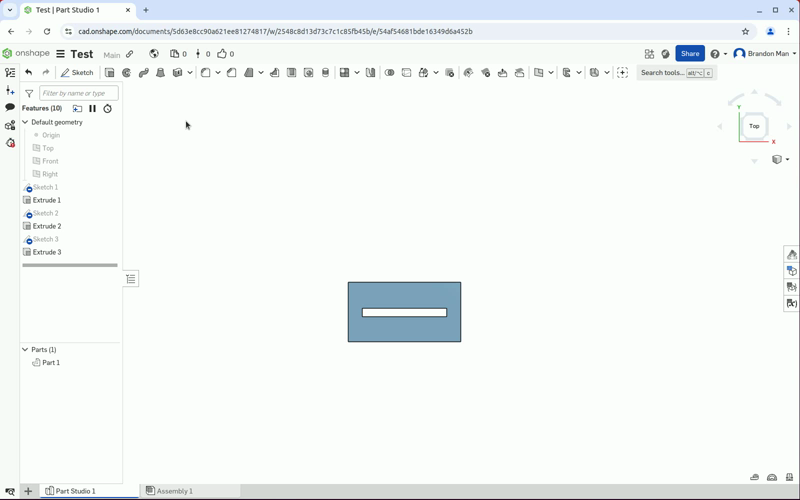
key(shift+h)
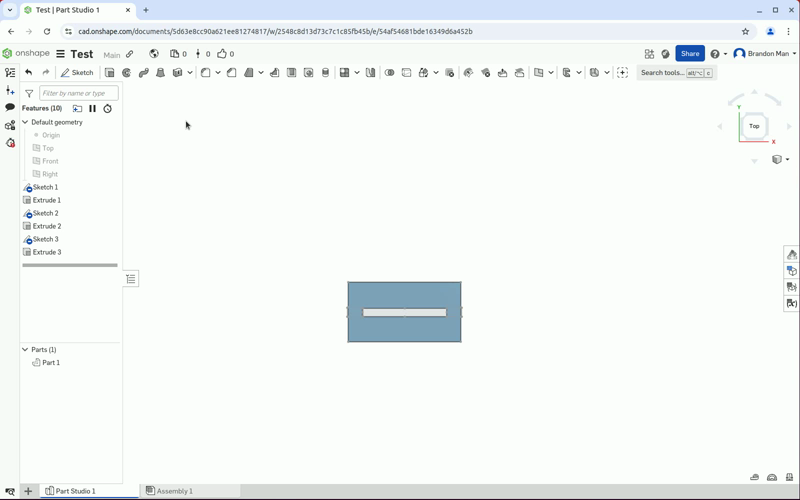
key(shift+h)
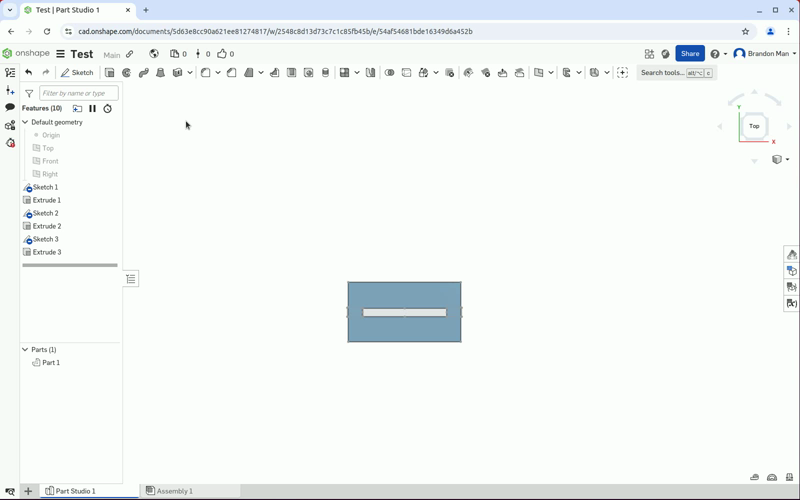
key(shift+7)
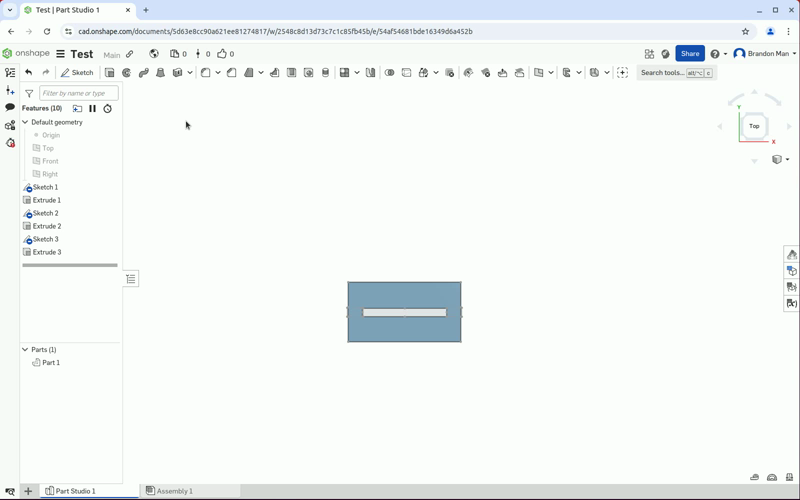
key(up, 3)
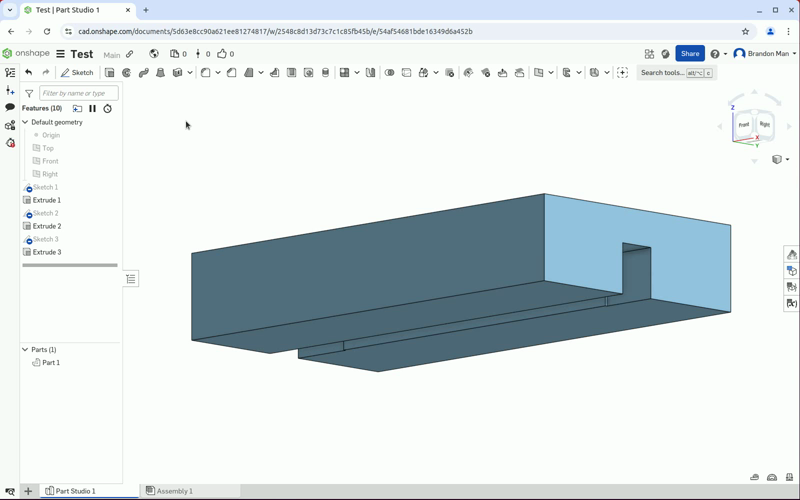
key(left, 3)
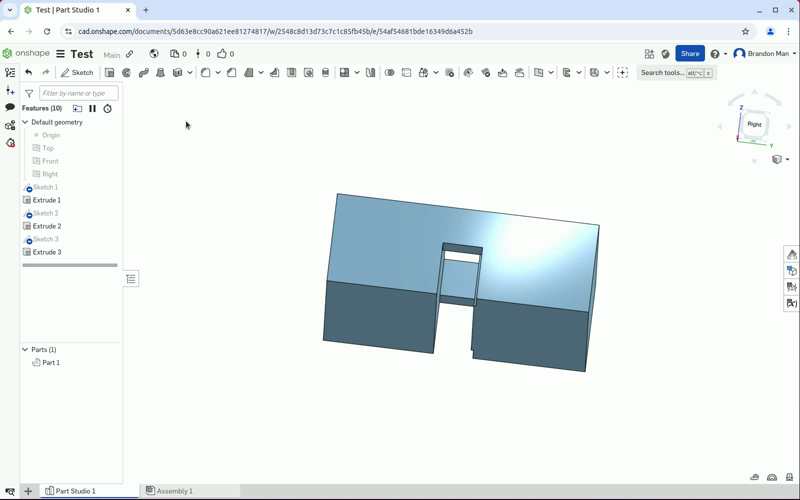
key(right, 3)
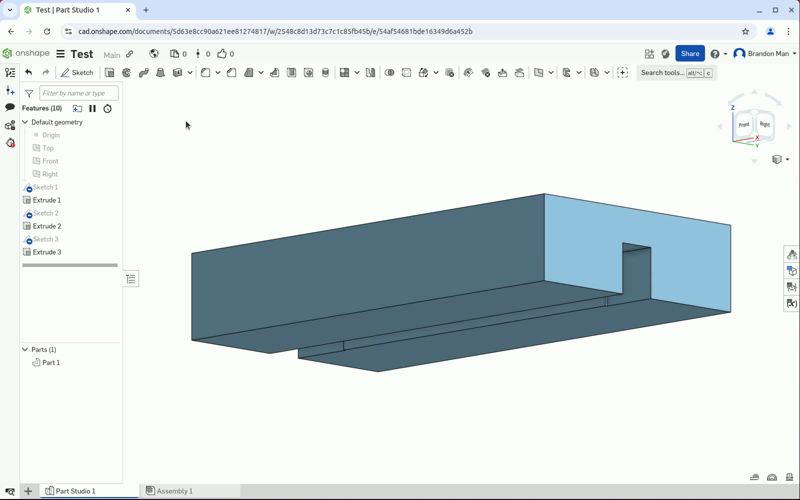
key(down, 3)
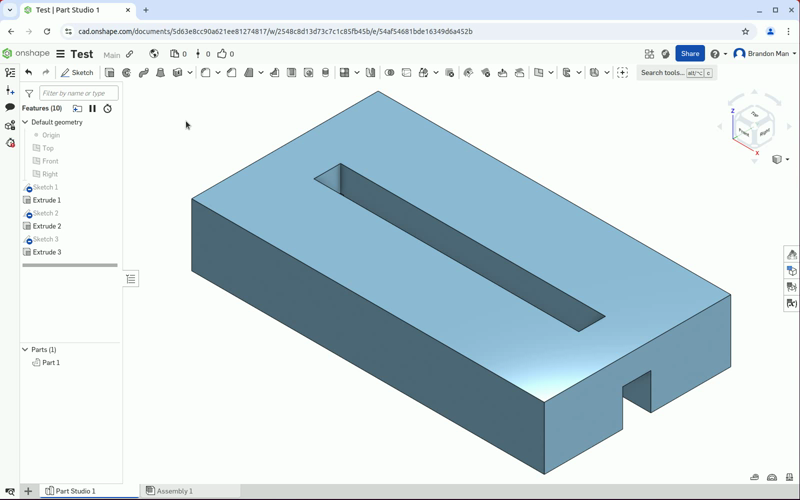
mouse_move(73, 189)
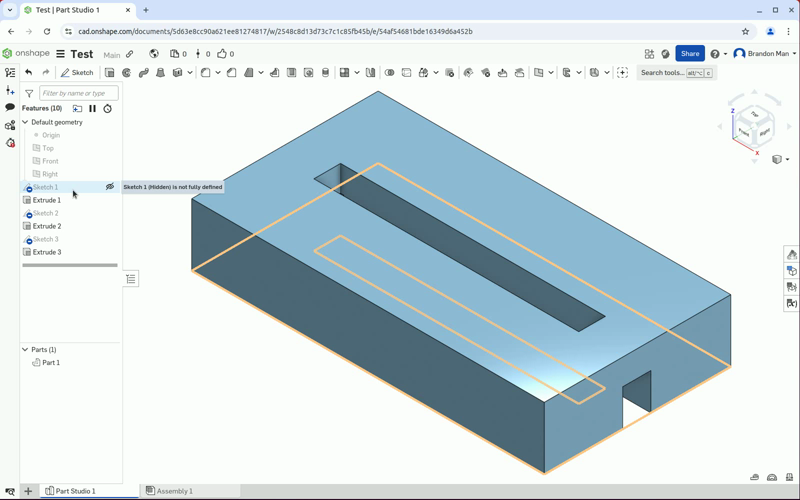
click(73, 189)